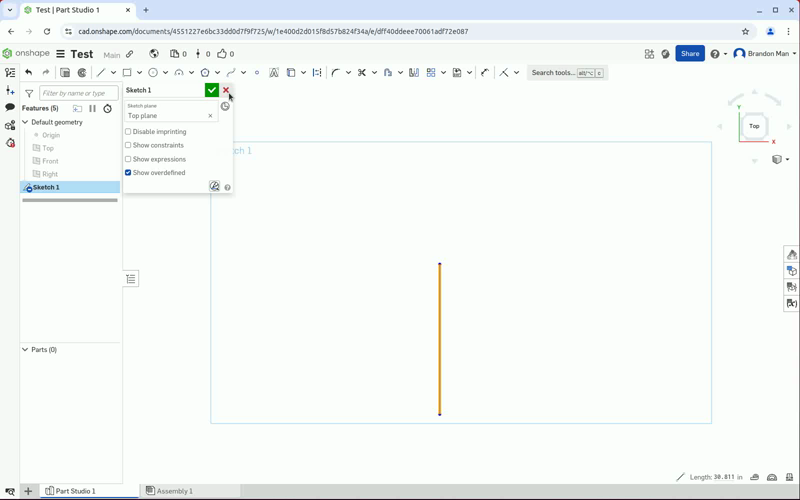
key(shift+h)
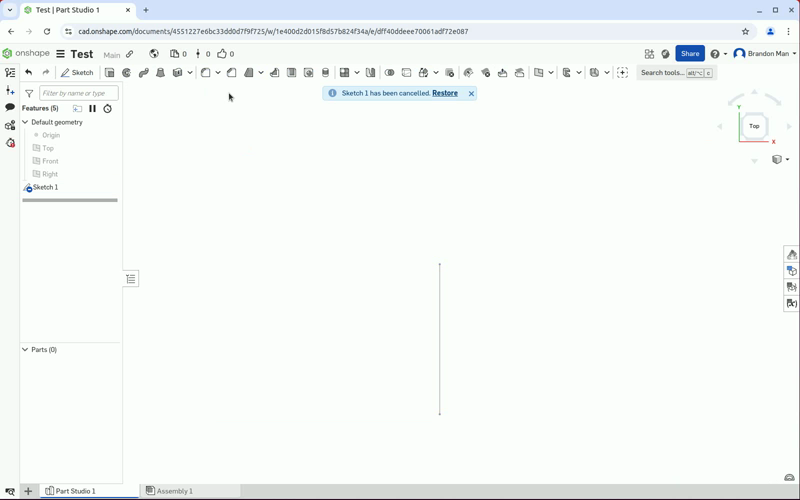
key(shift+s)
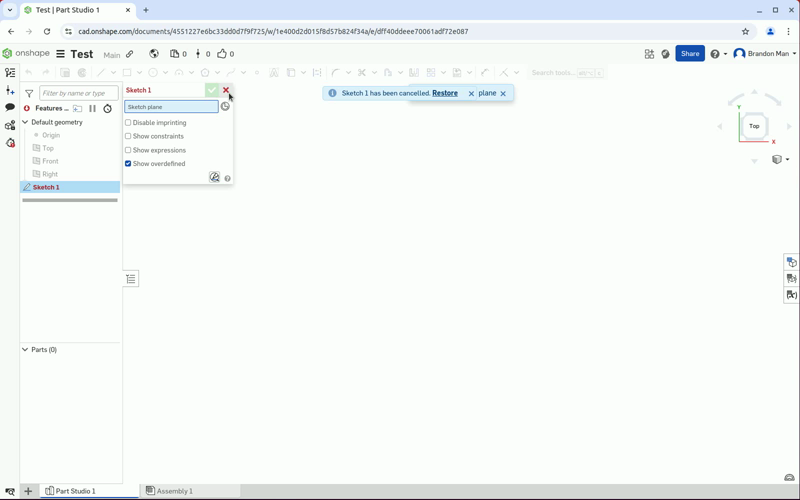
mouse_move(73, 150)
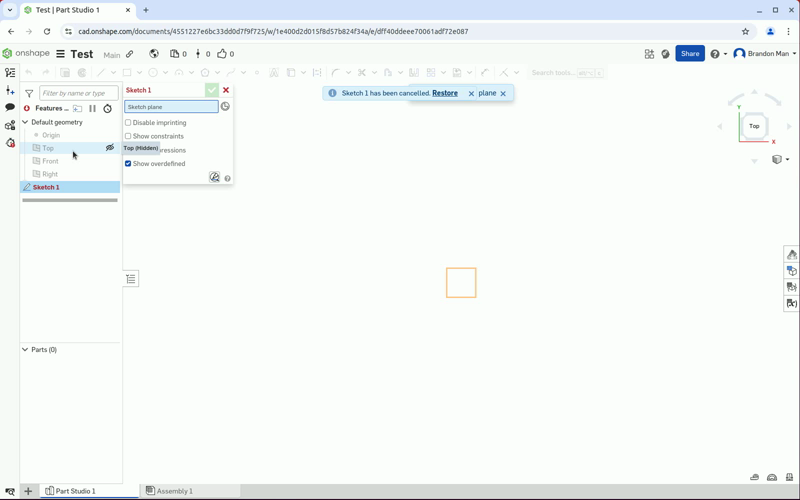
click(73, 150)
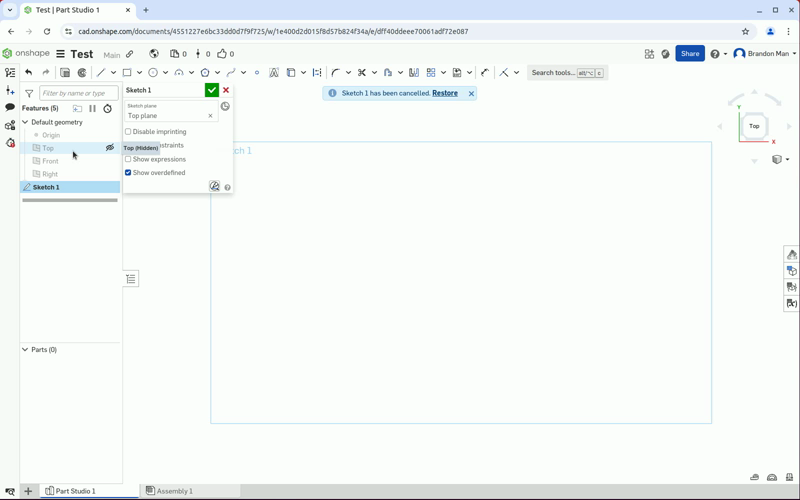
mouse_move(73, 352)
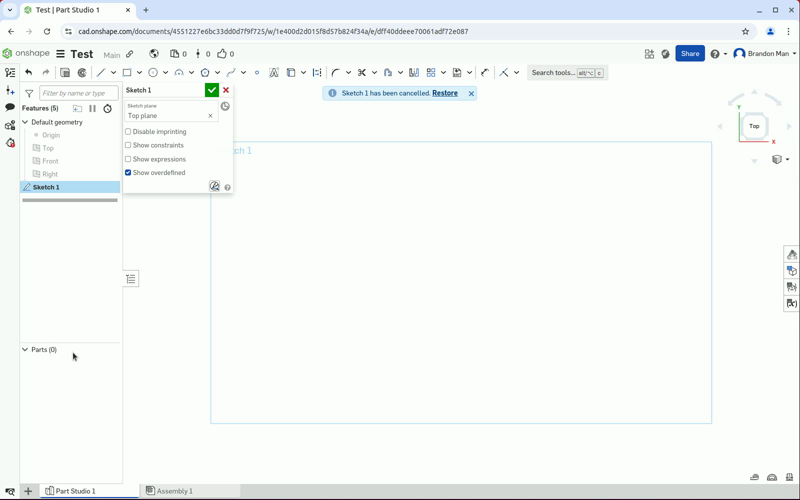
key(y)
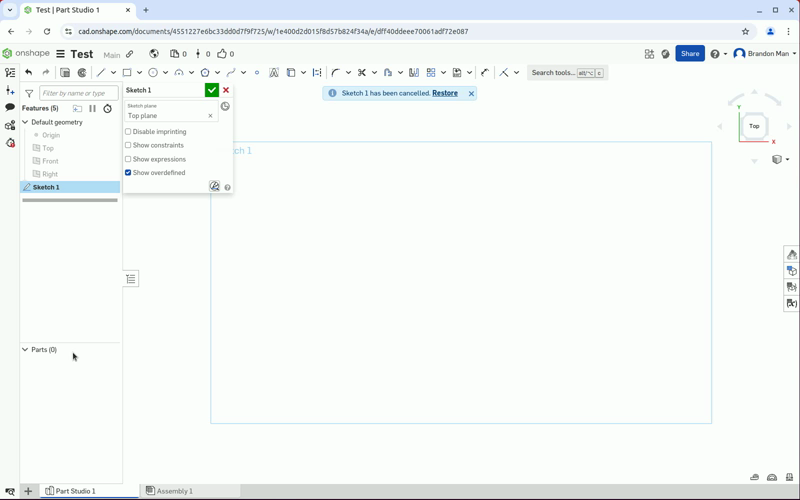
key(c)
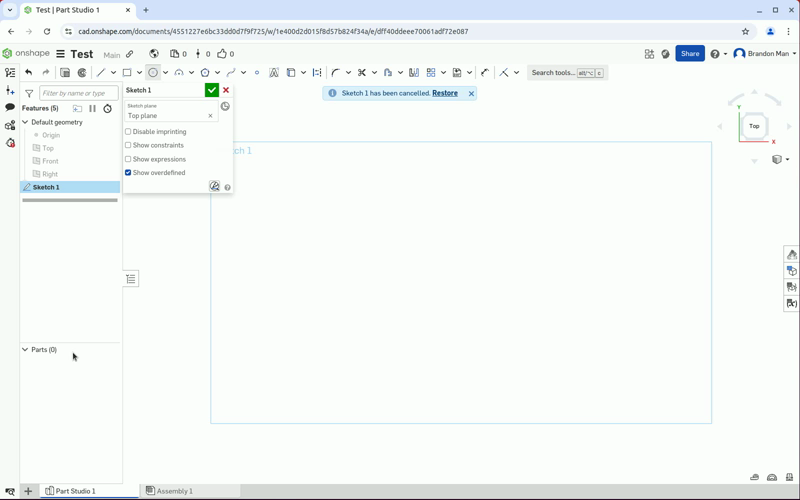
key_down(shift)
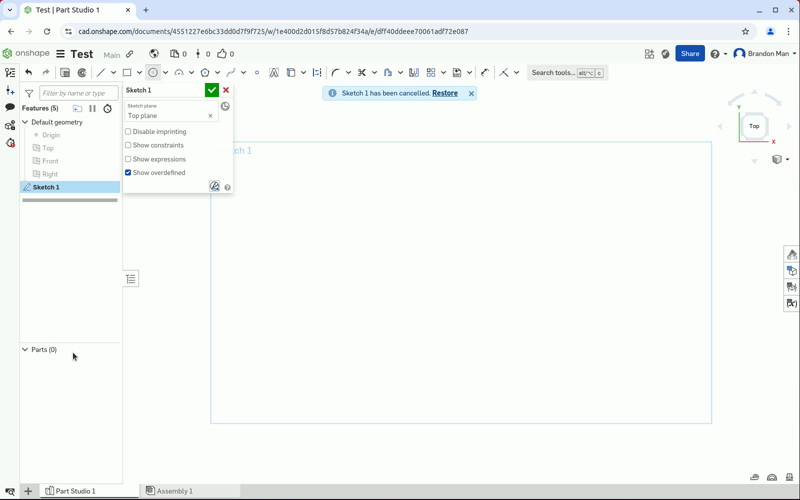
mouse_move(419, 282)
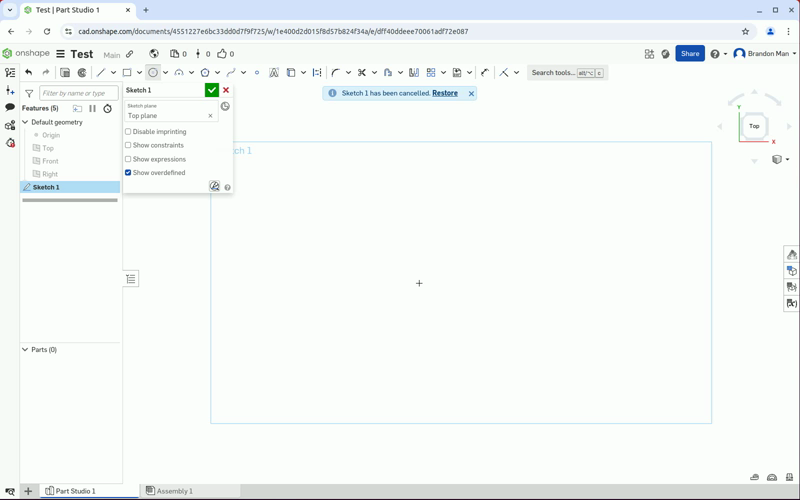
click(419, 282)
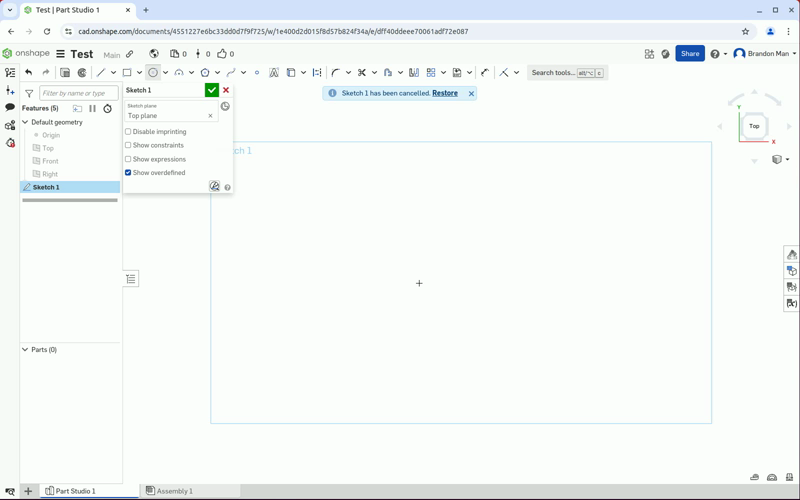
key_up(shift)
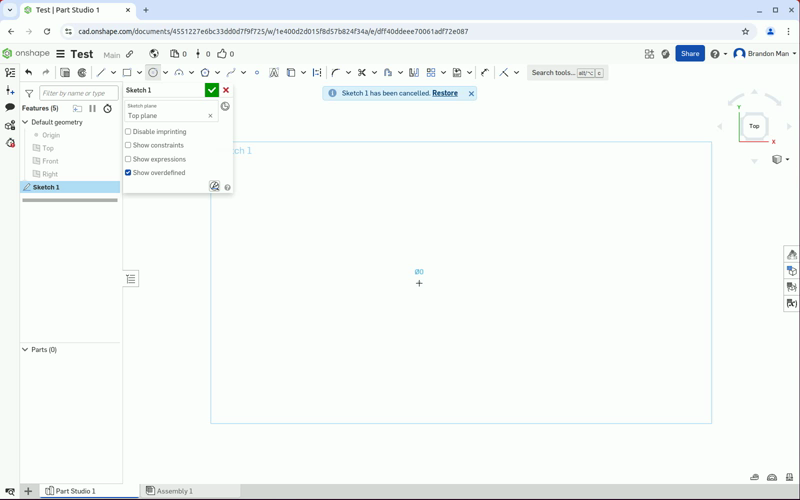
mouse_move(447, 282)
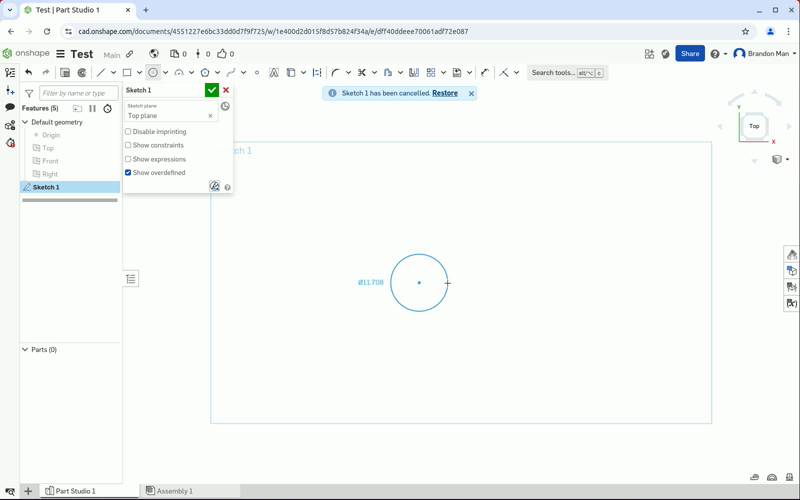
click(447, 282)
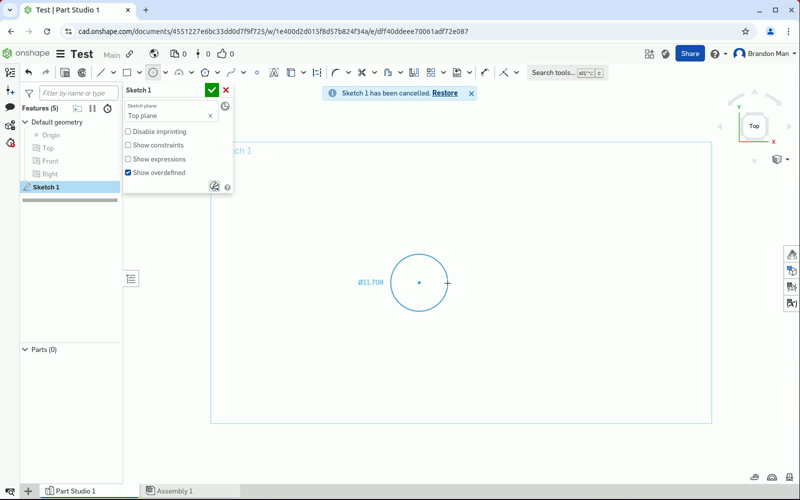
key(esc)
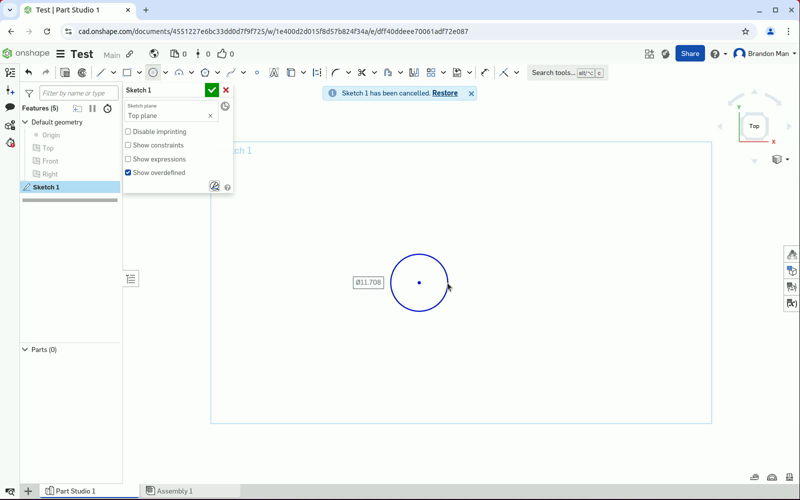
key(c)
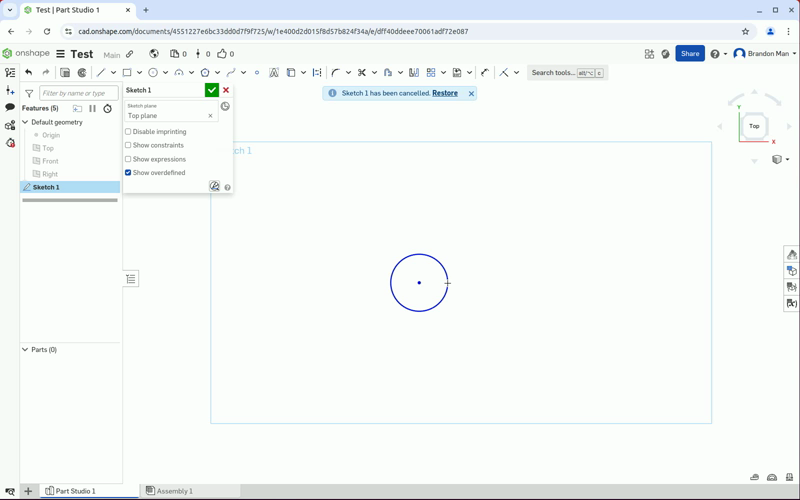
key_down(shift)
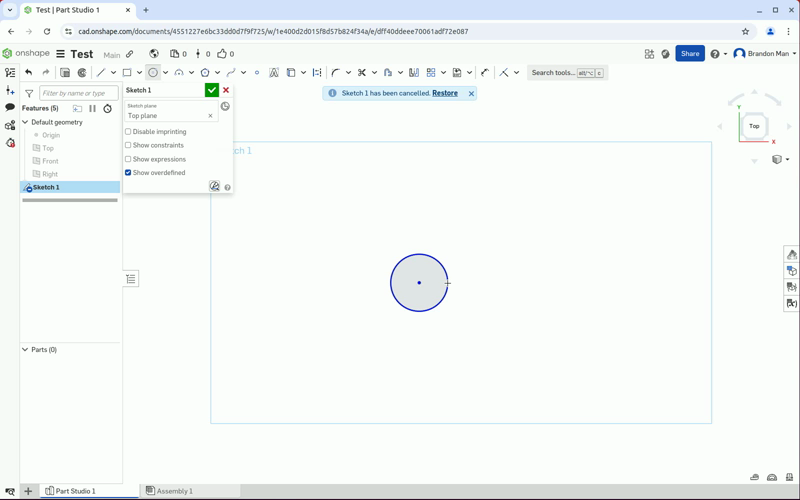
mouse_move(419, 282)
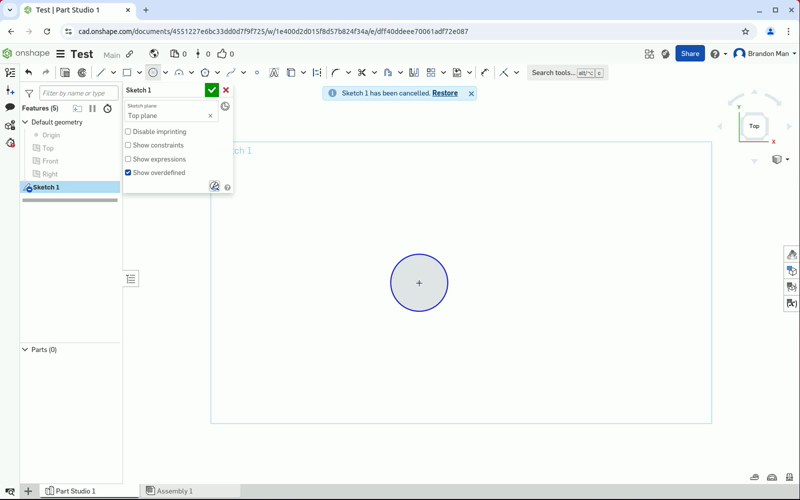
click(419, 282)
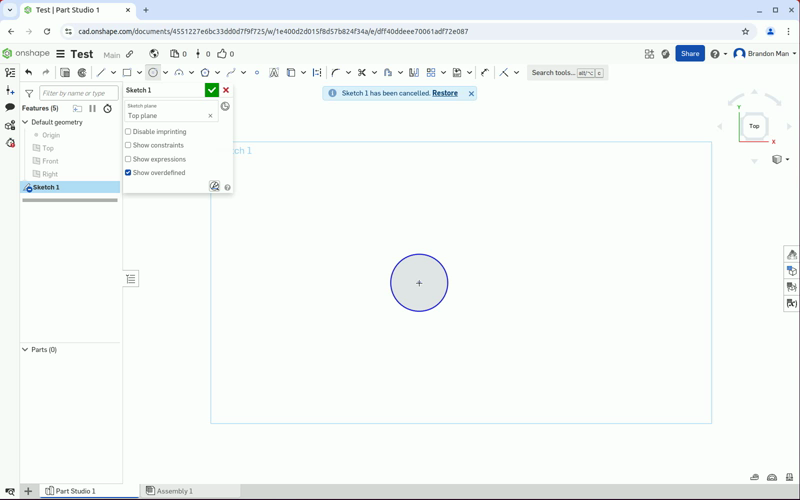
key_up(shift)
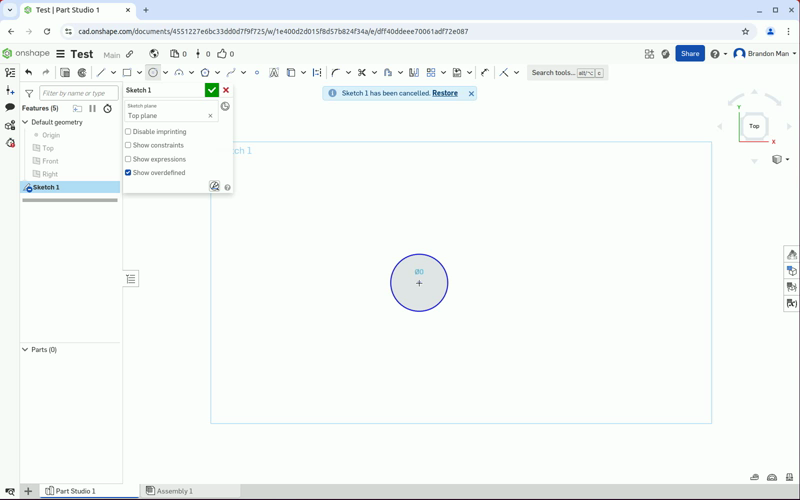
mouse_move(440, 282)
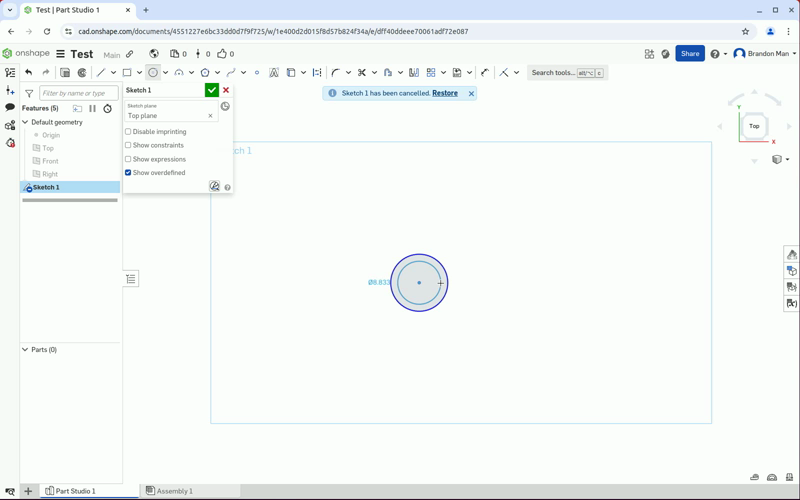
click(440, 282)
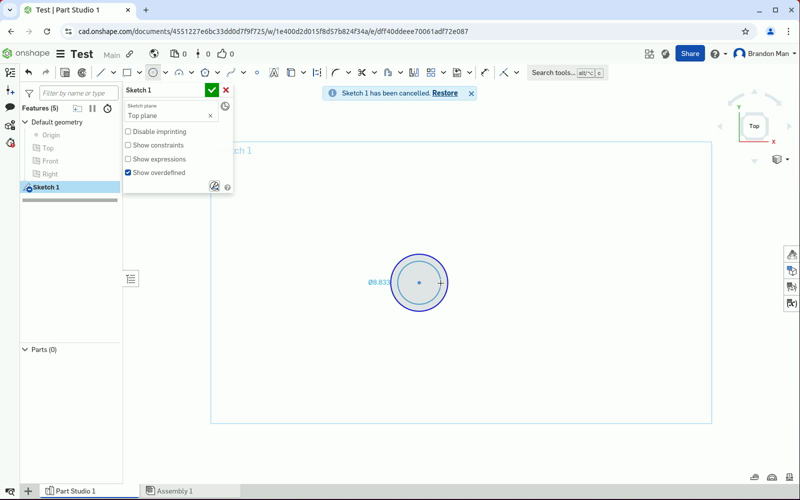
key(esc)
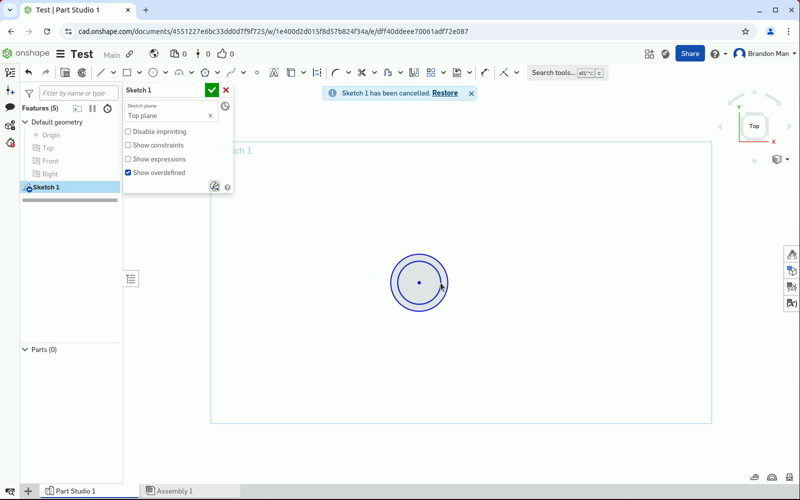
mouse_move(421, 307)
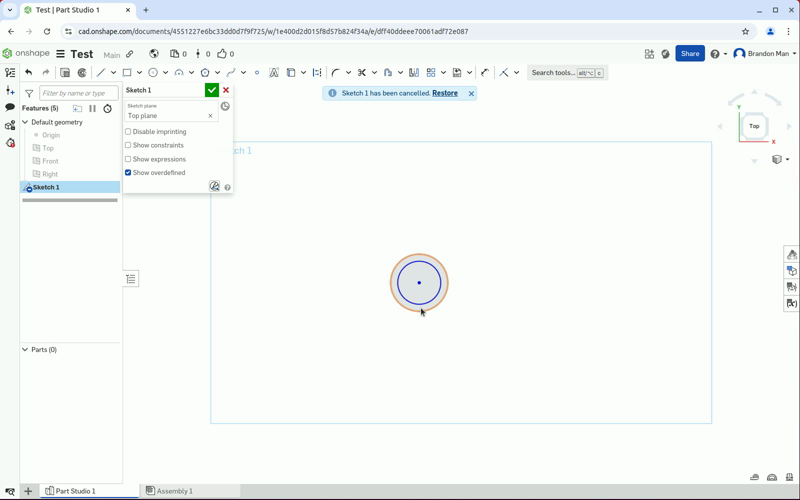
scroll(6)
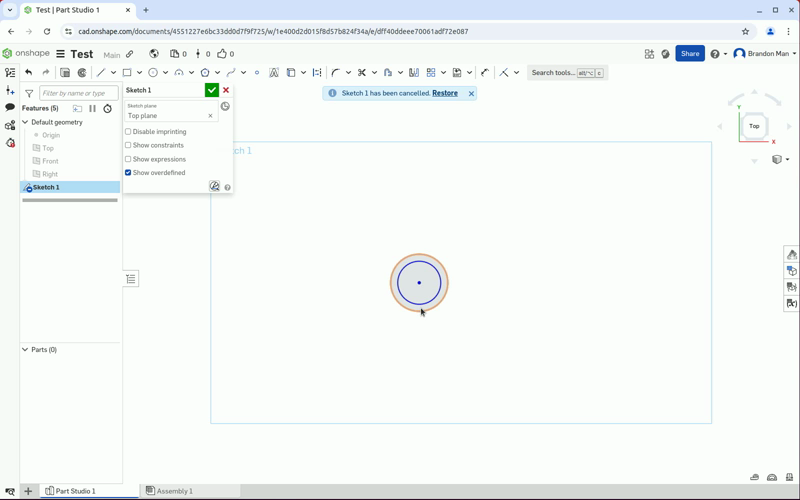
scroll(6)
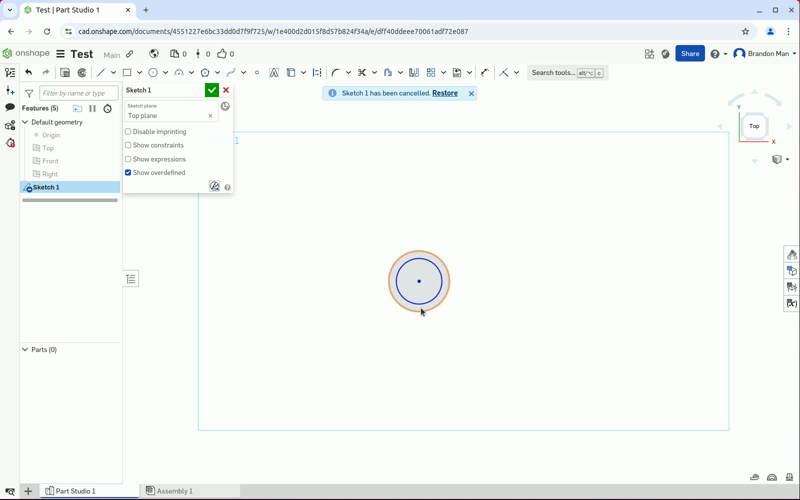
scroll(6)
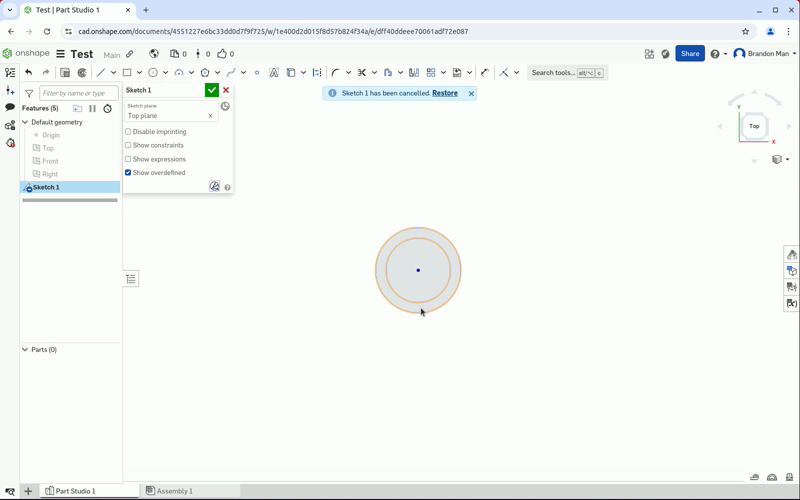
scroll(6)
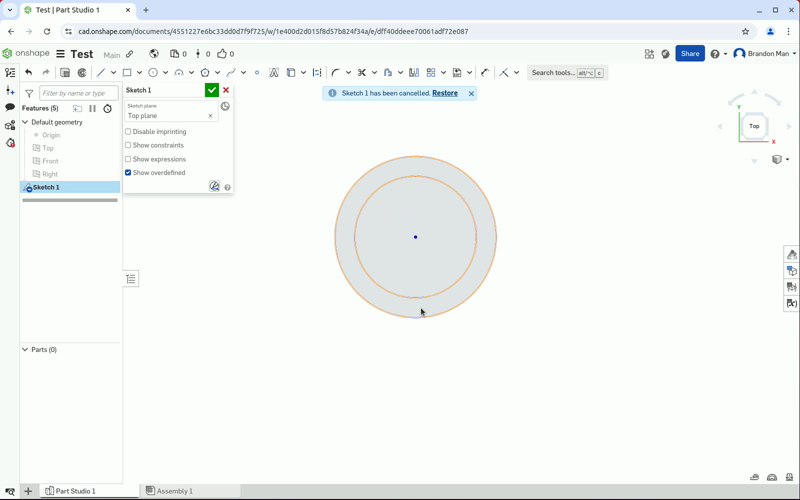
scroll(6)
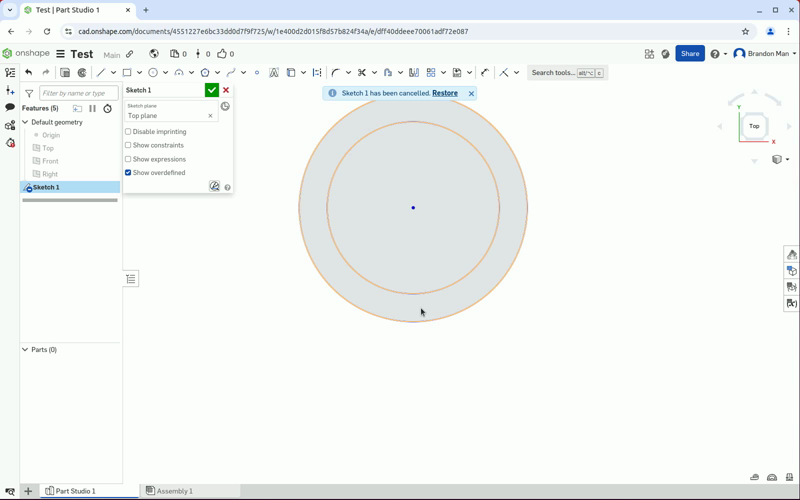
scroll(6)
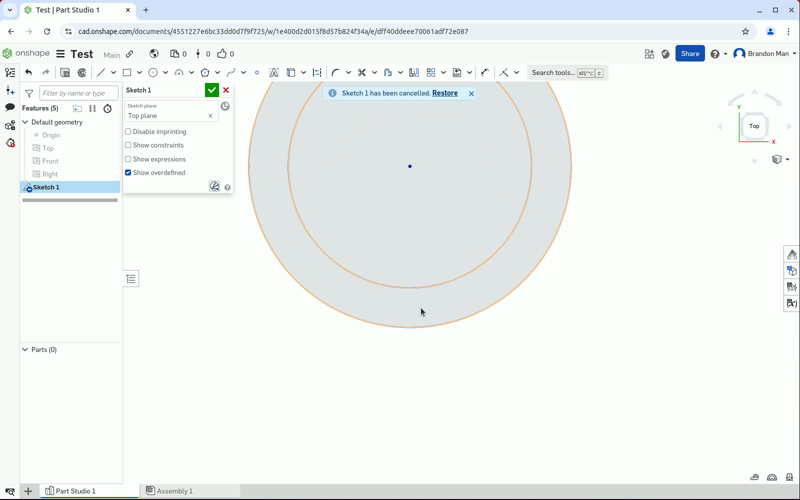
scroll(6)
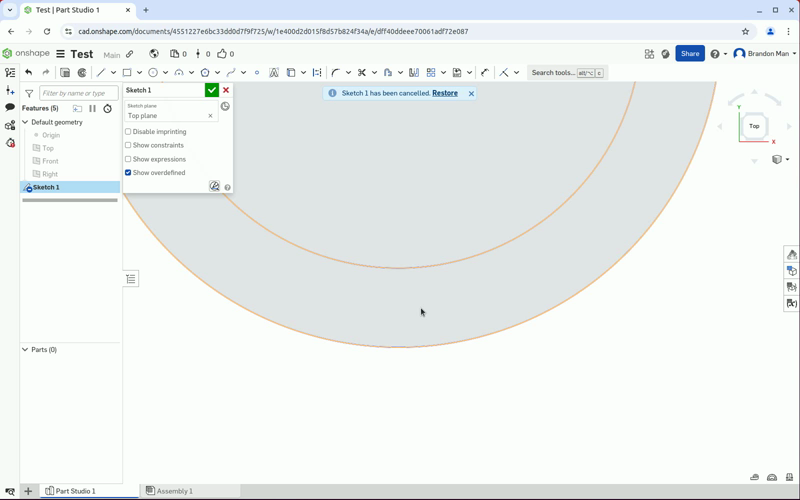
click(421, 307)
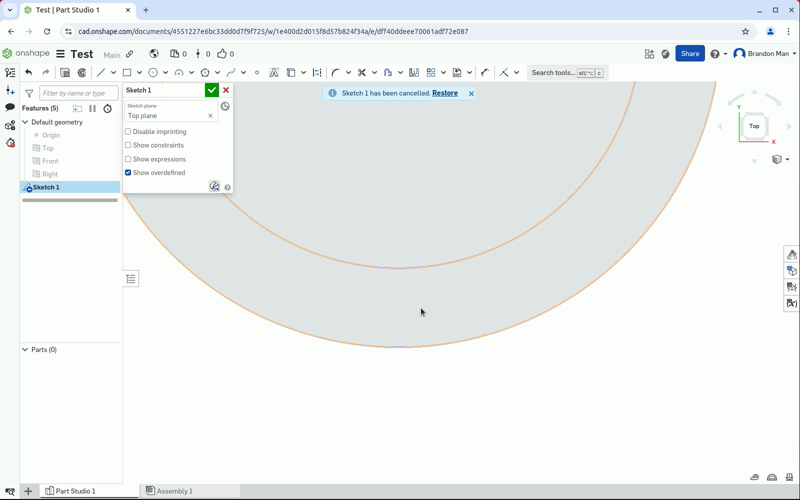
scroll(-6)
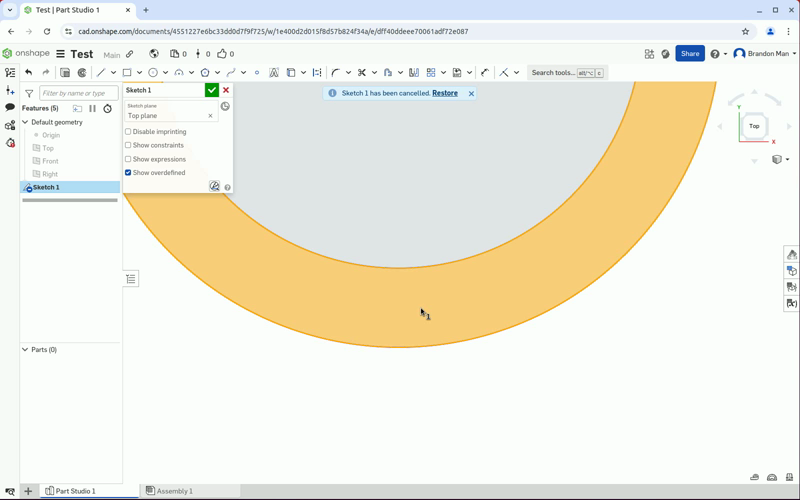
scroll(-6)
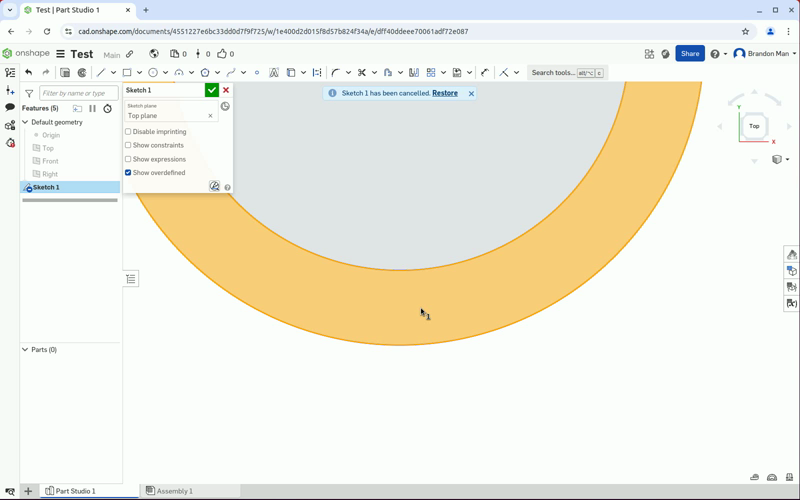
scroll(-6)
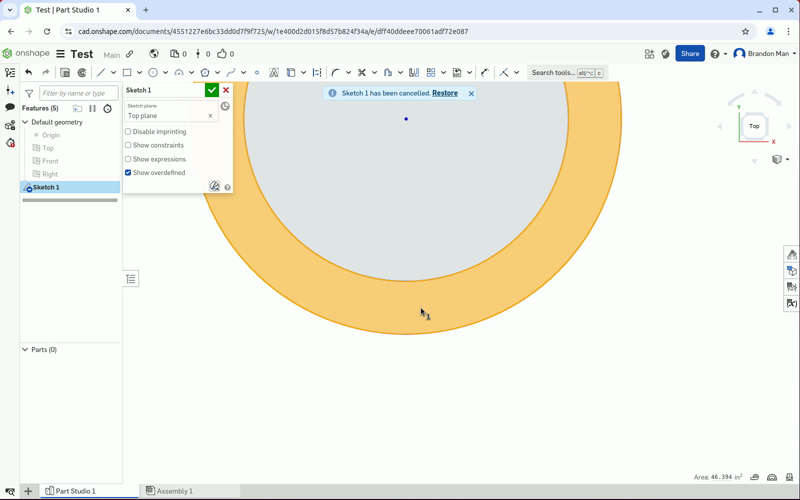
scroll(-6)
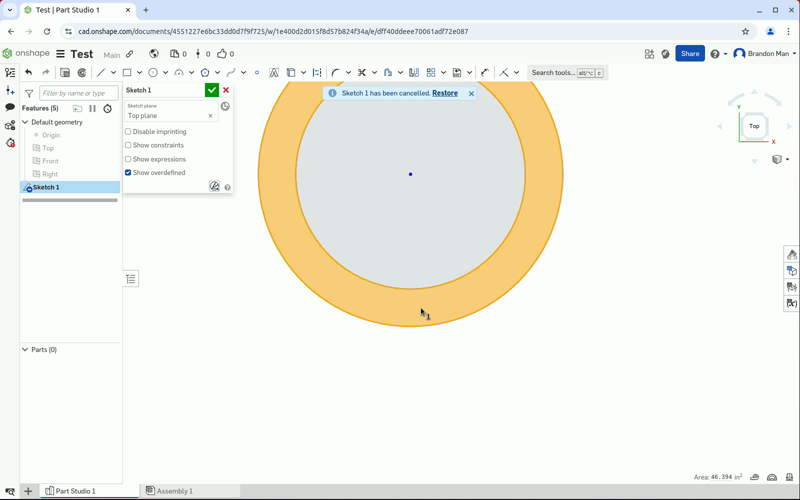
scroll(-6)
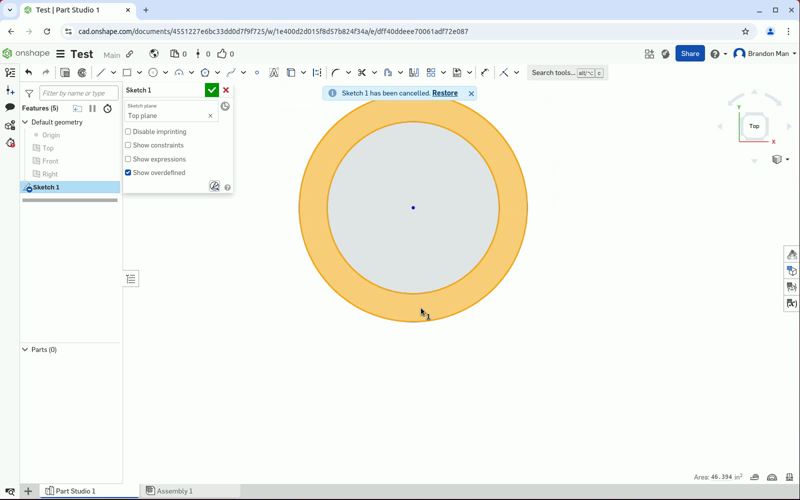
scroll(-6)
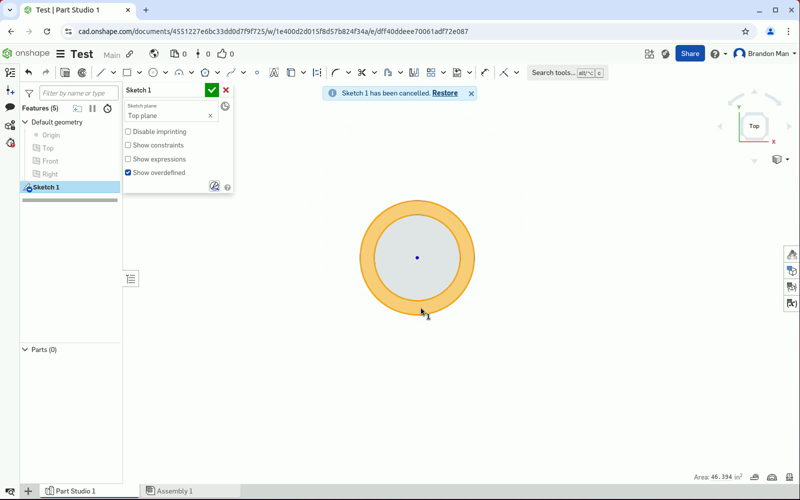
scroll(-6)
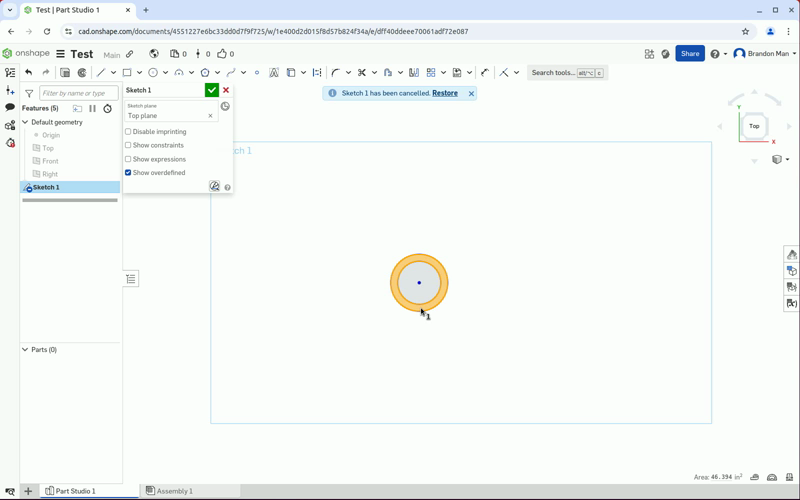
mouse_move(73, 352)
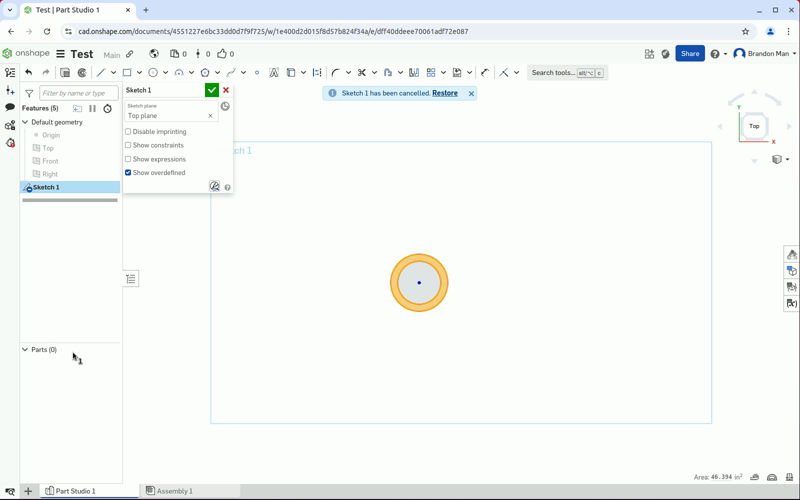
key(shift+y)
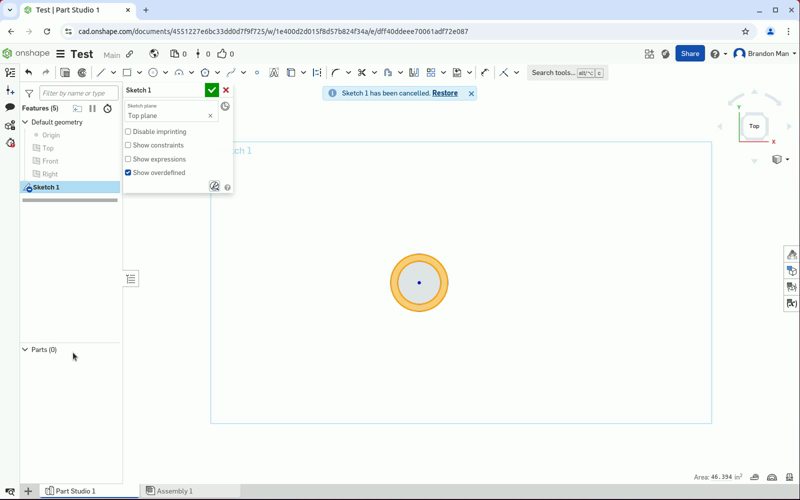
key(shift+e)
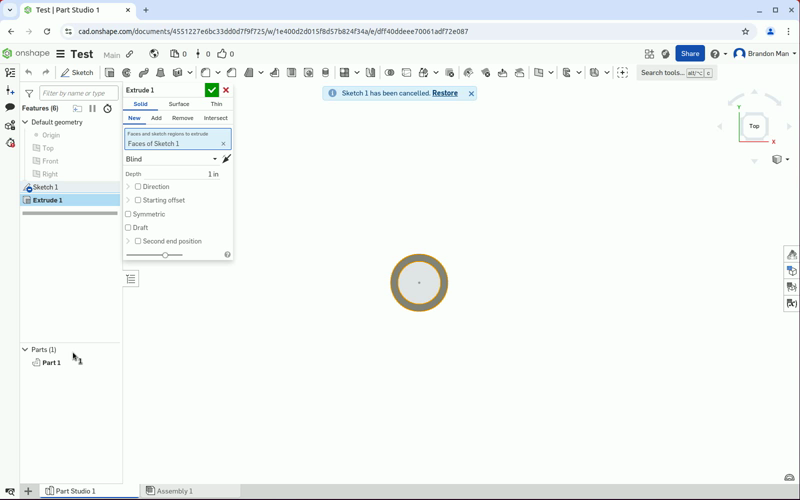
mouse_move(143, 106)
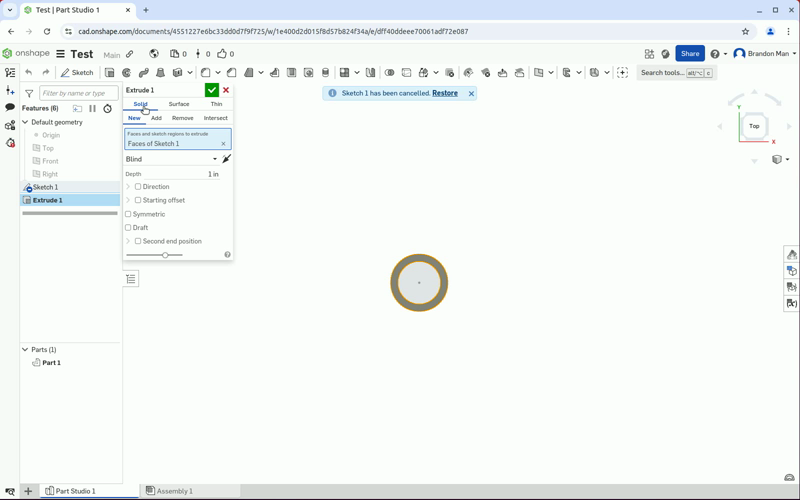
click(143, 106)
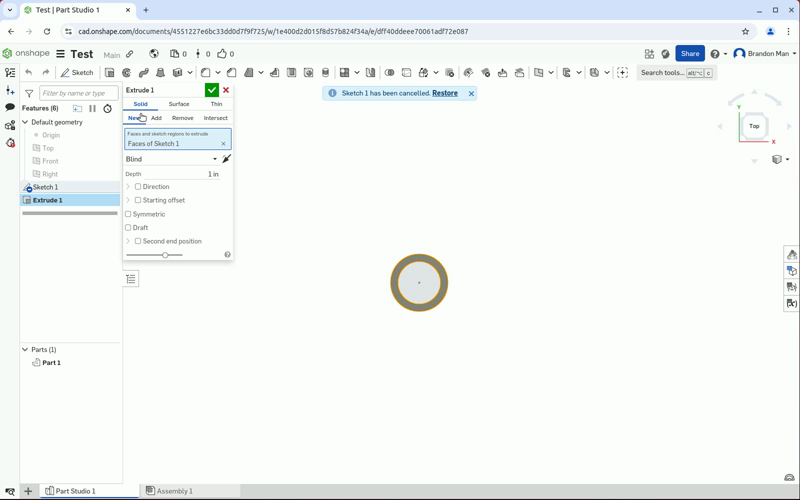
mouse_move(137, 120)
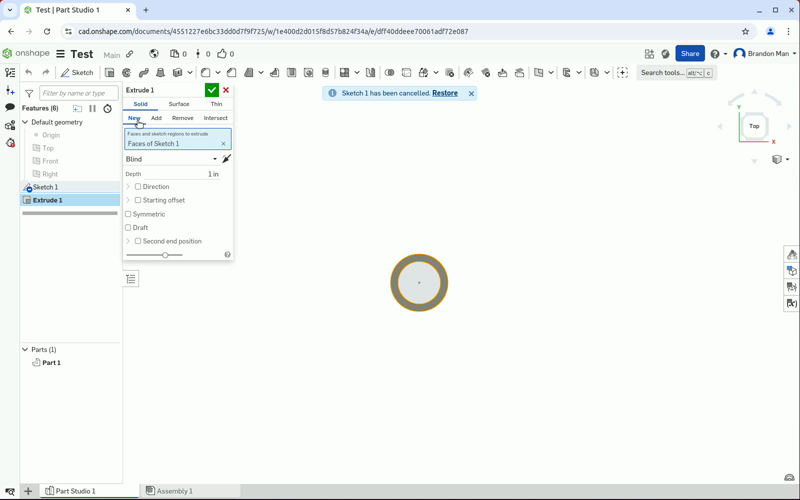
click(137, 120)
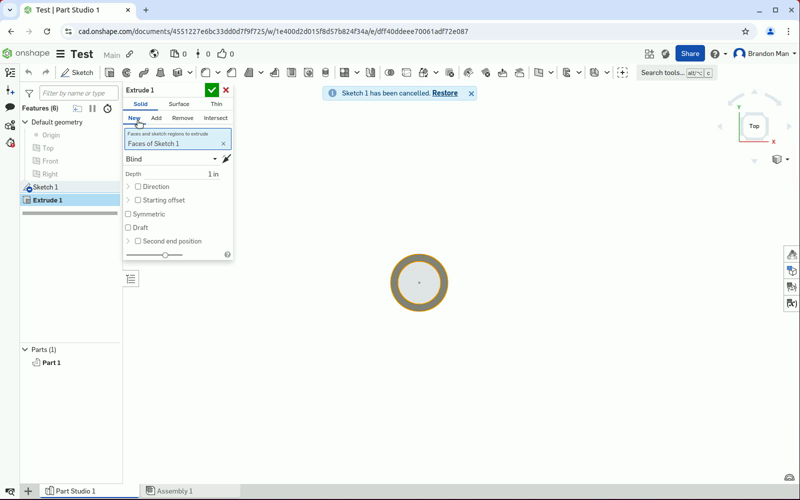
key(tab, 4)
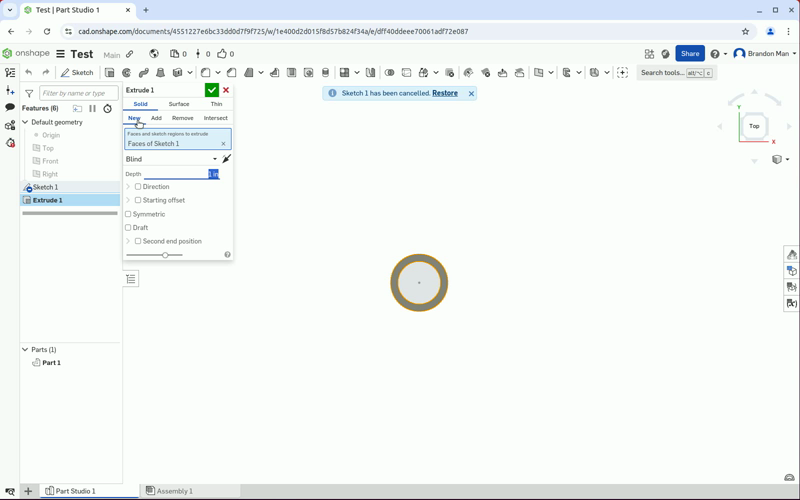
text(8.666)
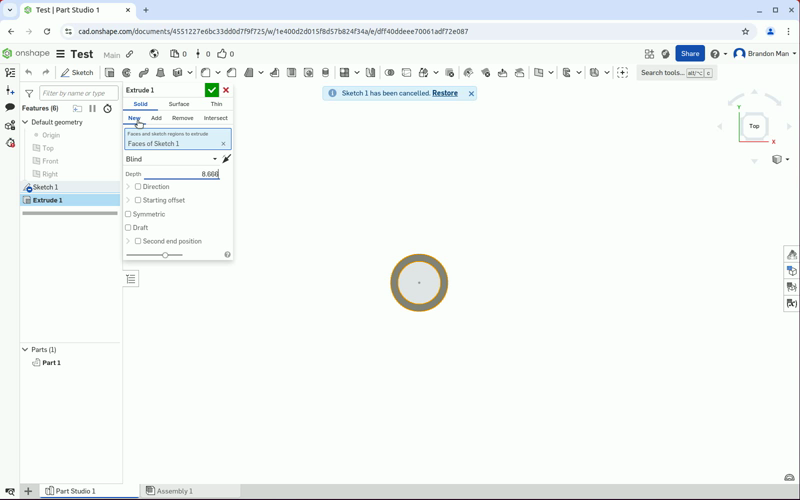
key(enter)
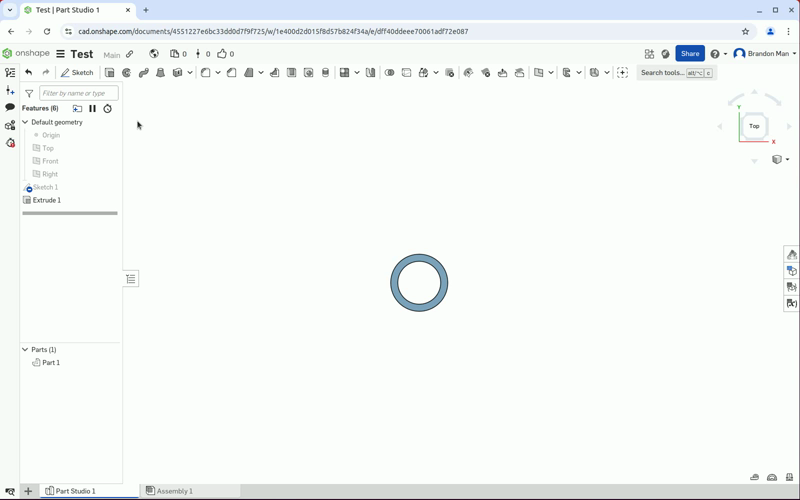
key(shift+h)
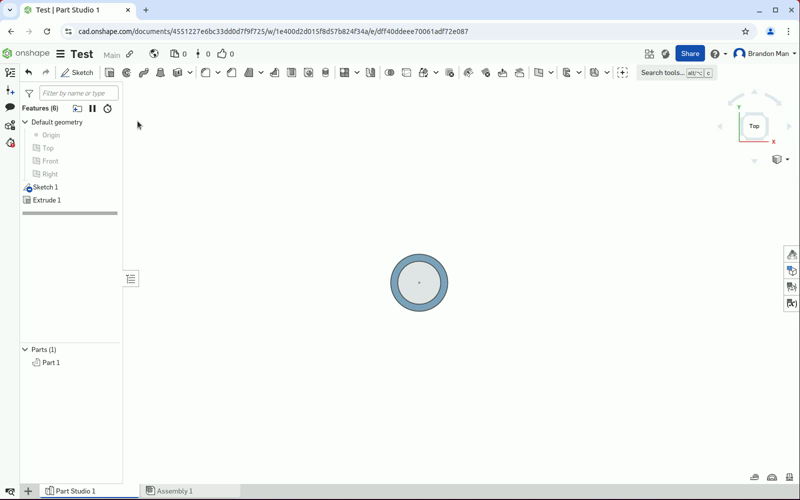
key(shift+h)
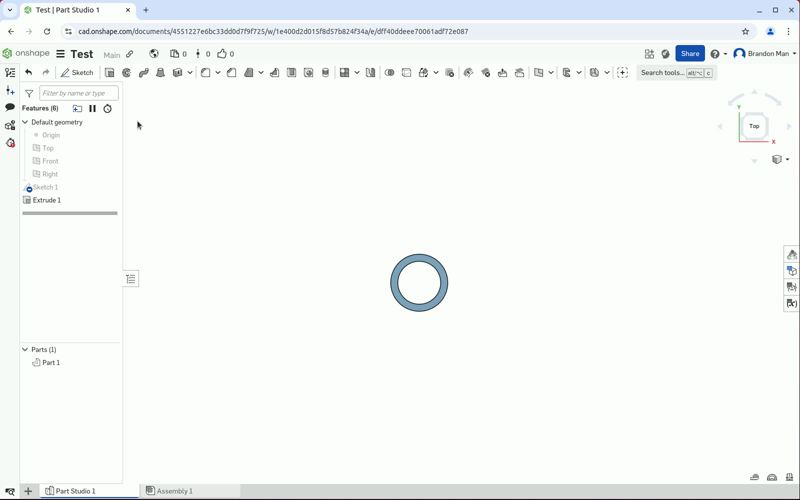
mouse_move(73, 189)
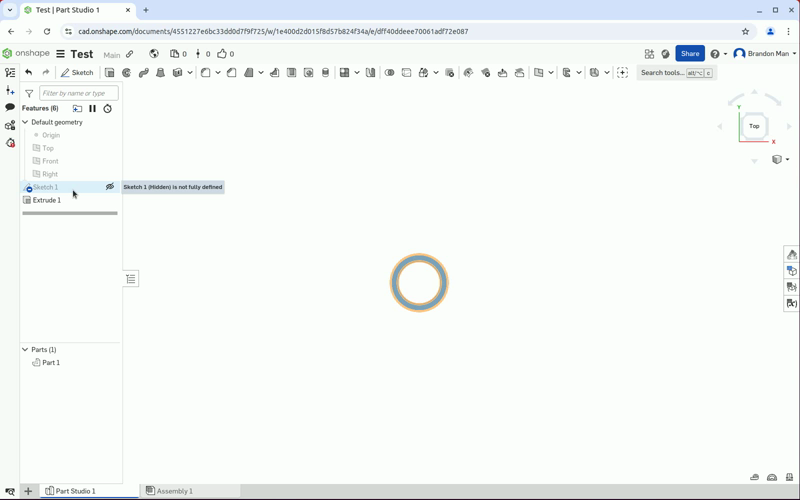
click(73, 189)
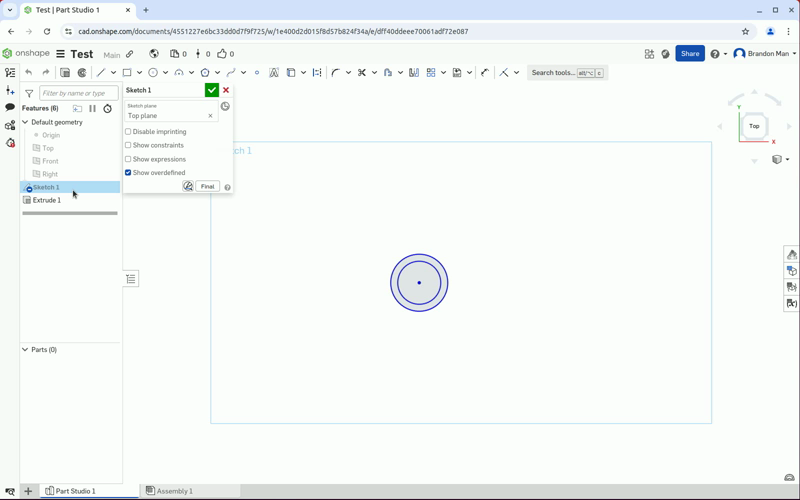
mouse_move(229, 92)
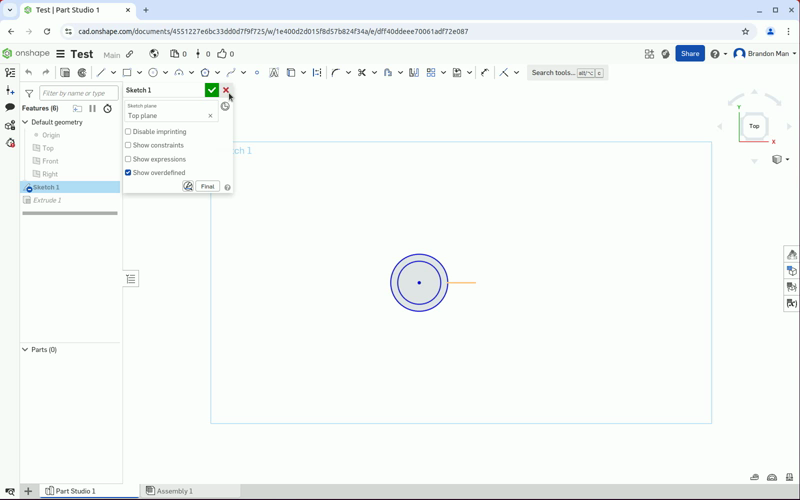
click(229, 92)
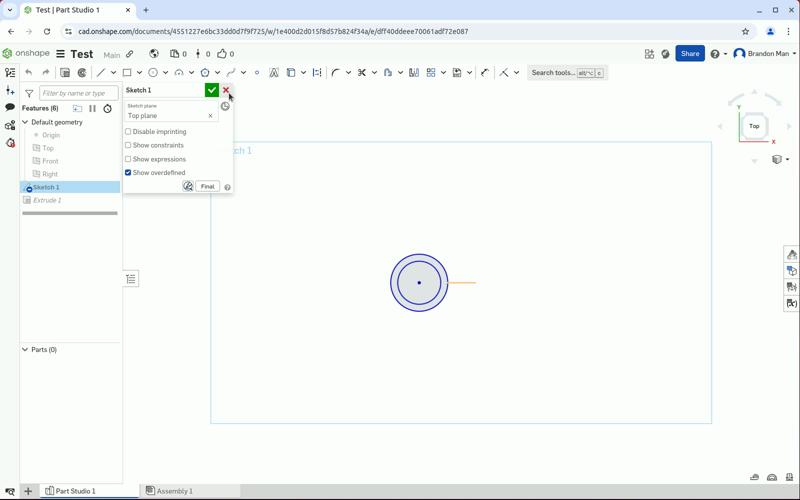
key(shift+s)
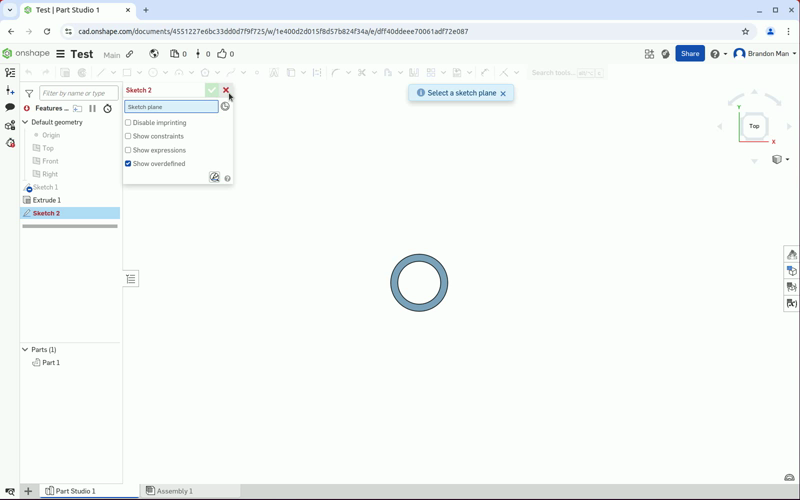
mouse_move(73, 150)
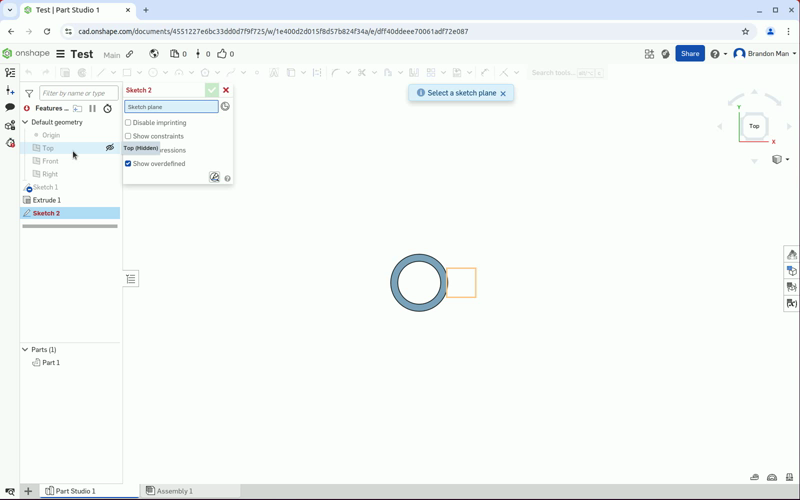
click(73, 150)
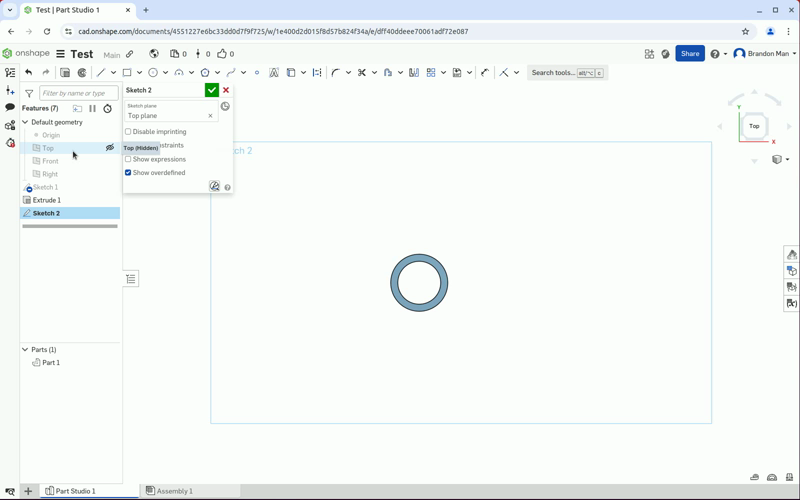
mouse_move(73, 352)
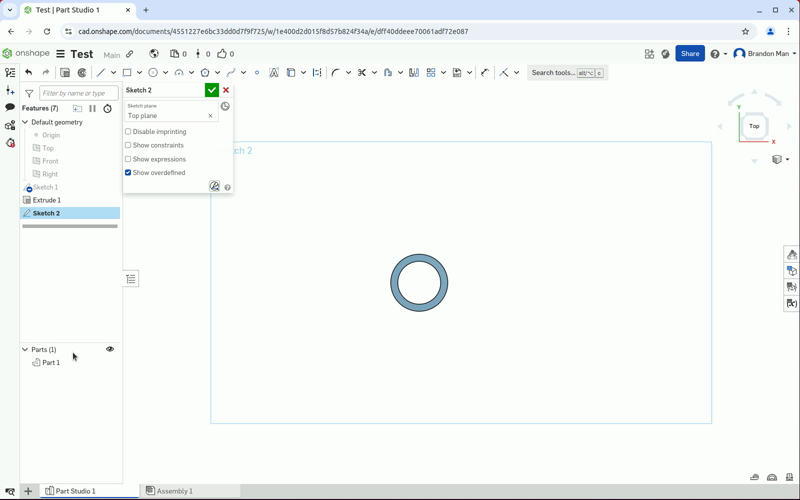
key(y)
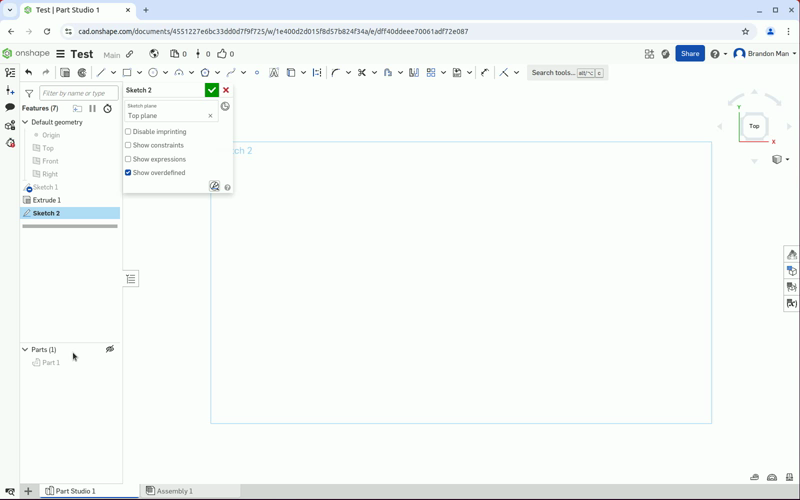
key(l)
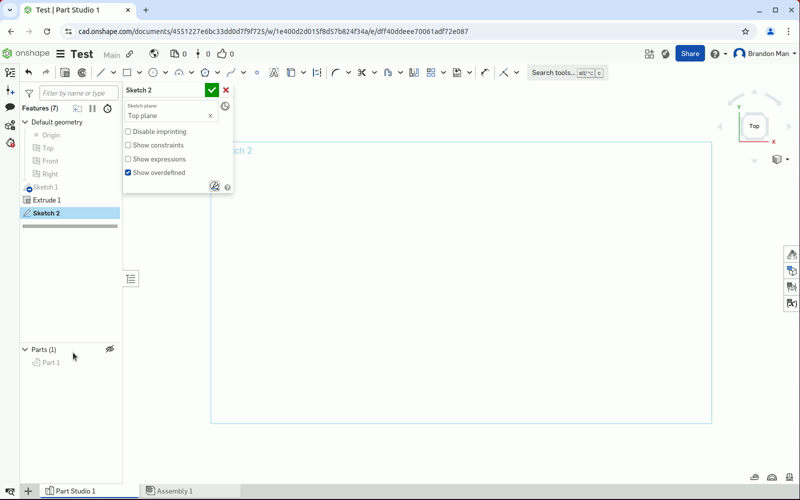
key_down(shift)
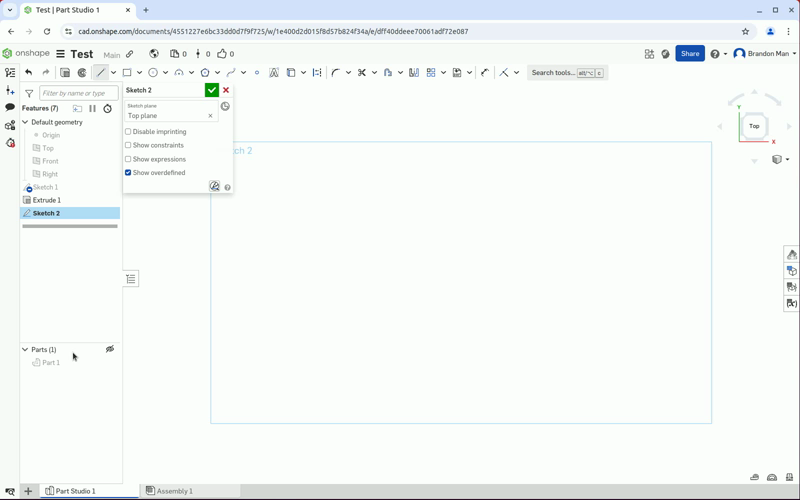
mouse_move(420, 311)
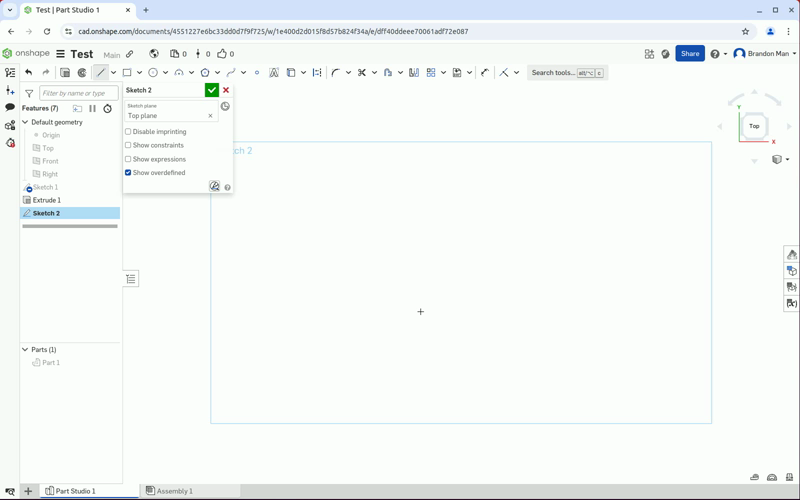
click(420, 311)
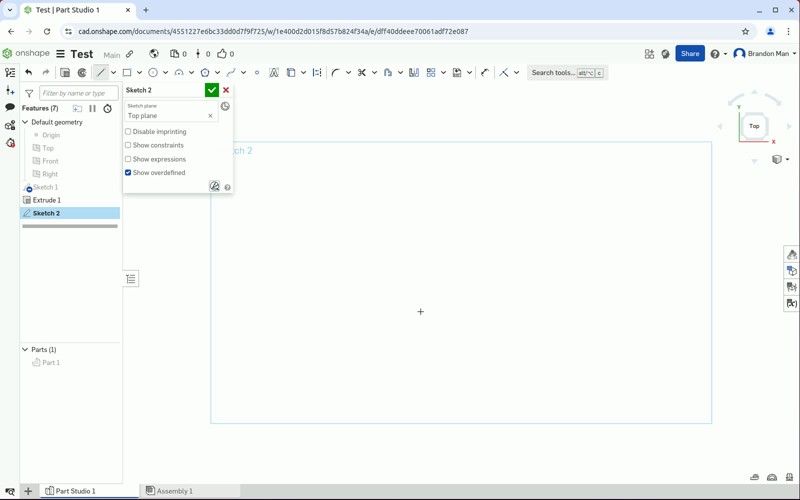
key_up(shift)
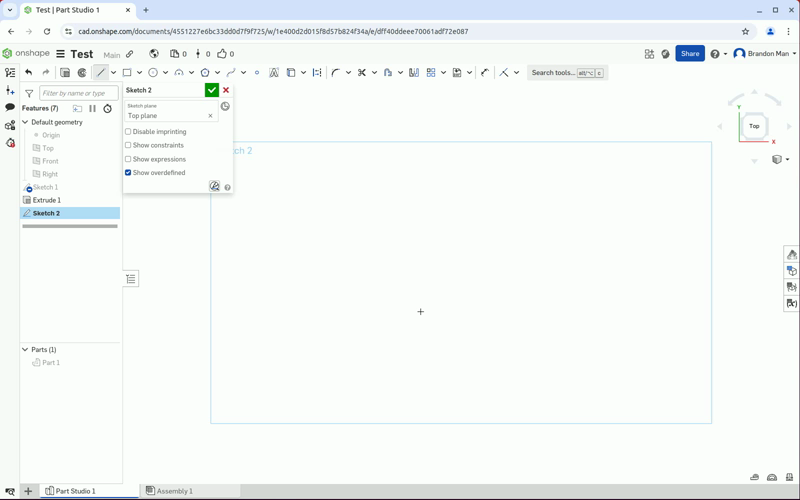
key_down(shift)
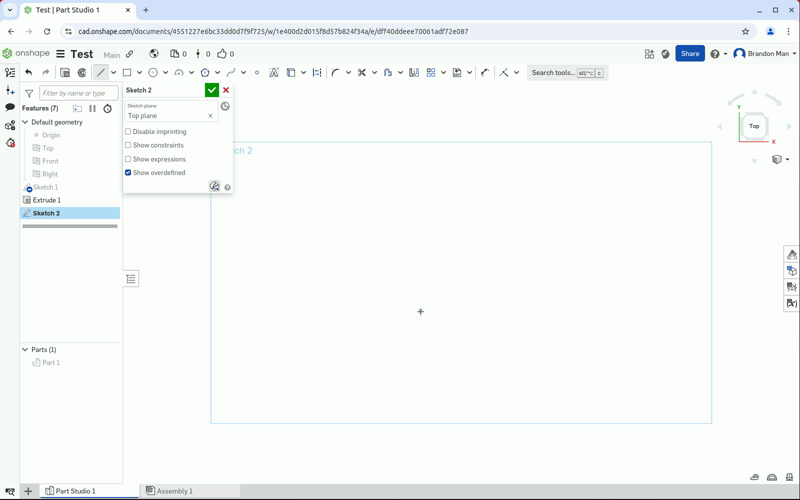
mouse_move(560, 296)
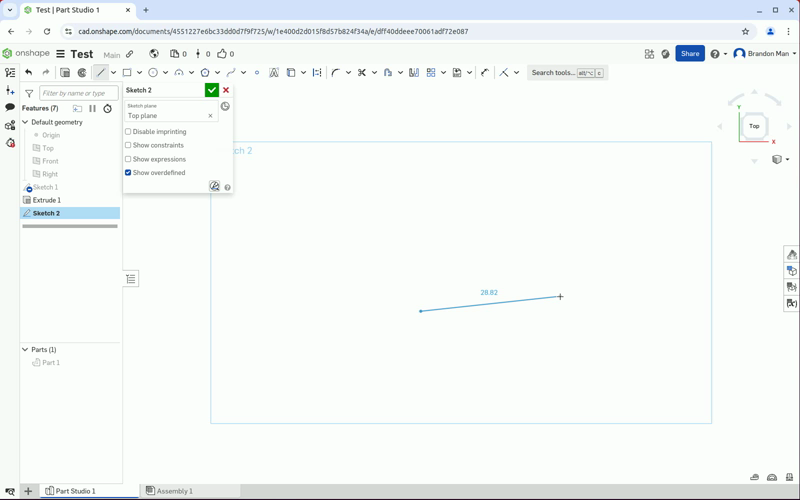
click(560, 296)
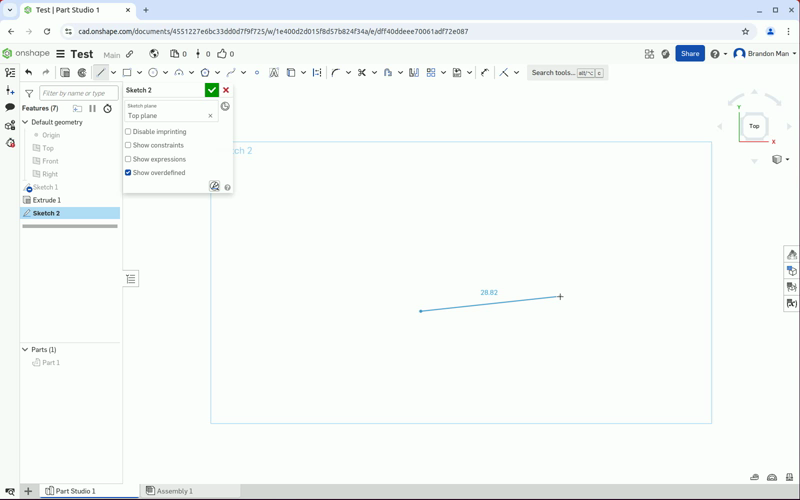
key_up(shift)
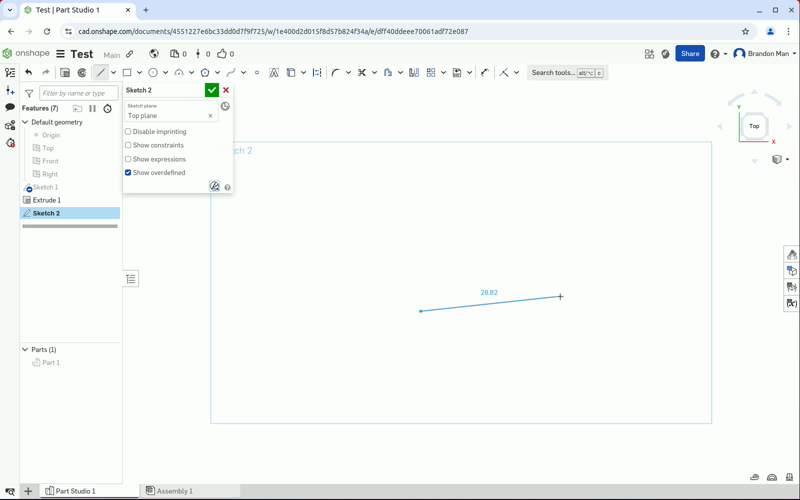
key(esc)
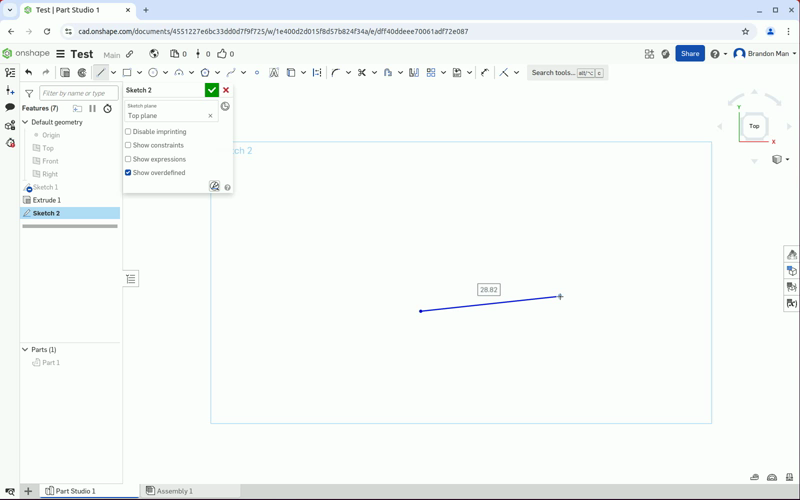
key(a)
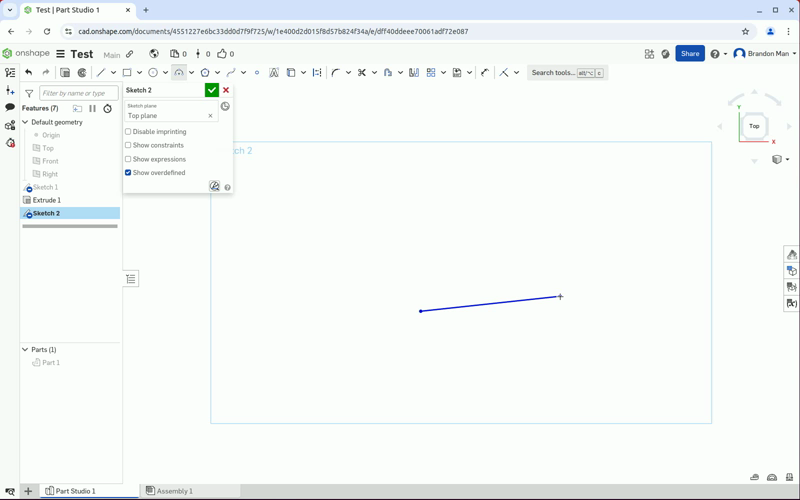
mouse_move(560, 296)
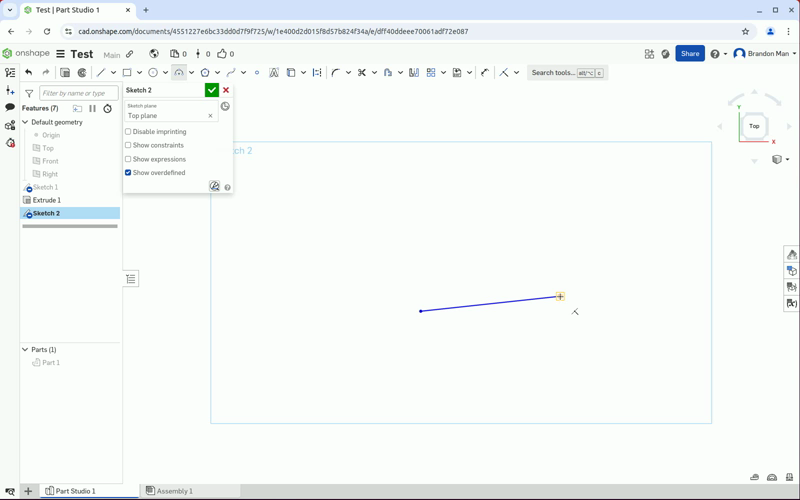
click(560, 296)
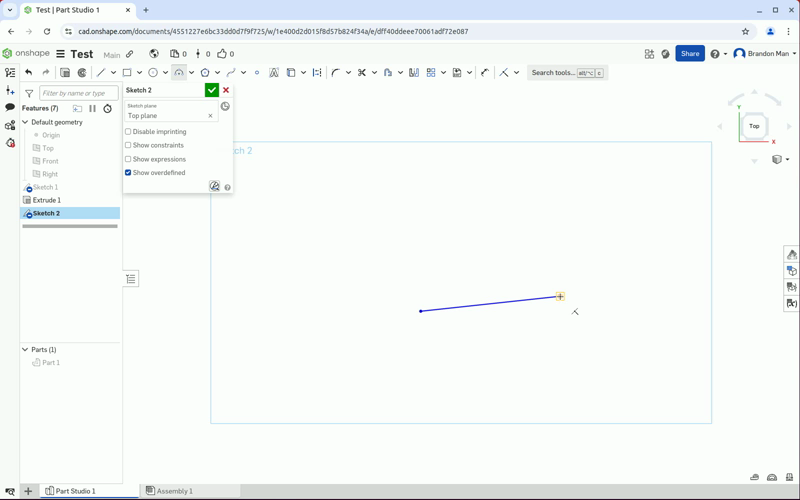
key_down(shift)
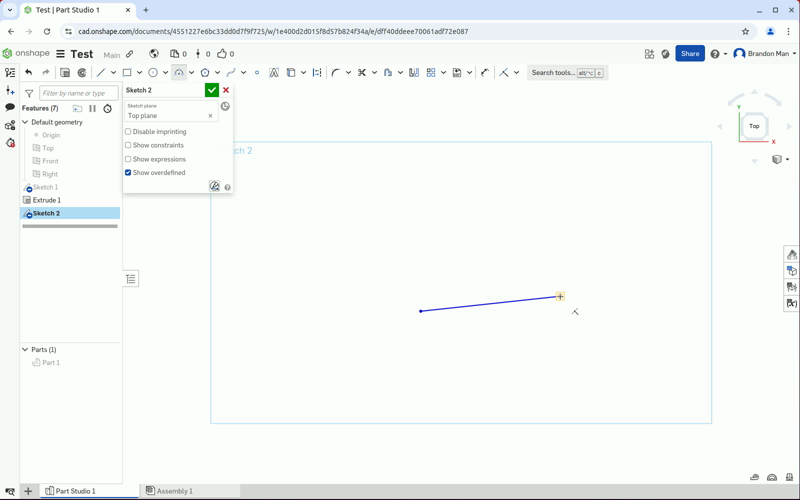
mouse_move(560, 268)
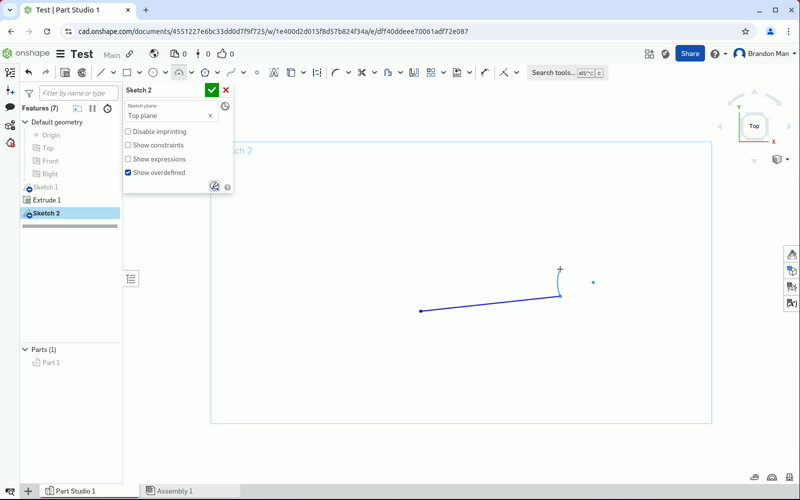
click(560, 268)
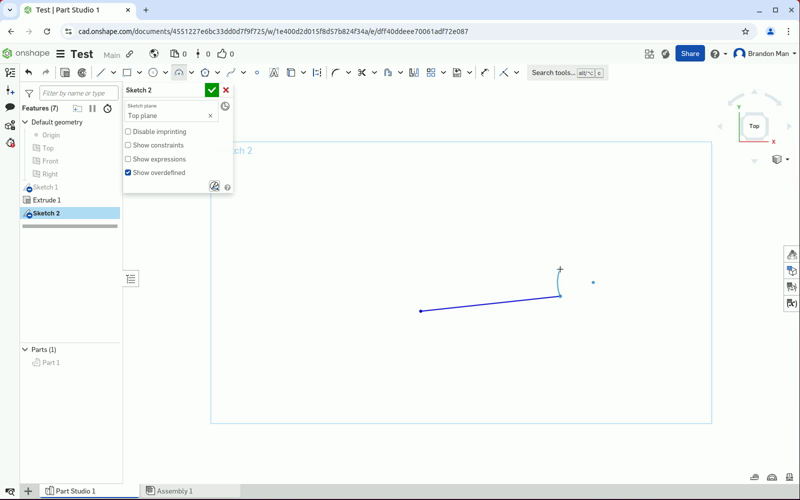
mouse_move(544, 282)
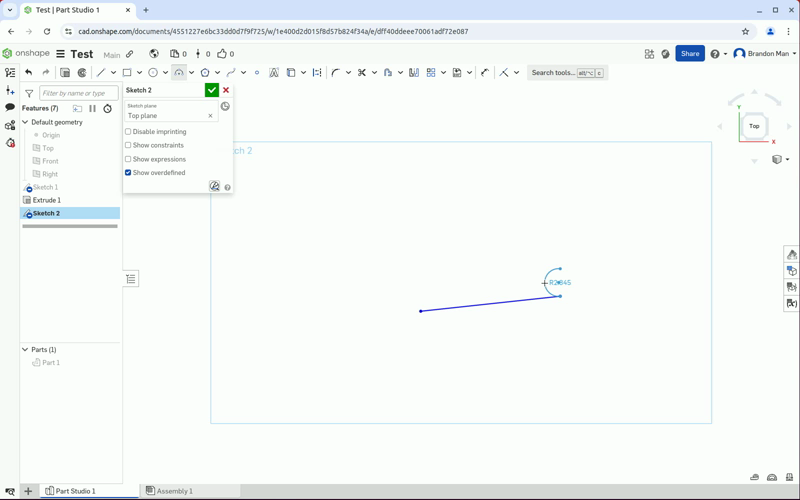
click(544, 282)
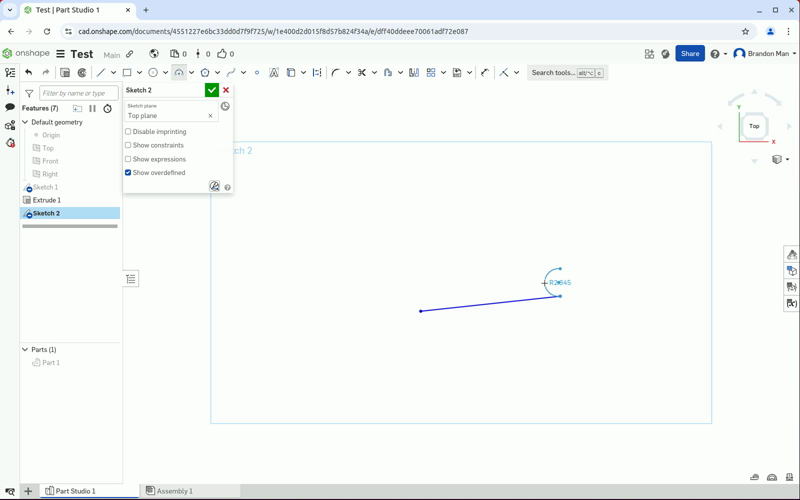
key_up(shift)
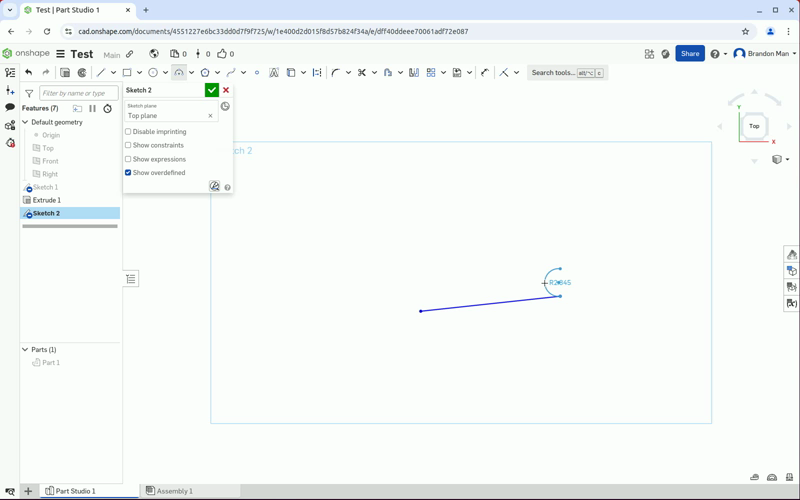
key(esc)
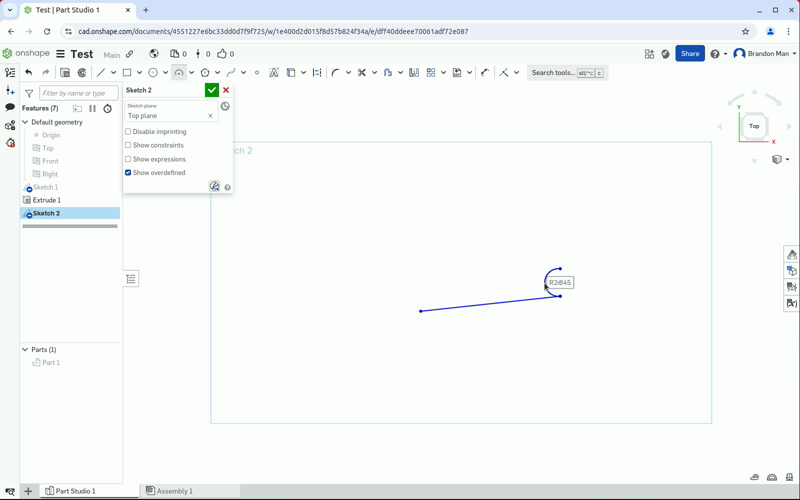
key(l)
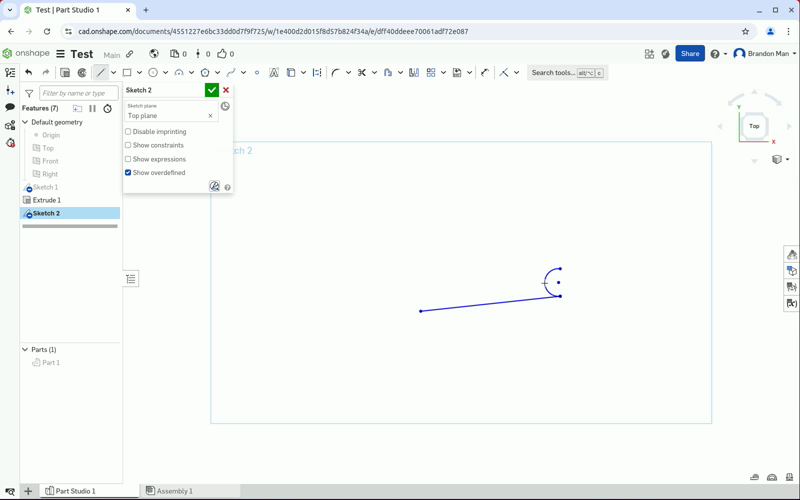
mouse_move(560, 268)
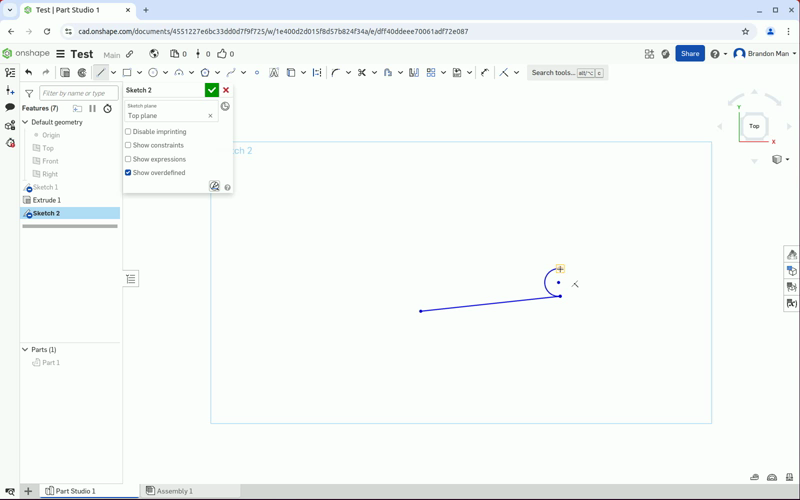
click(560, 268)
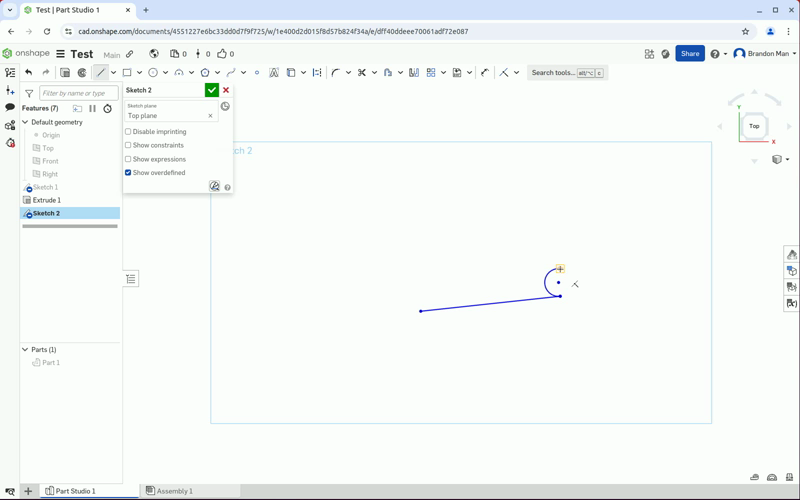
key_down(shift)
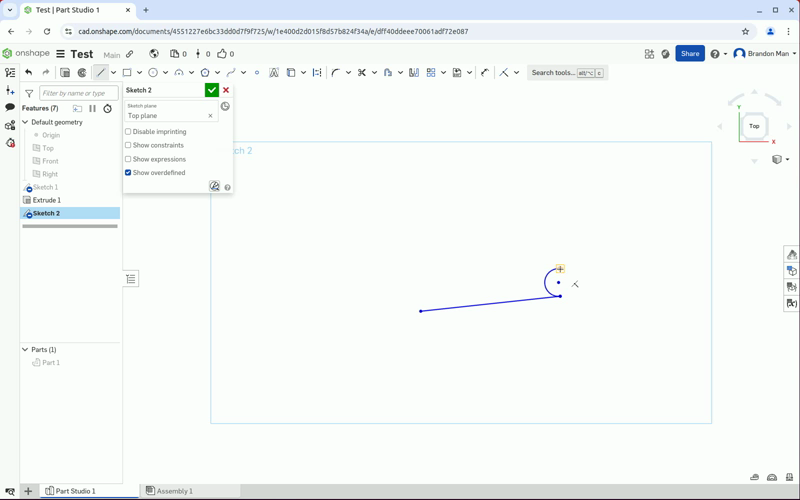
mouse_move(420, 255)
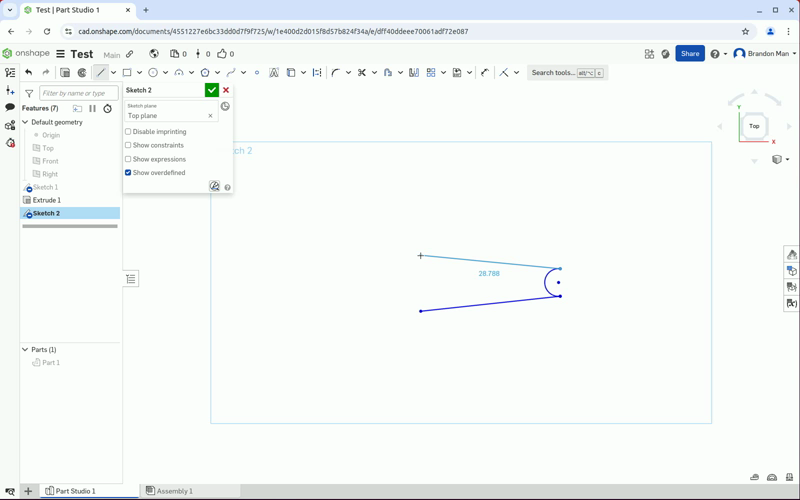
click(420, 255)
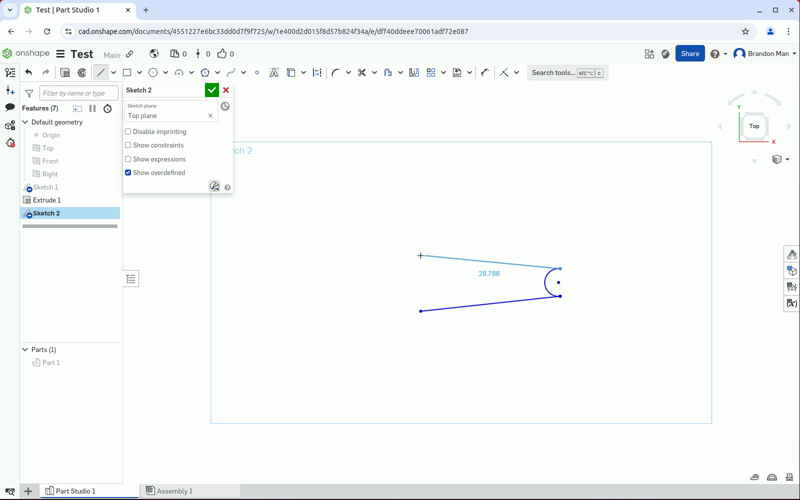
key_up(shift)
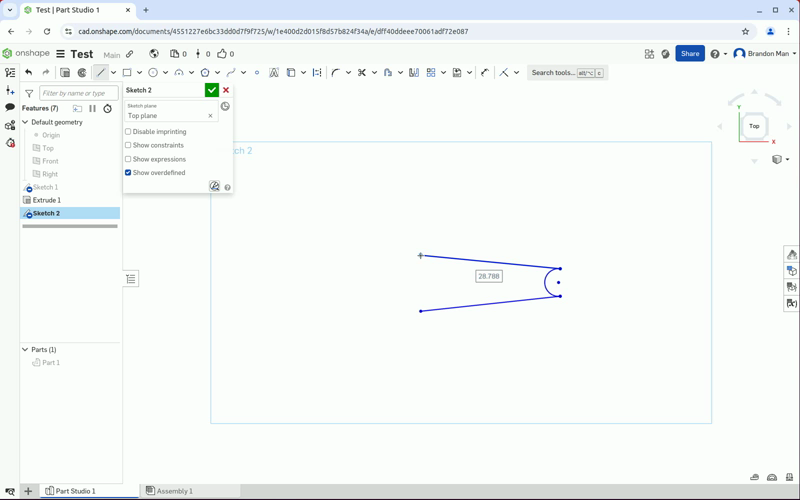
key(esc)
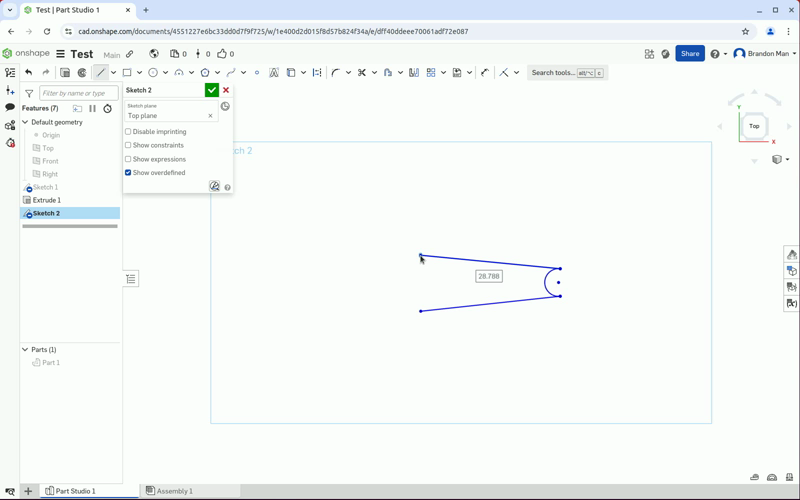
key(a)
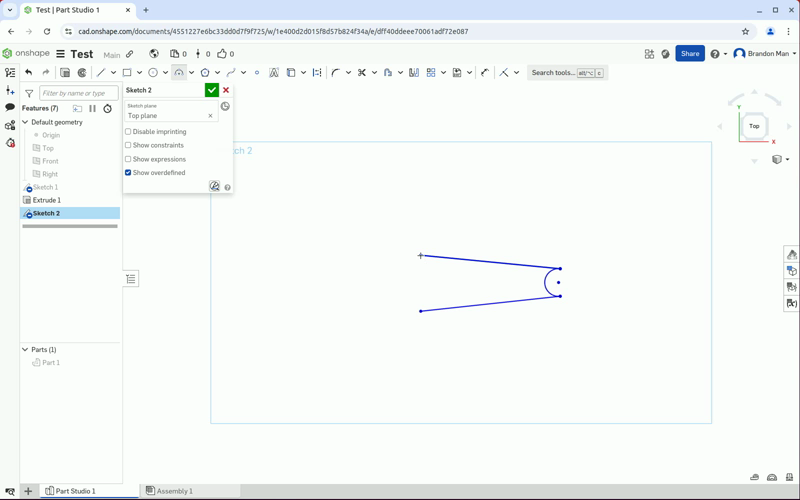
mouse_move(420, 255)
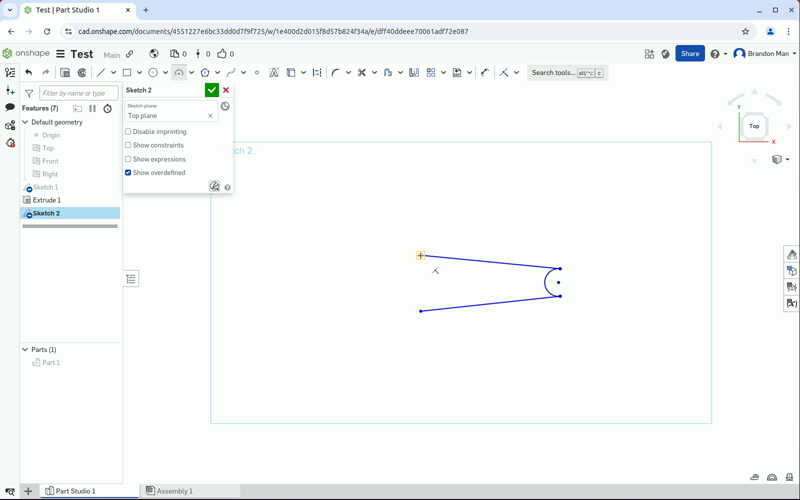
click(420, 255)
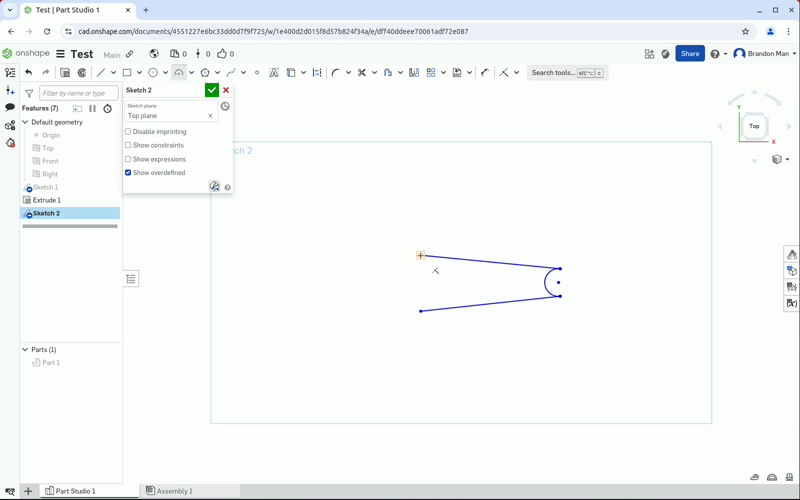
mouse_move(420, 311)
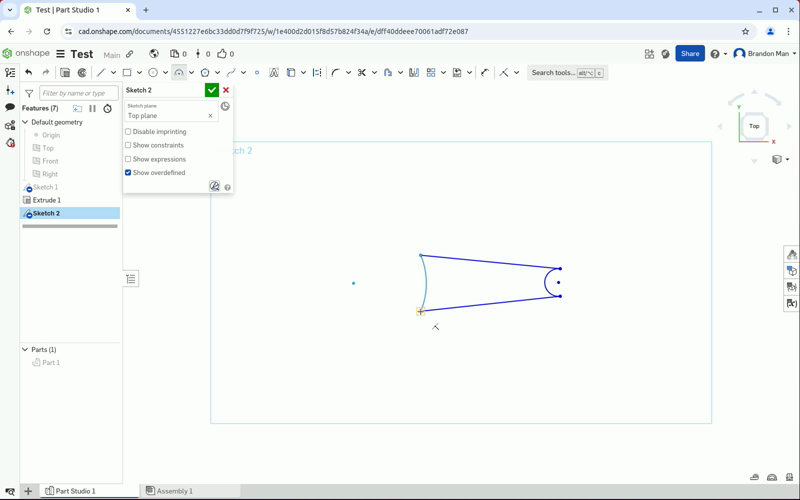
click(420, 311)
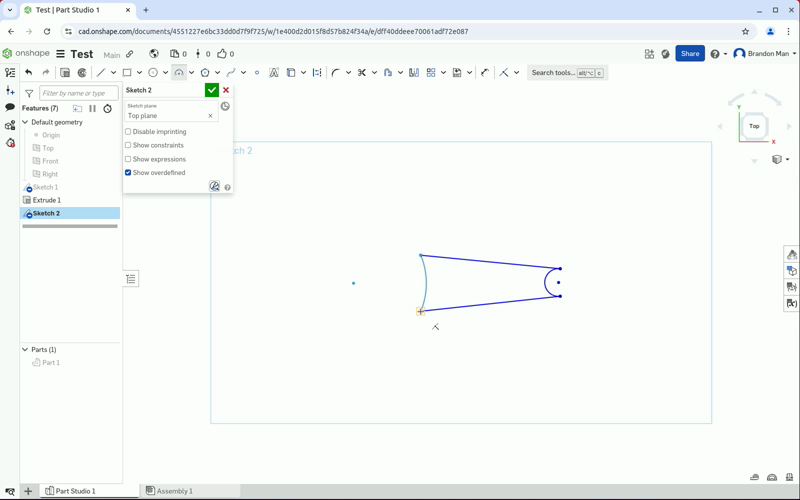
key_down(shift)
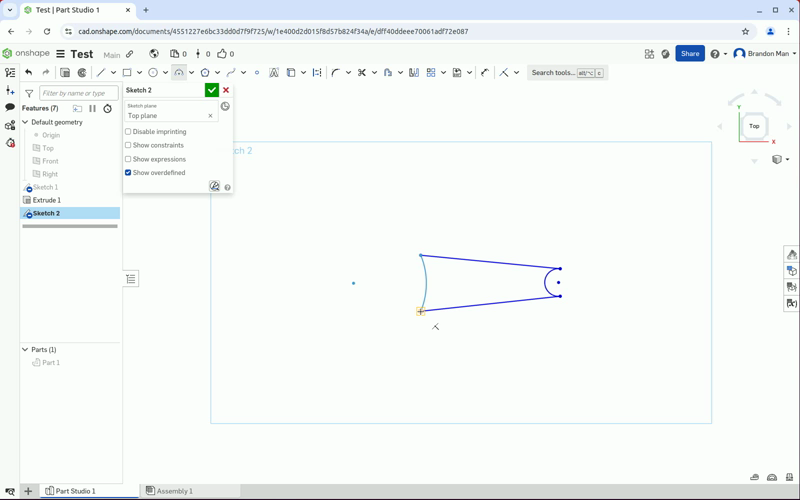
mouse_move(446, 283)
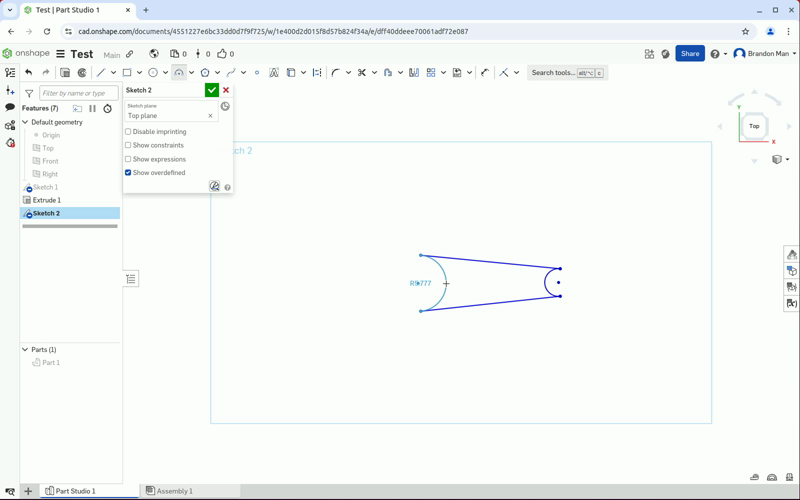
click(446, 283)
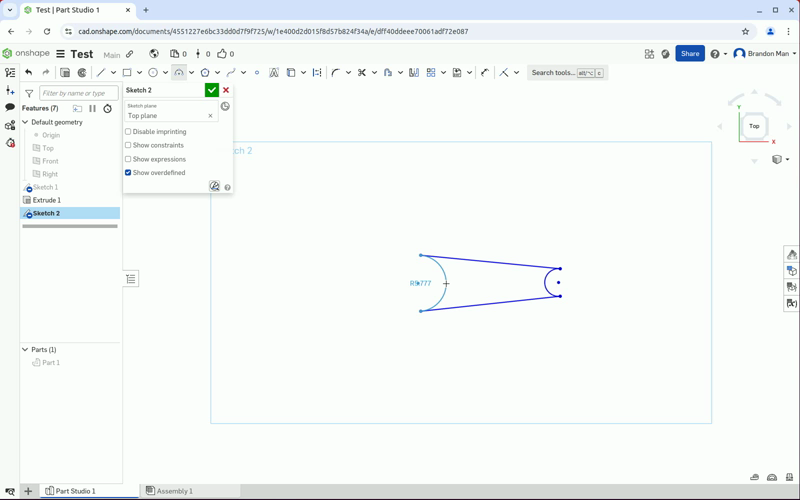
key_up(shift)
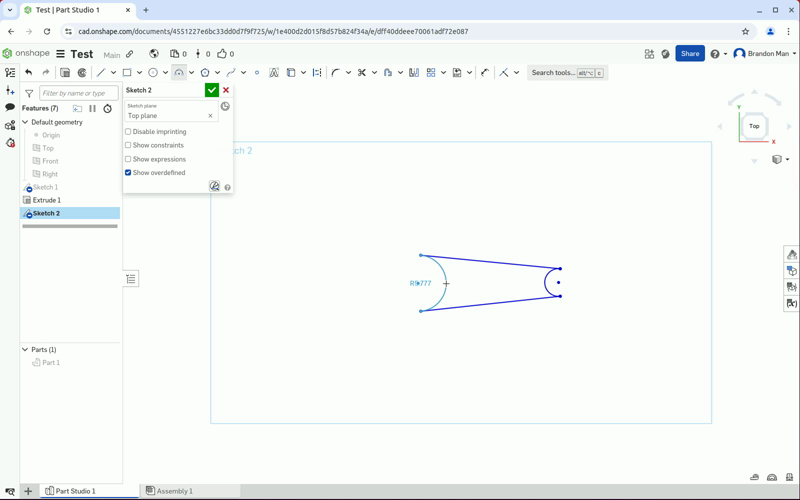
key(esc)
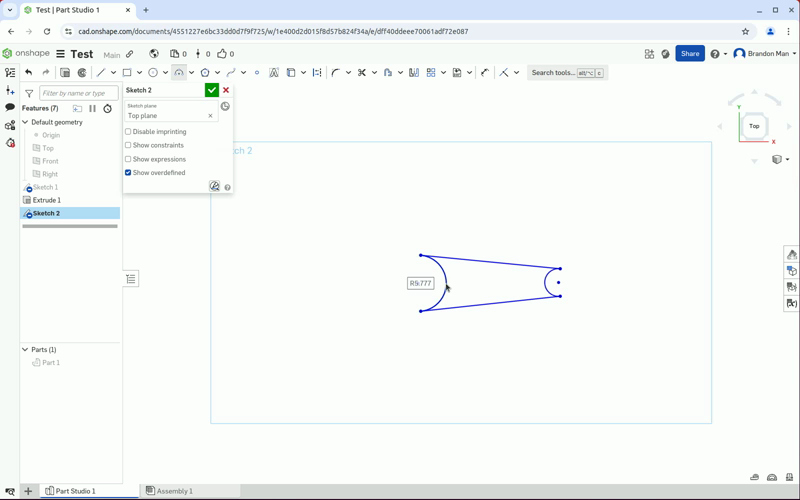
key(l)
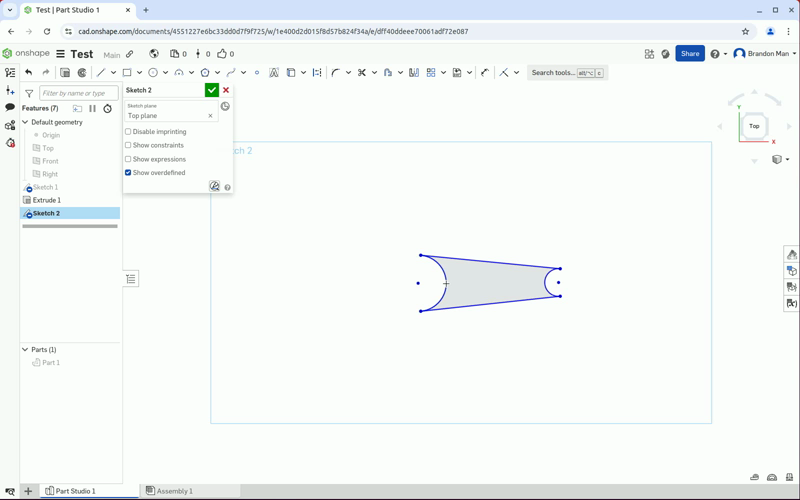
key_down(shift)
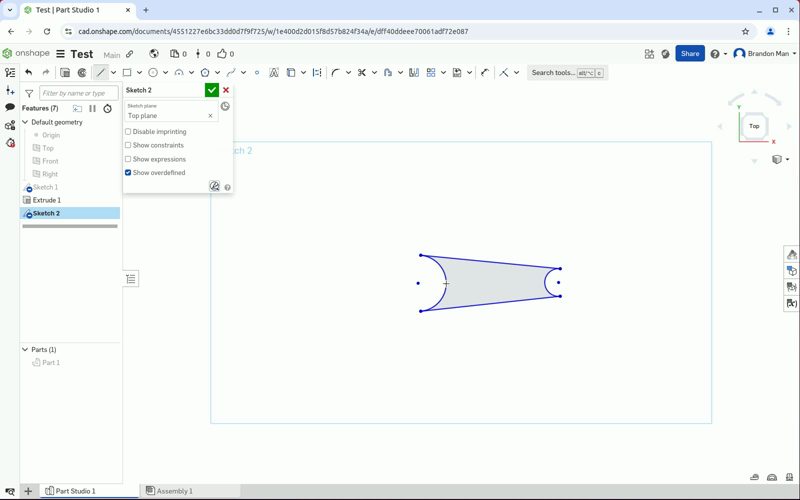
mouse_move(460, 290)
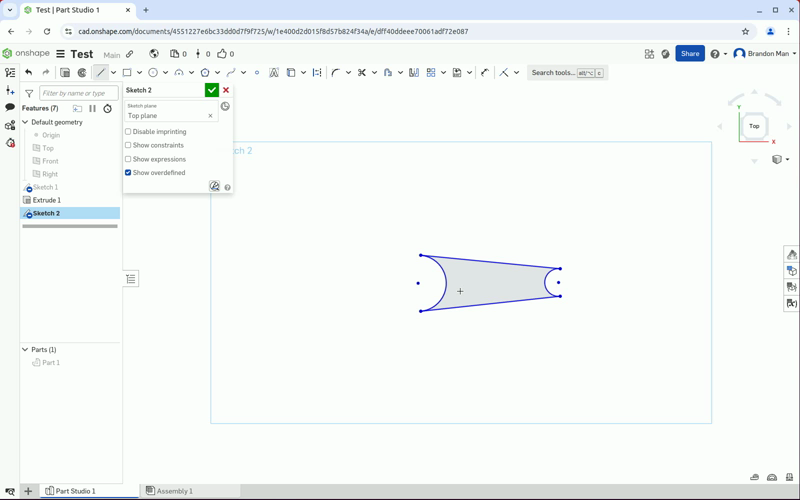
click(460, 290)
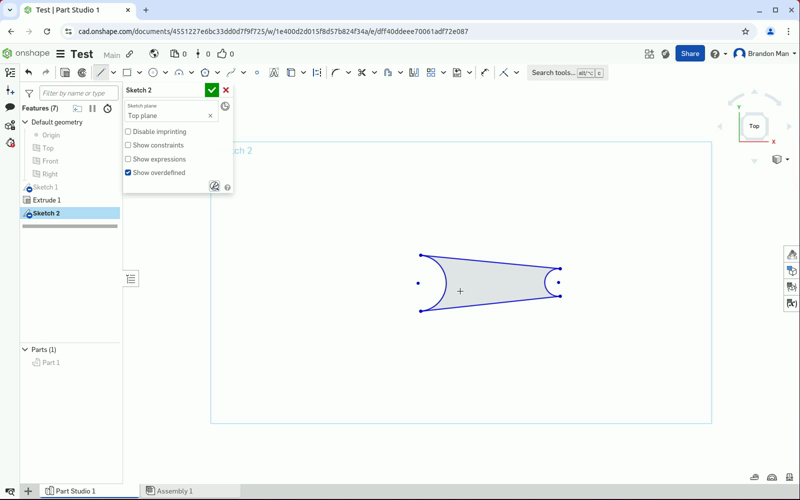
key_up(shift)
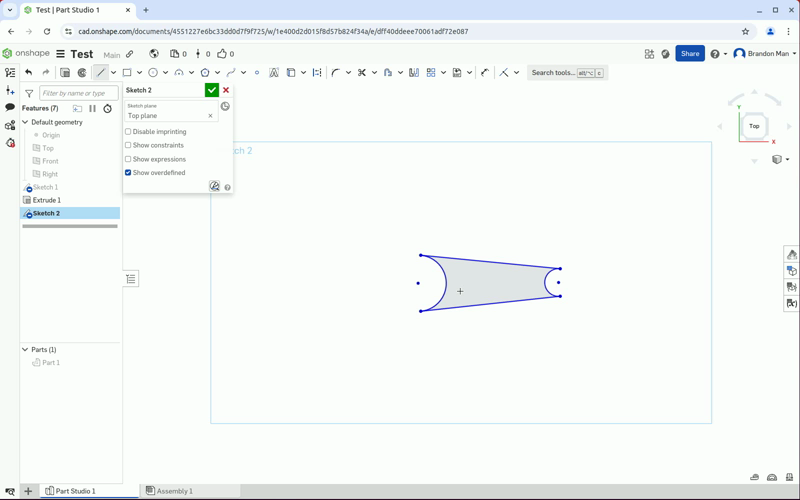
key_down(shift)
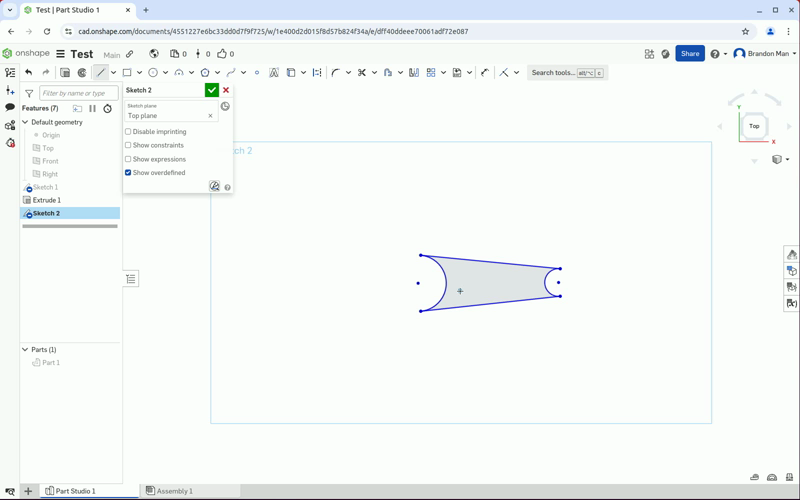
mouse_move(490, 290)
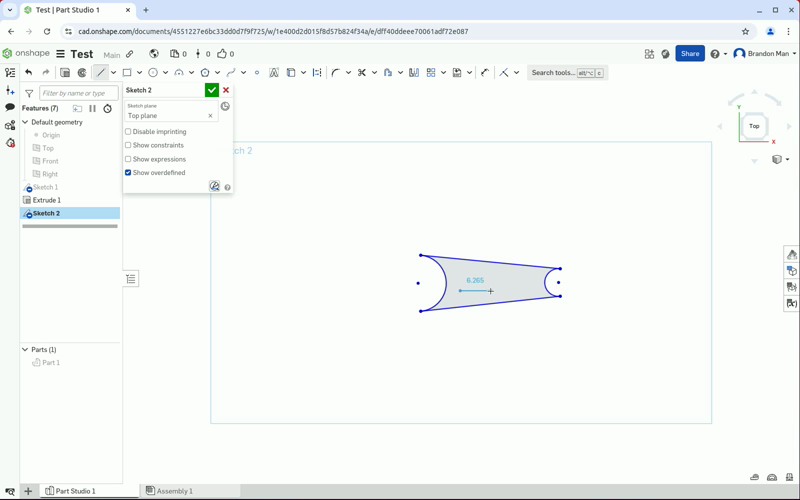
mouse_move(516, 290)
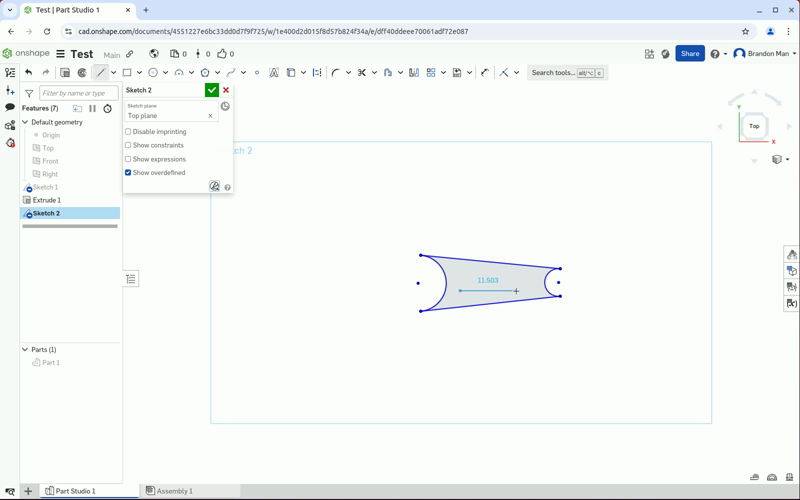
click(516, 290)
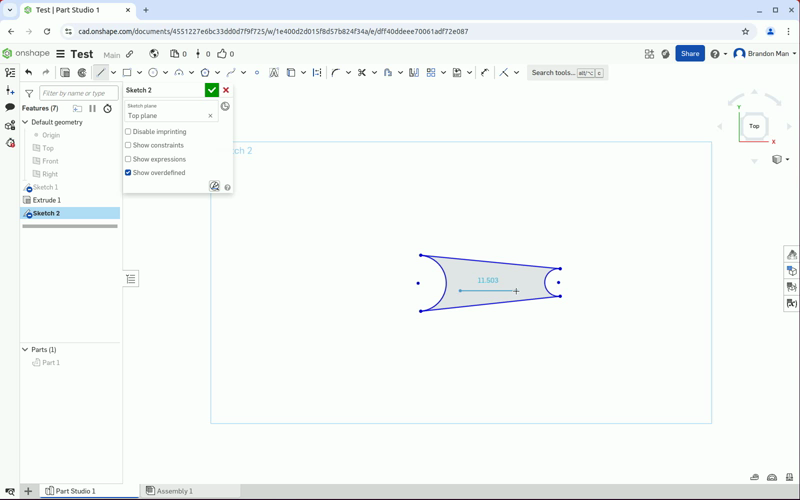
key_up(shift)
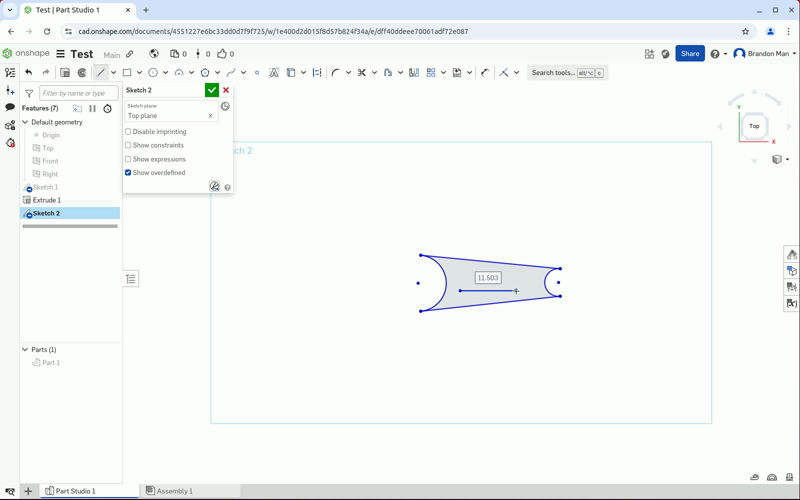
key(esc)
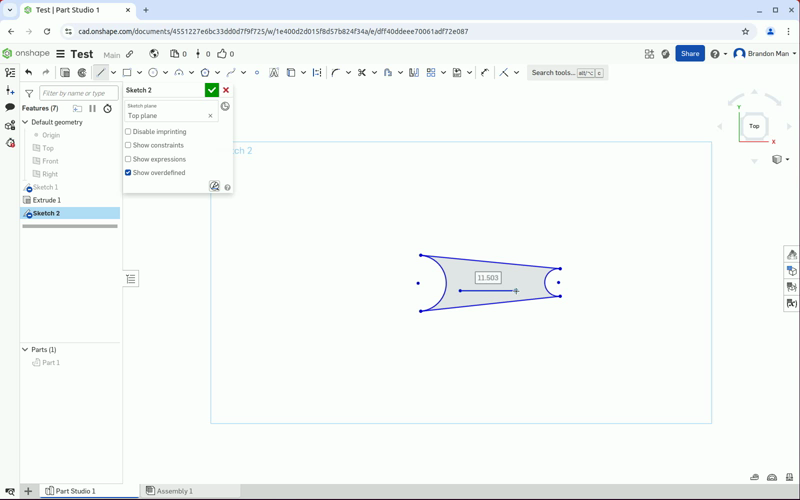
key(a)
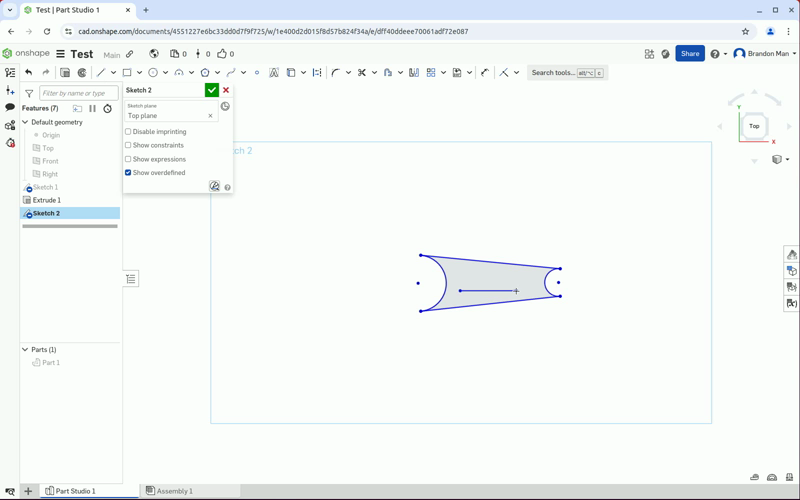
mouse_move(516, 290)
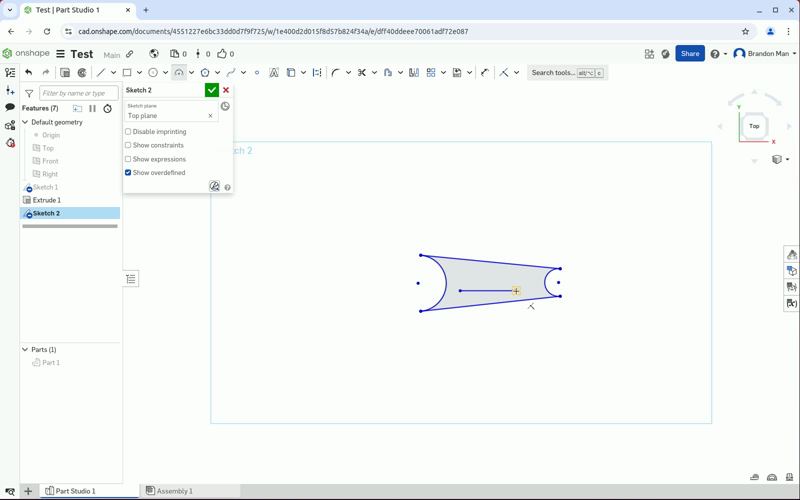
click(516, 290)
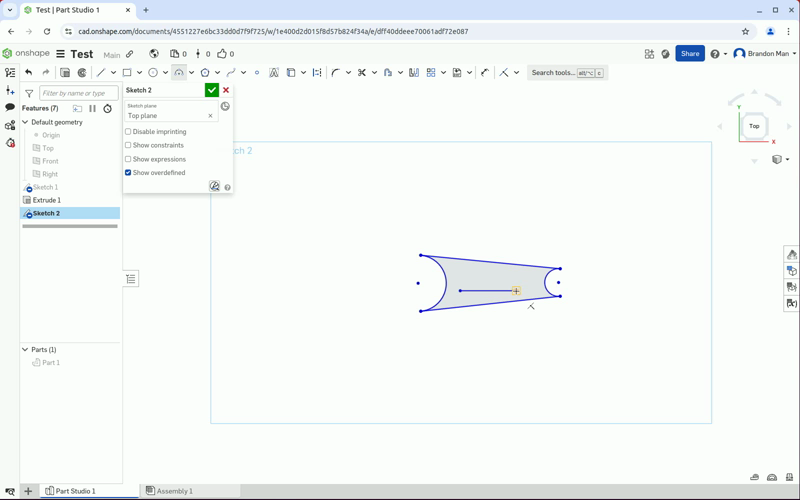
key_down(shift)
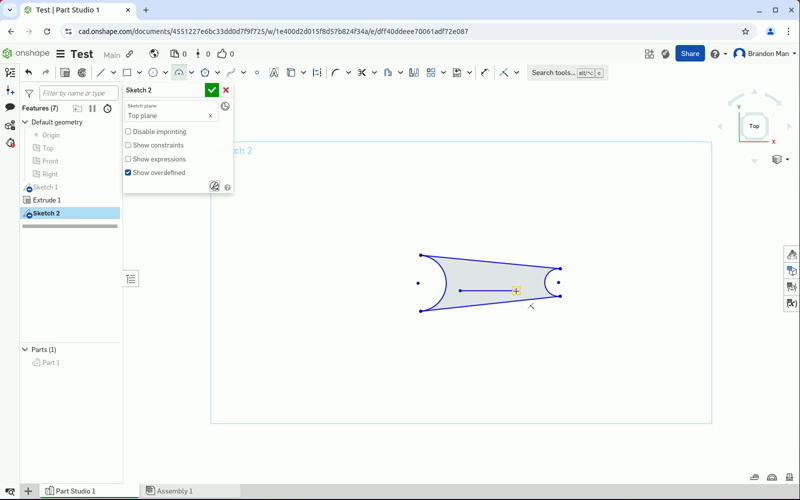
mouse_move(516, 276)
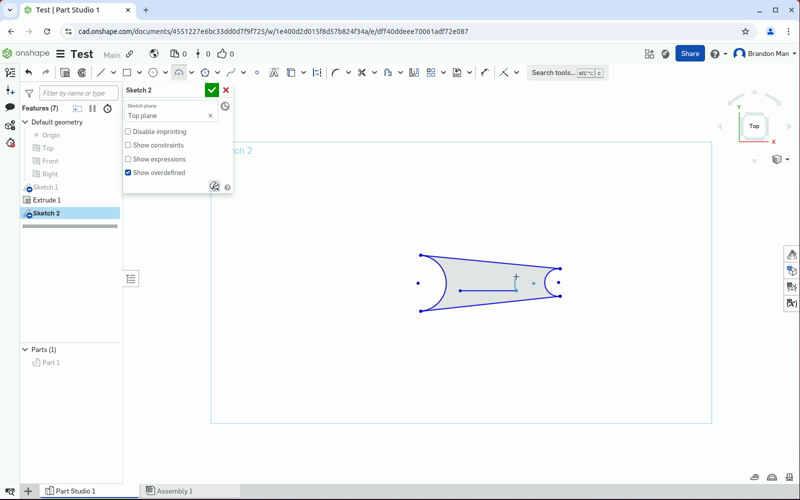
click(516, 276)
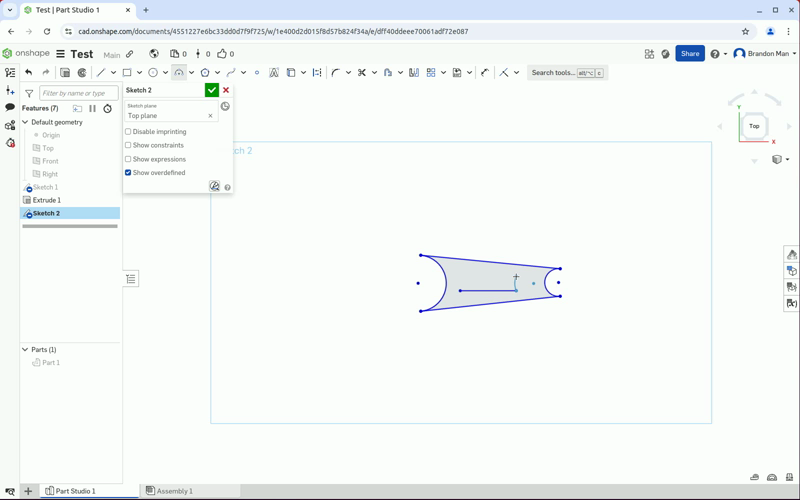
mouse_move(523, 283)
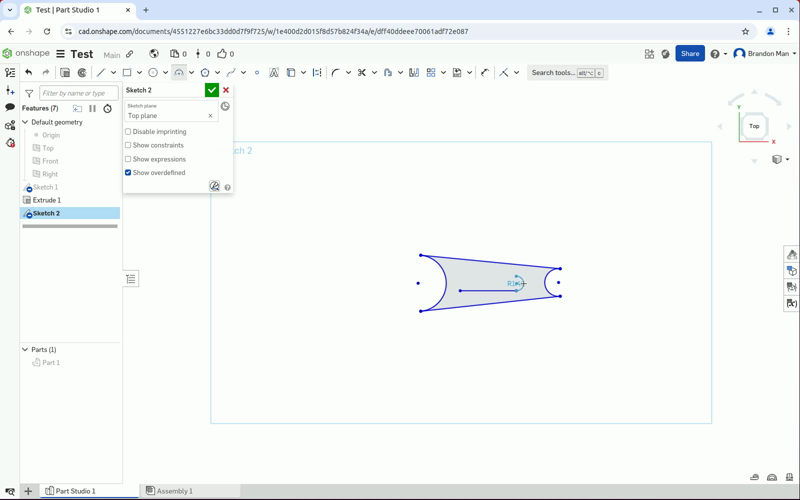
click(523, 283)
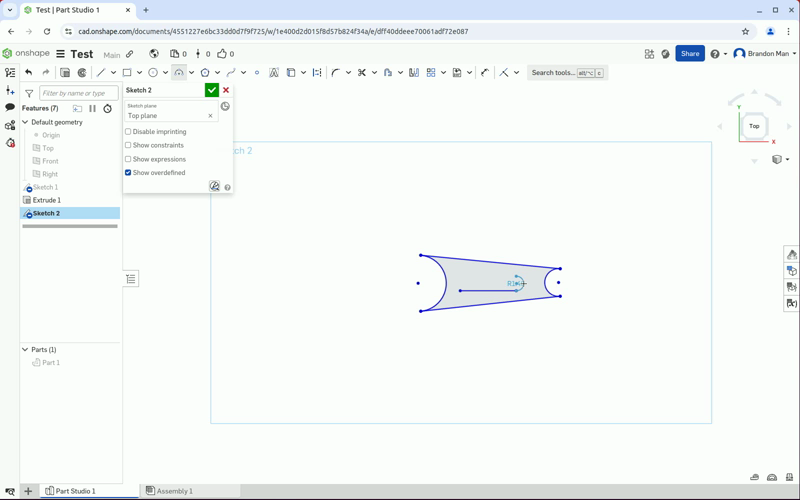
key_up(shift)
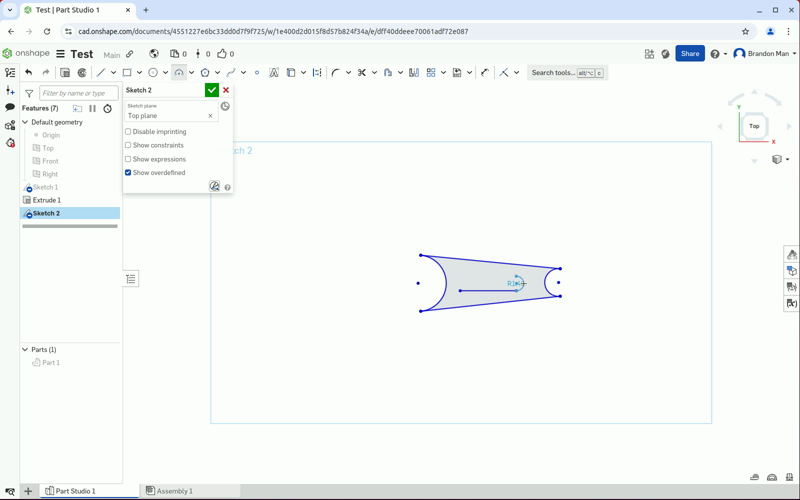
key(esc)
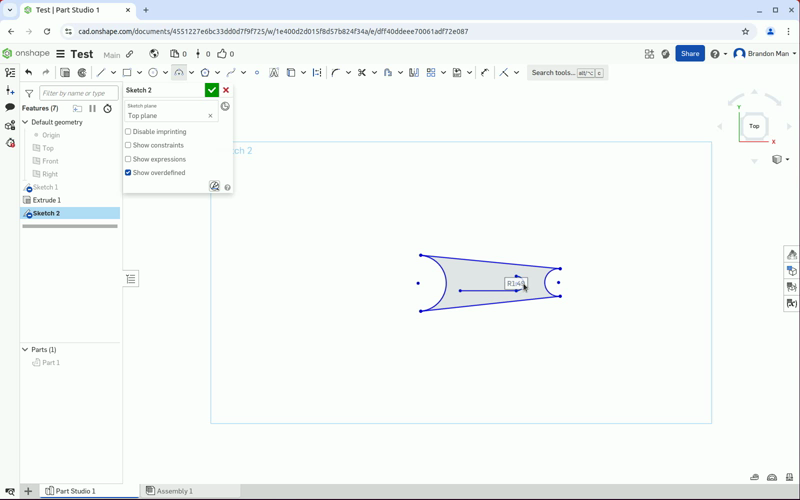
key(l)
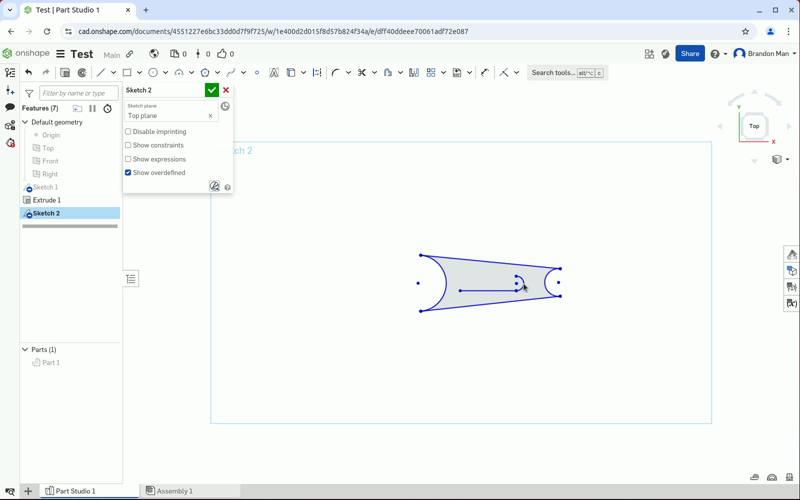
mouse_move(516, 276)
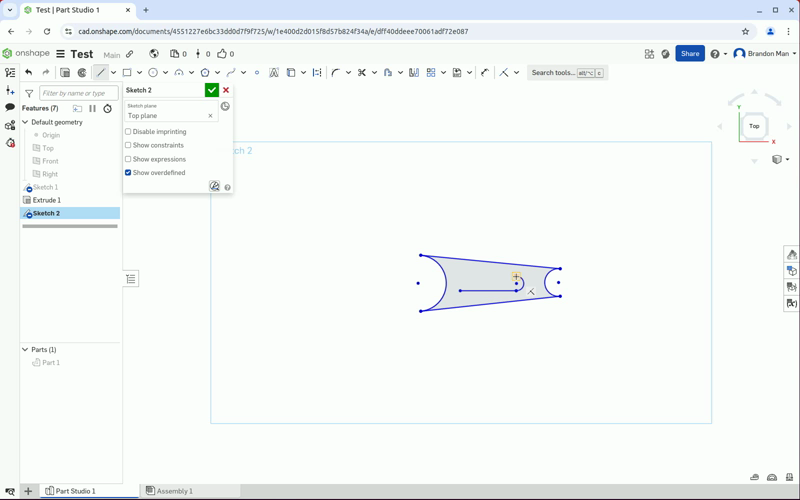
click(516, 276)
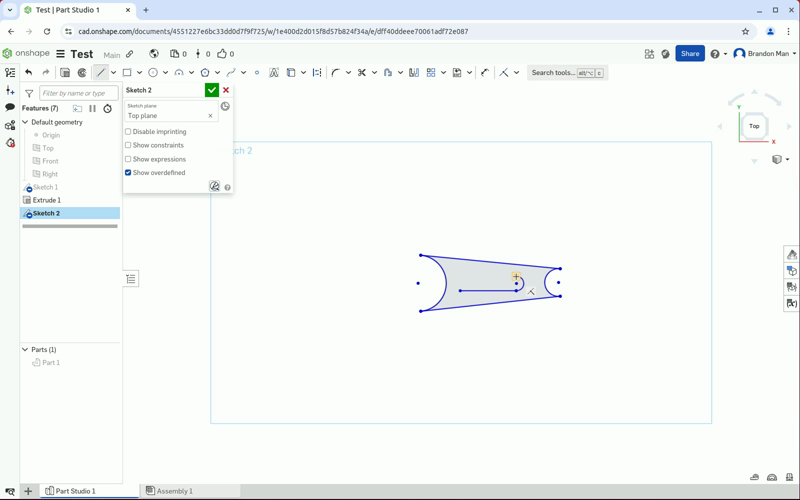
key_down(shift)
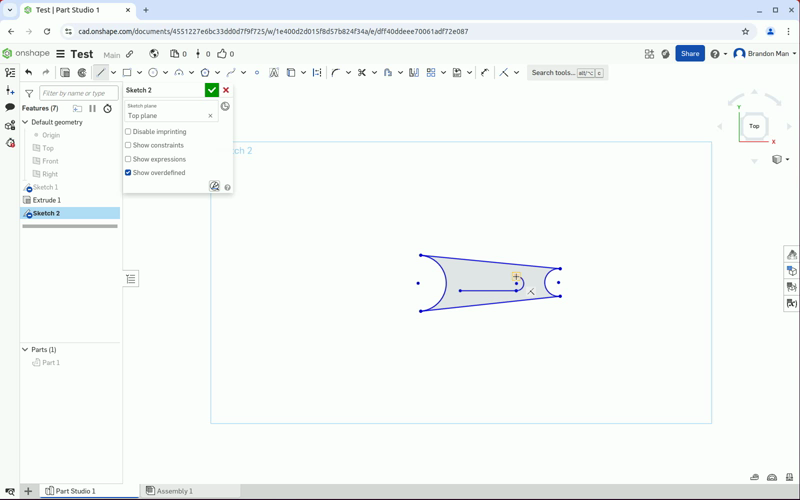
mouse_move(546, 276)
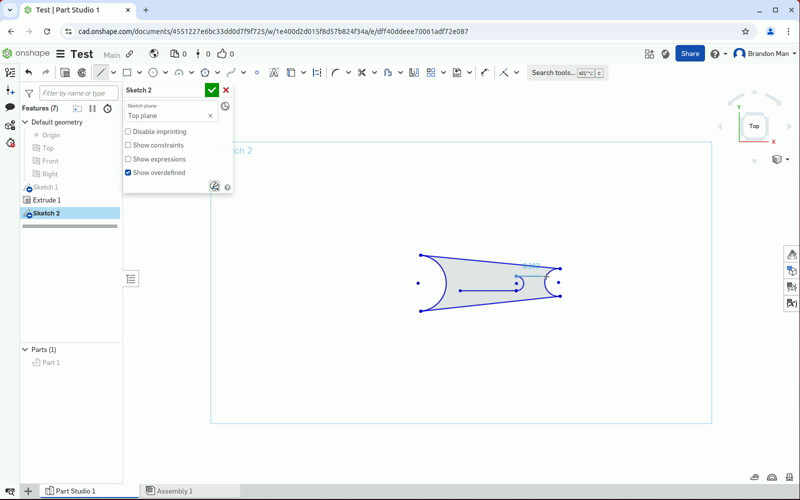
mouse_move(460, 276)
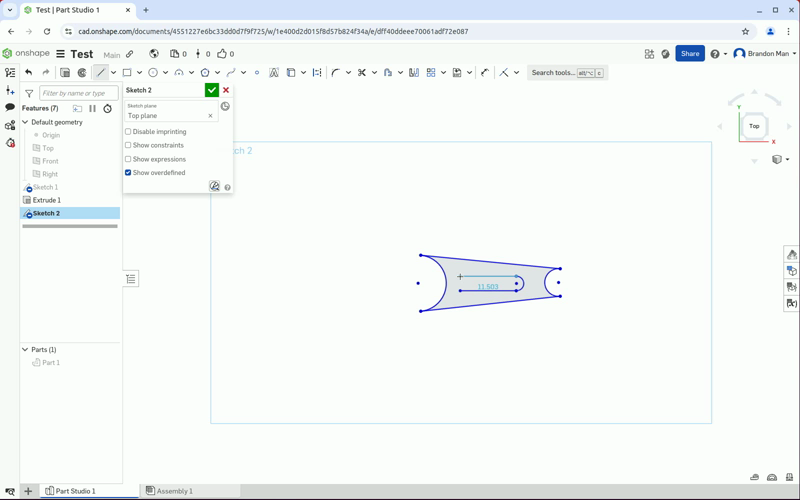
click(460, 276)
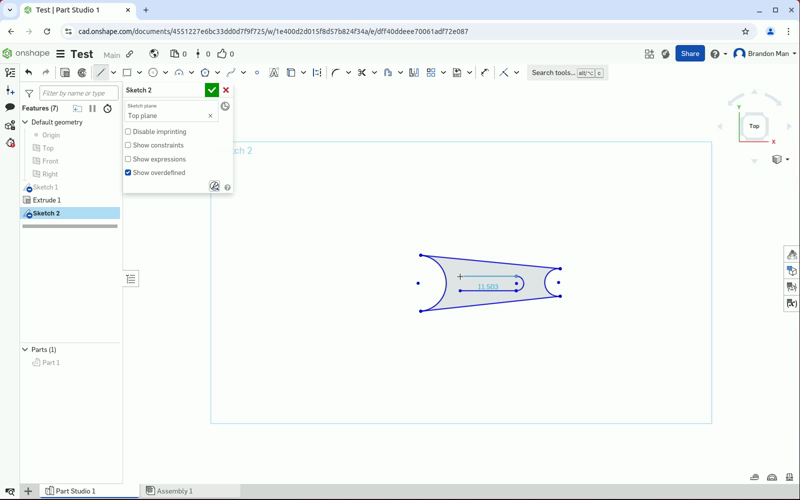
key_up(shift)
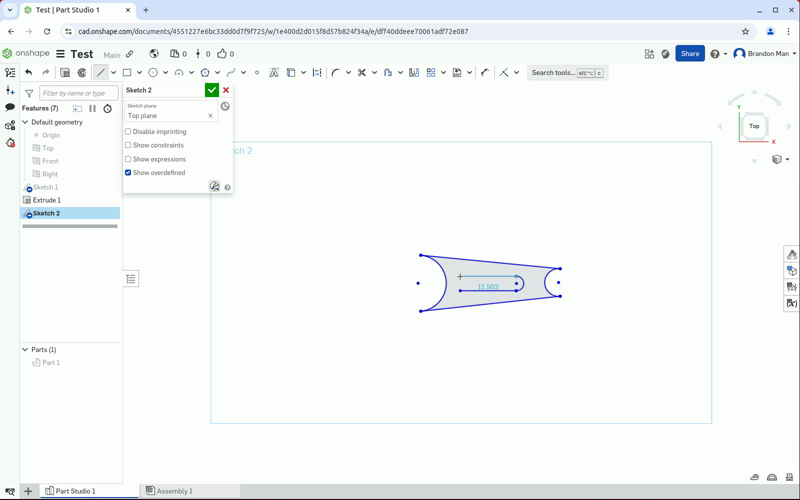
key(esc)
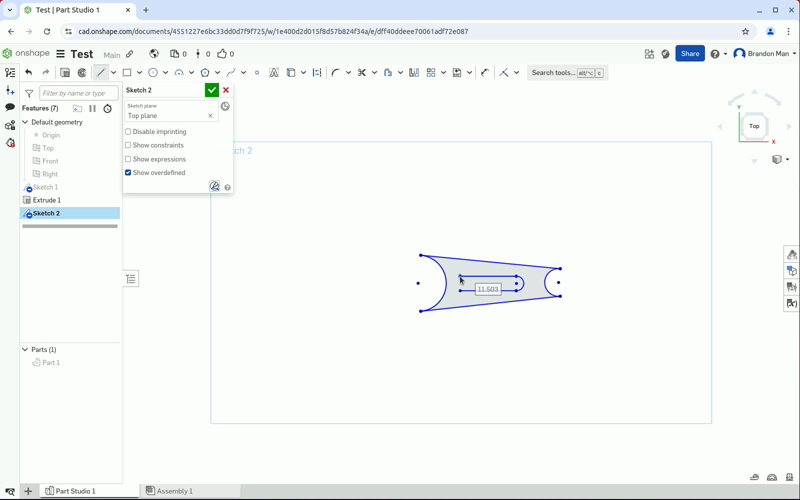
key(a)
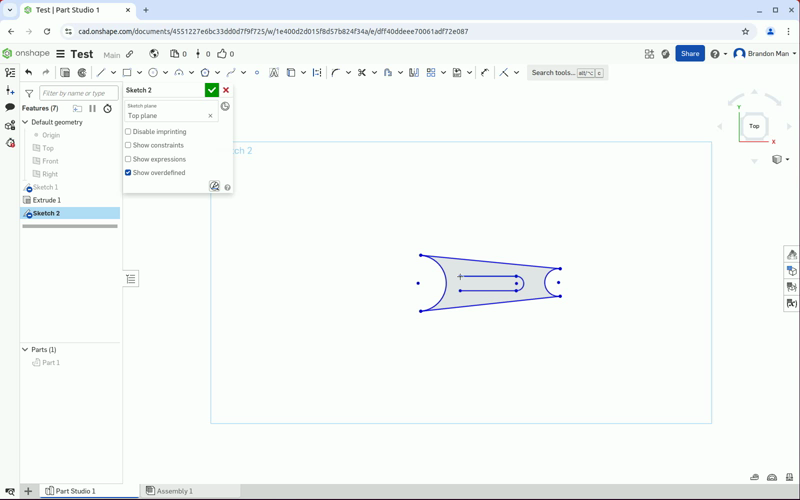
mouse_move(460, 276)
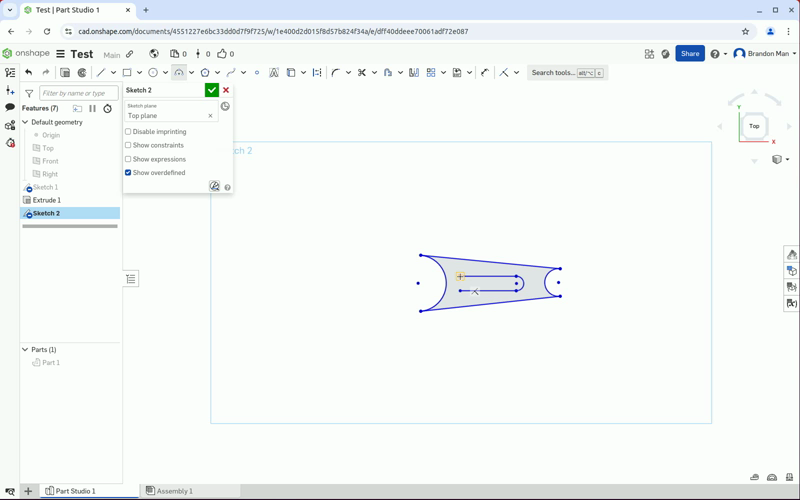
click(460, 276)
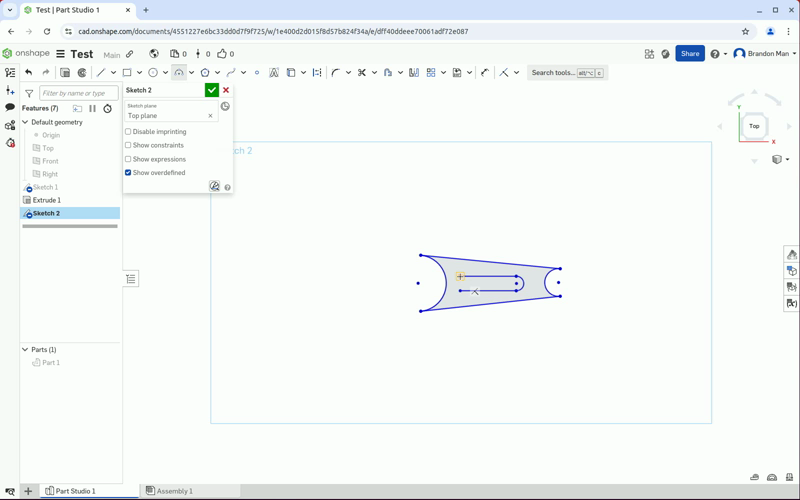
mouse_move(460, 290)
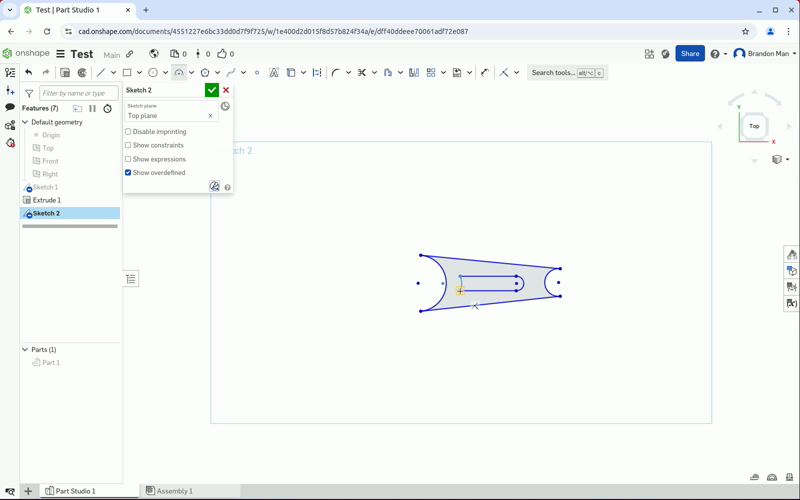
click(460, 290)
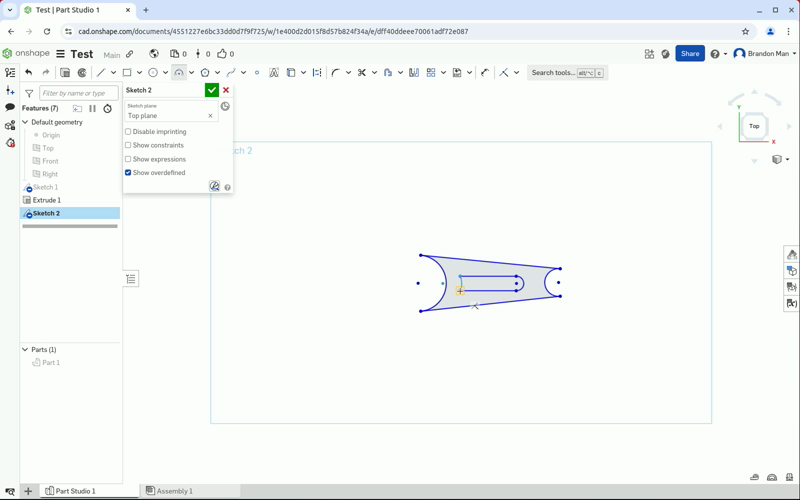
key_down(shift)
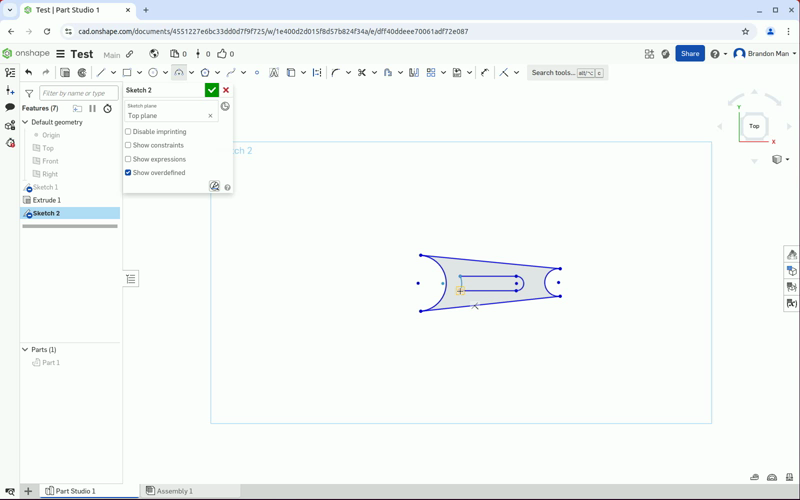
mouse_move(453, 283)
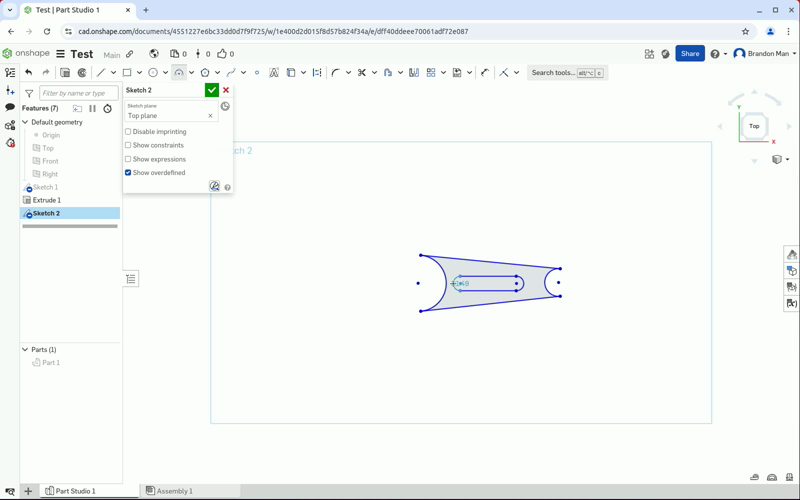
click(453, 283)
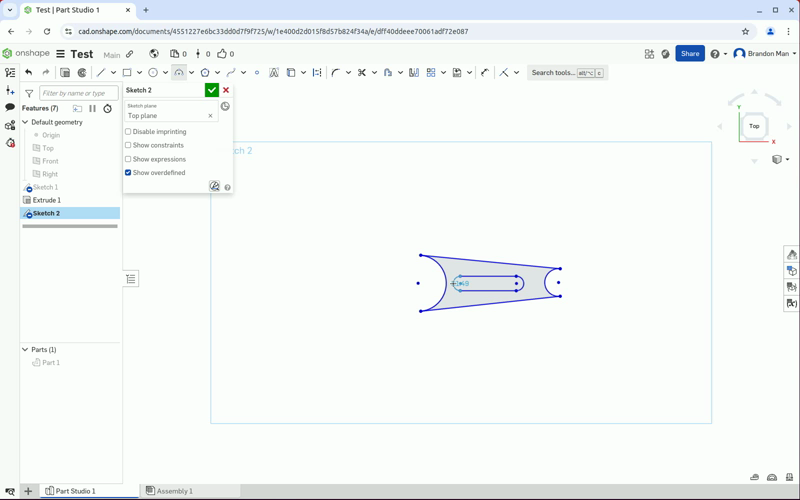
key_up(shift)
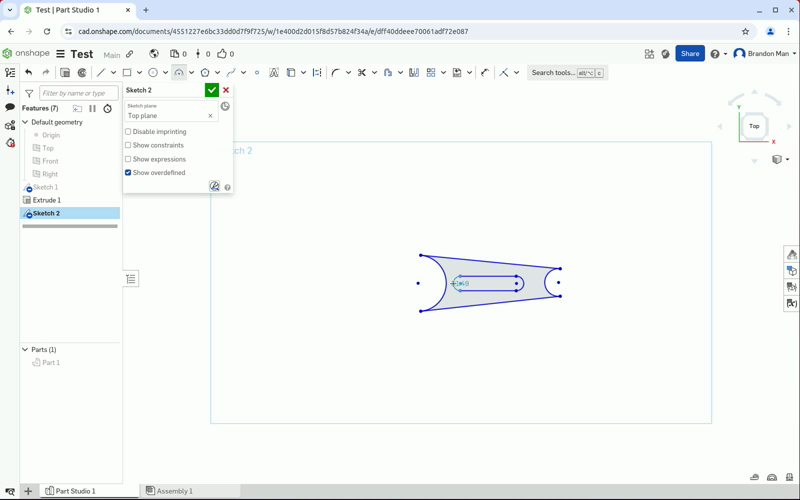
key(esc)
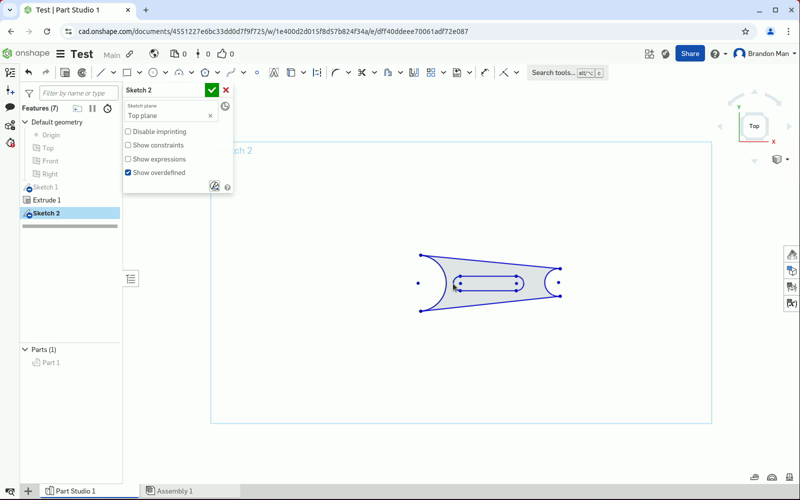
mouse_move(462, 296)
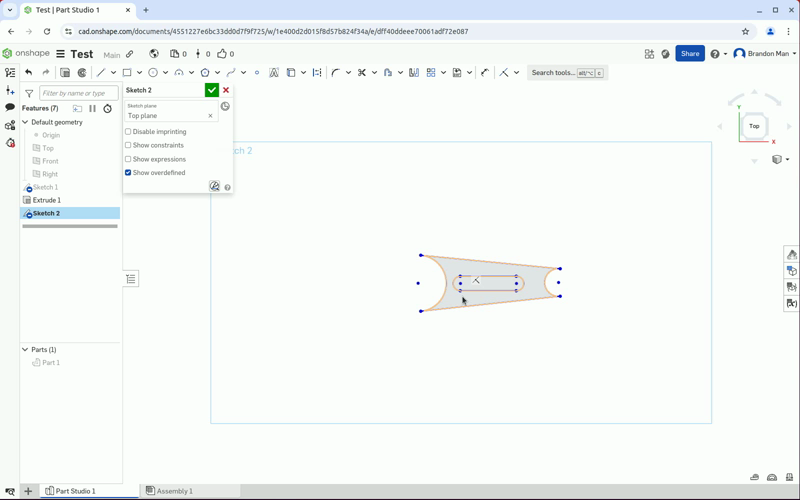
click(462, 296)
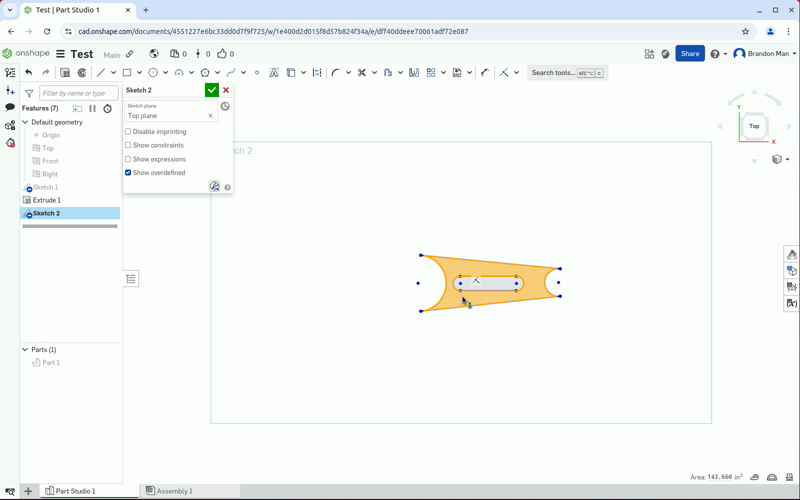
mouse_move(73, 352)
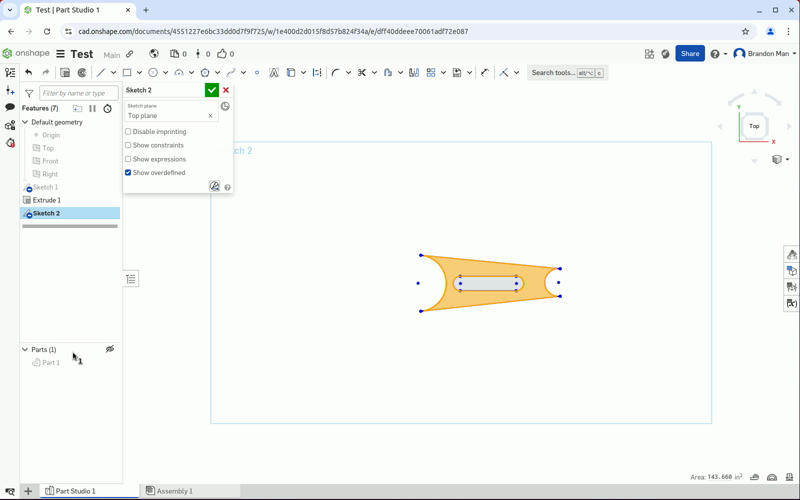
key(shift+y)
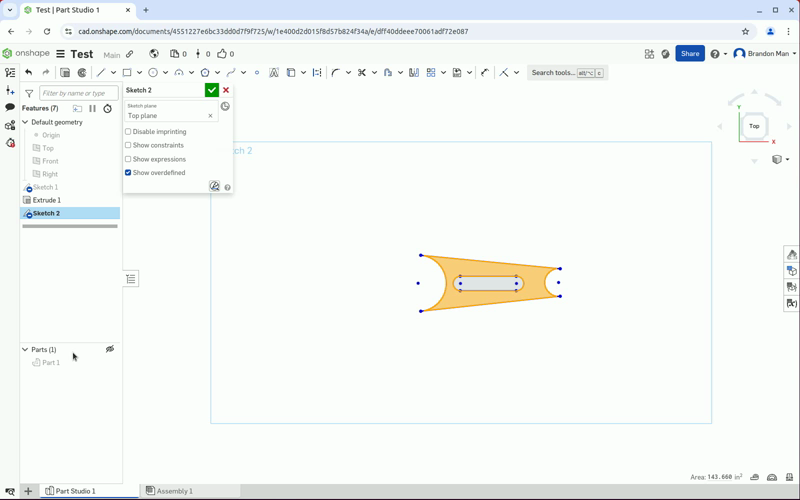
key(shift+e)
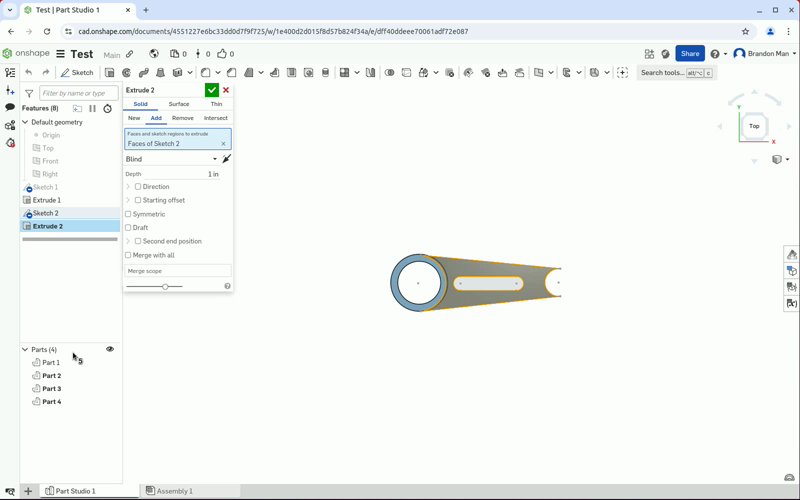
mouse_move(143, 106)
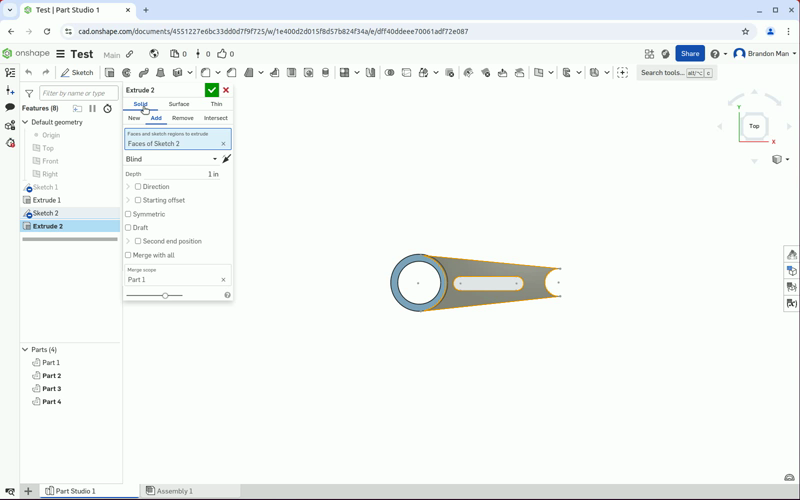
click(143, 106)
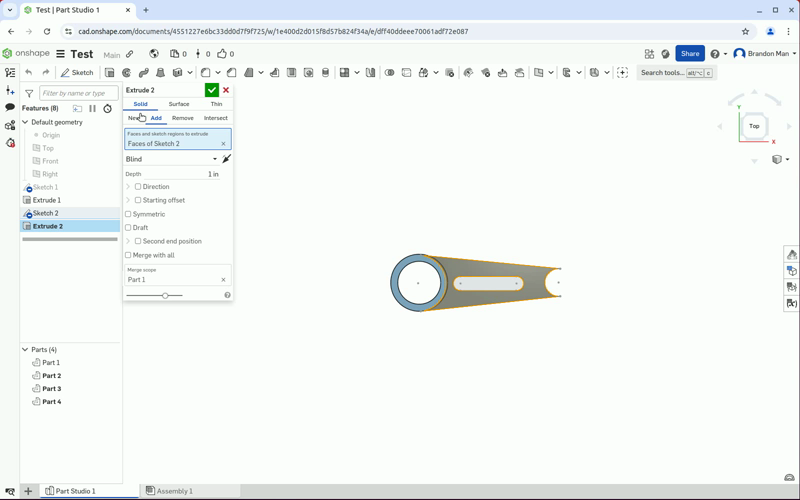
mouse_move(137, 120)
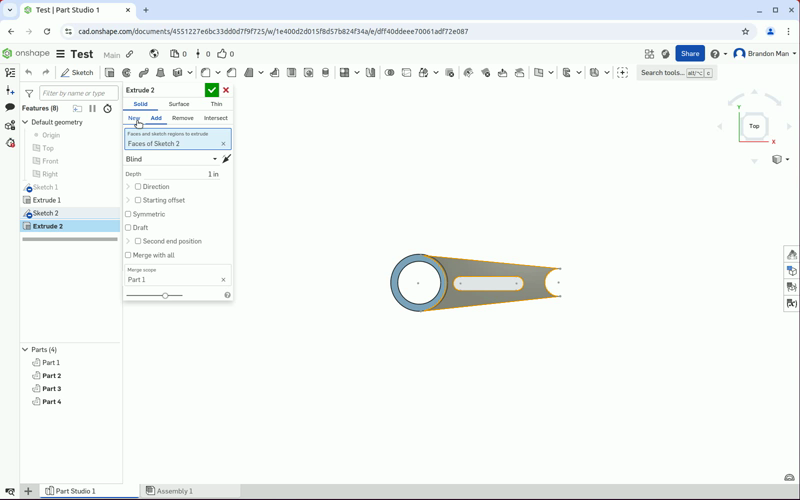
click(137, 120)
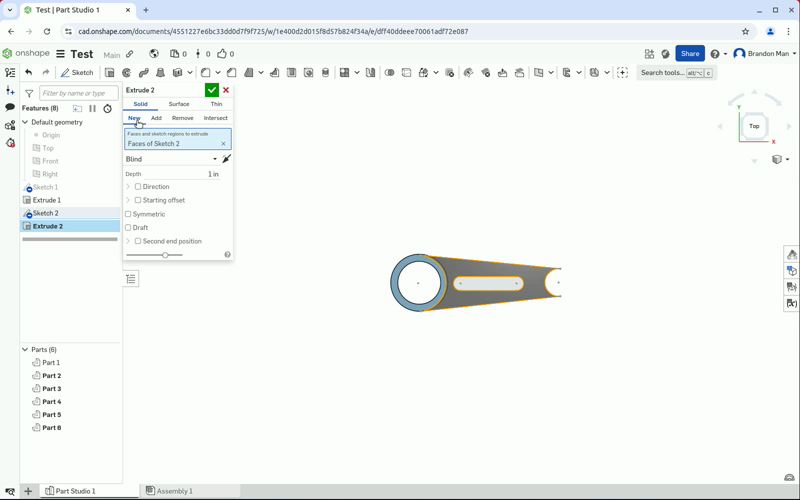
key(tab, 4)
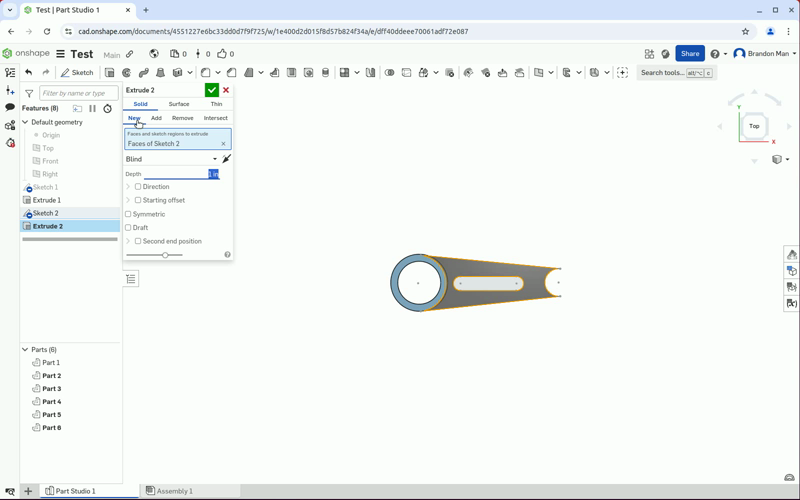
text(5.777)
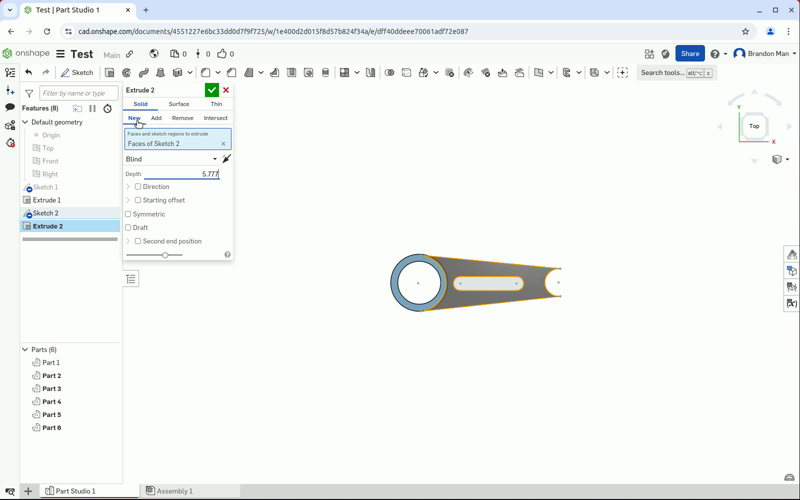
key(enter)
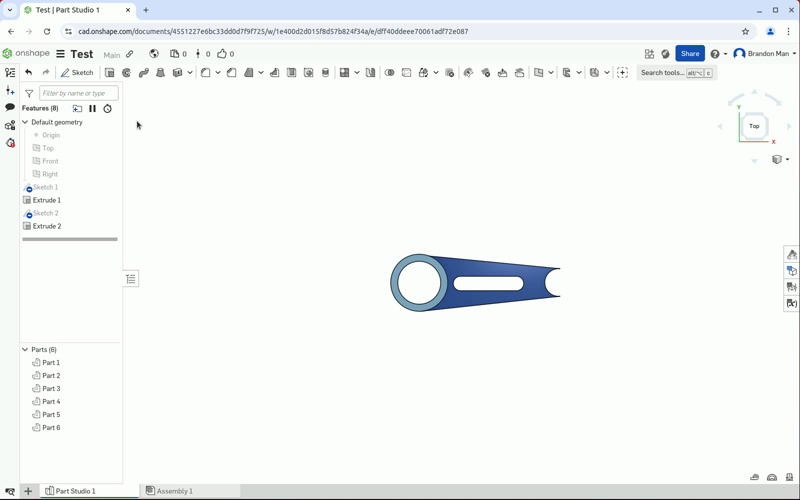
key(shift+h)
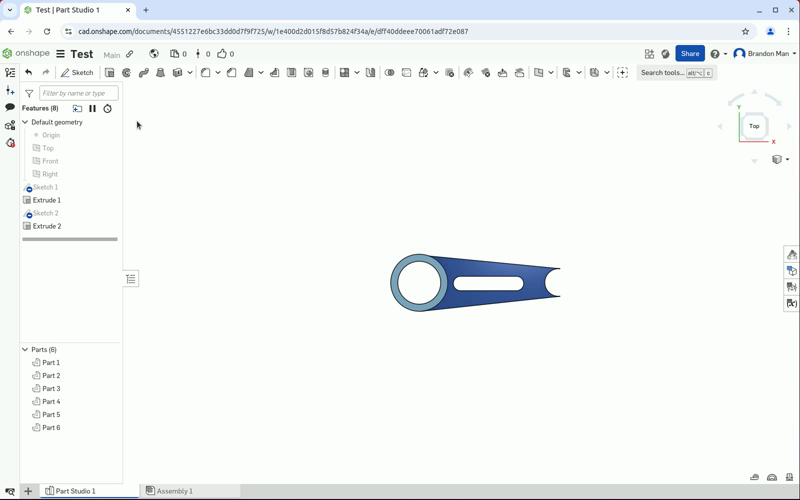
key(shift+h)
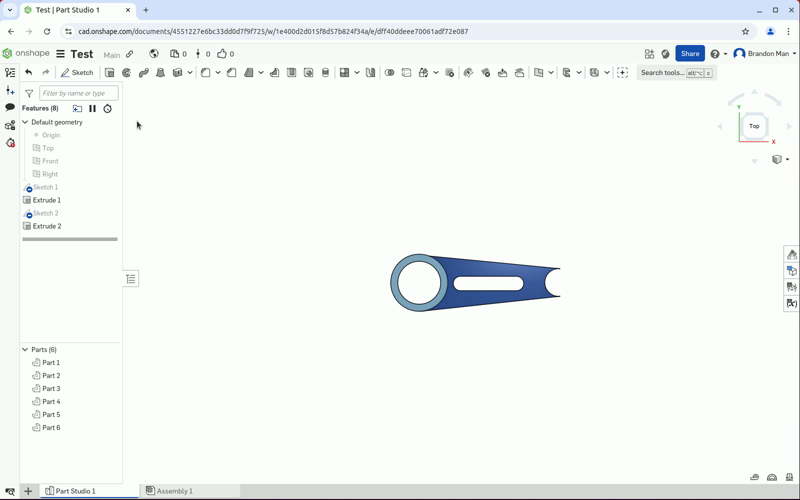
mouse_move(73, 189)
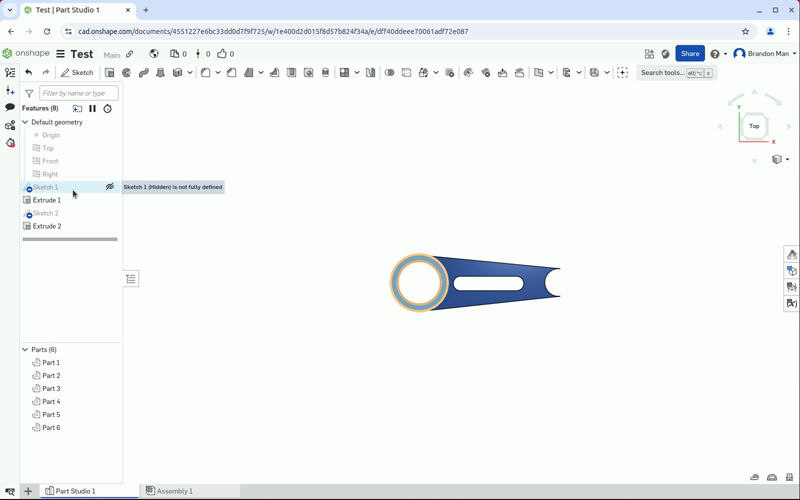
click(73, 189)
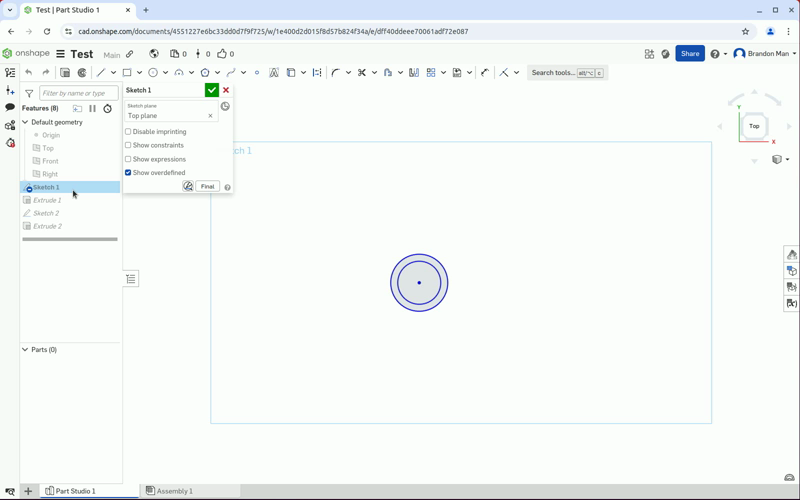
mouse_move(229, 92)
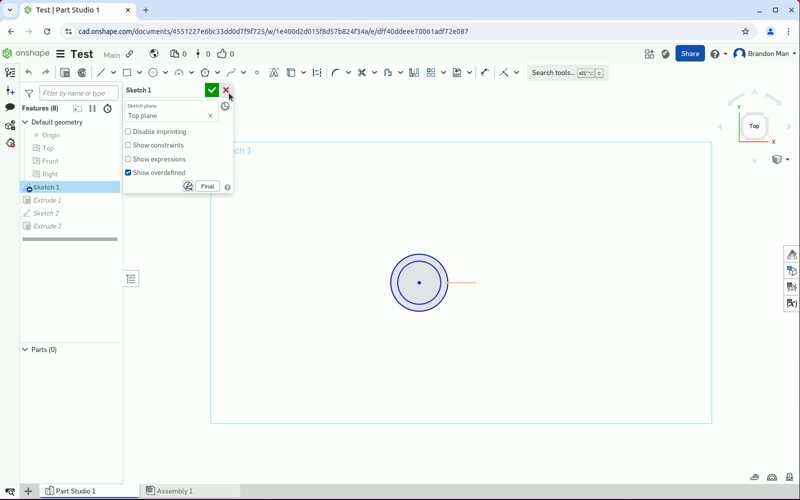
click(229, 92)
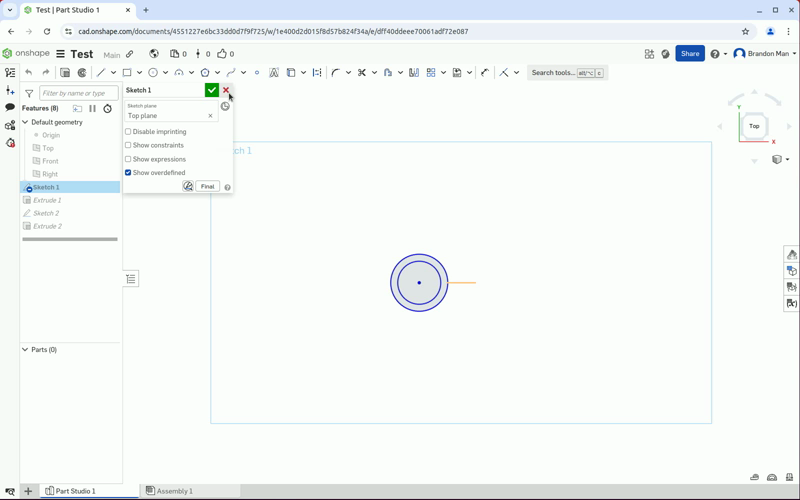
key(shift+s)
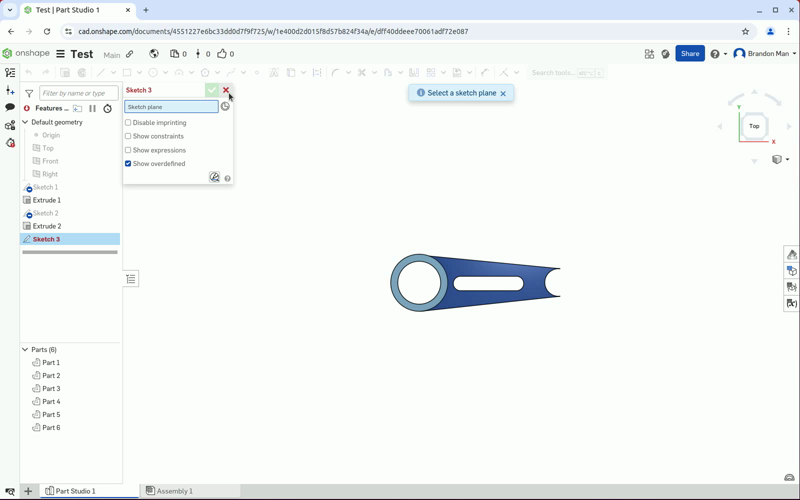
mouse_move(73, 150)
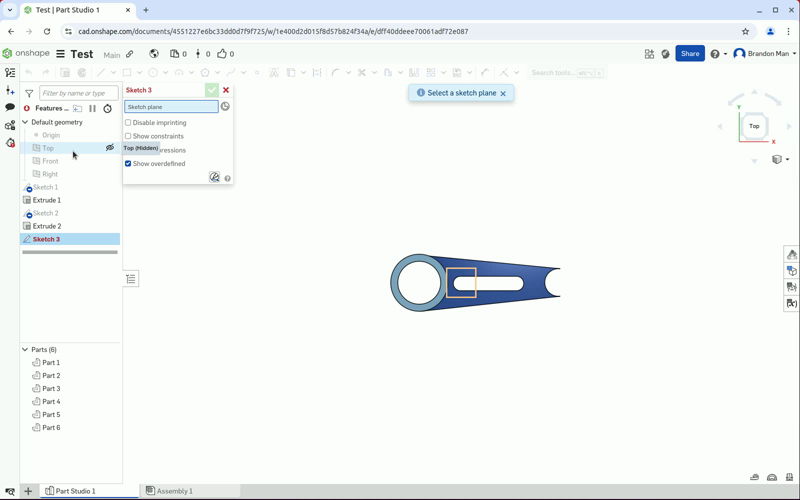
click(73, 150)
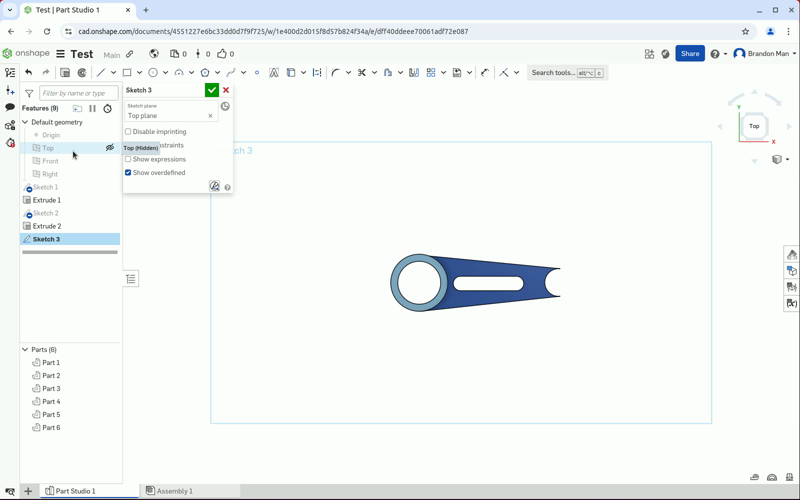
mouse_move(73, 352)
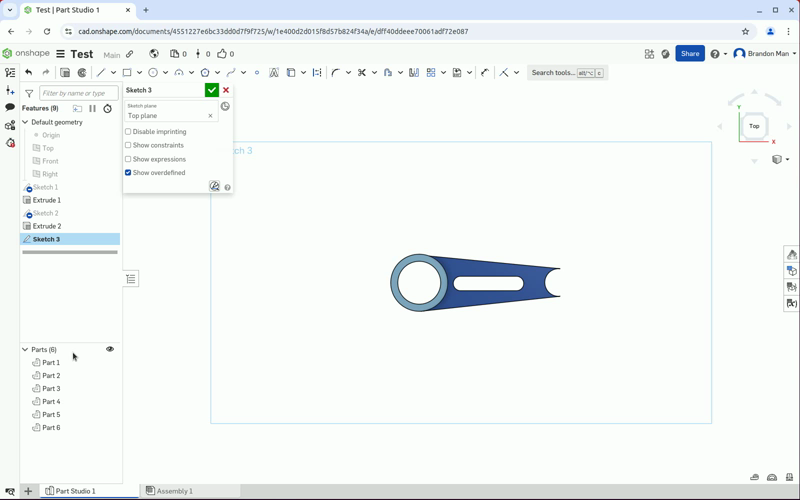
key(y)
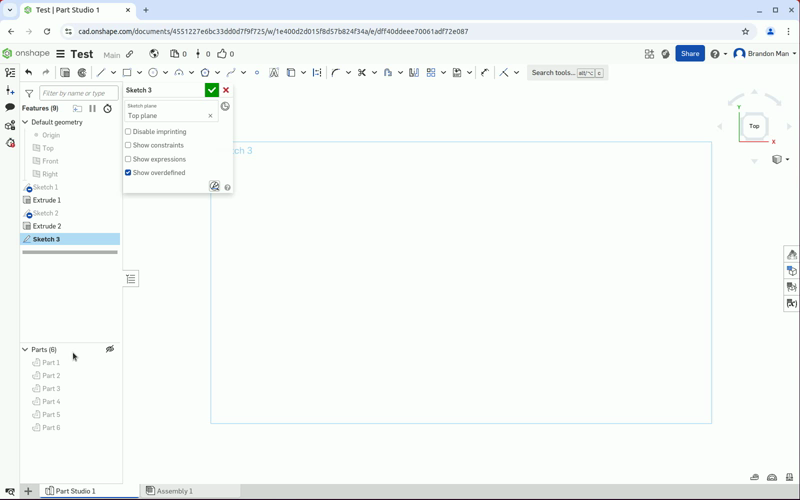
key(c)
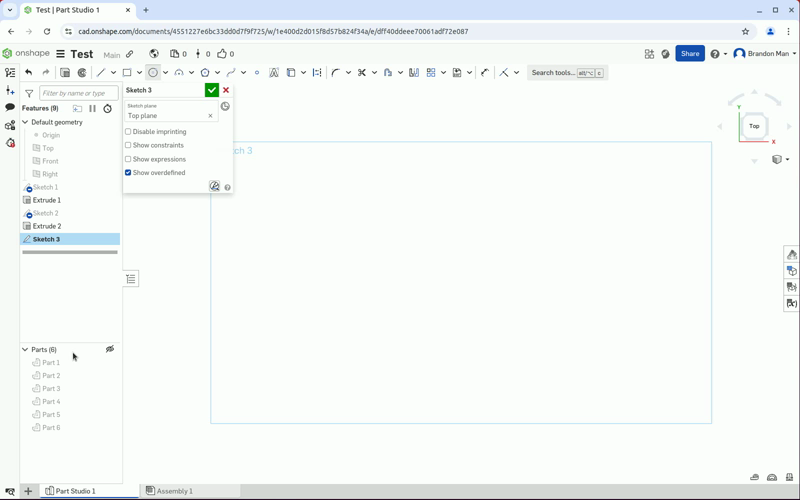
key_down(shift)
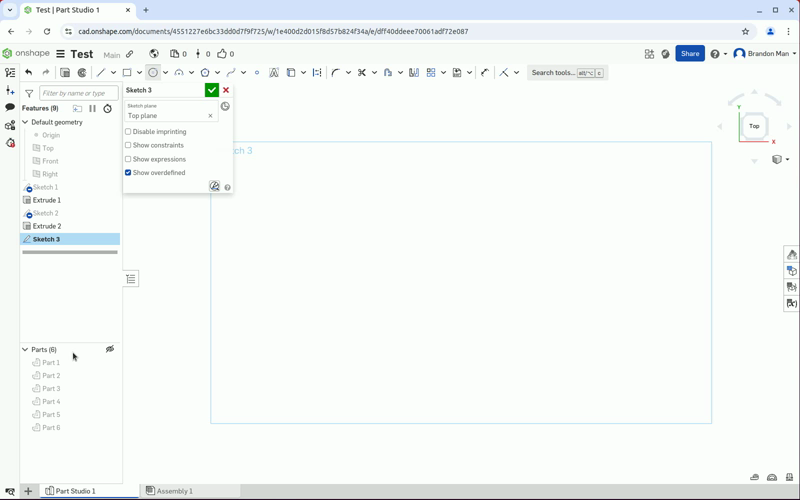
mouse_move(559, 282)
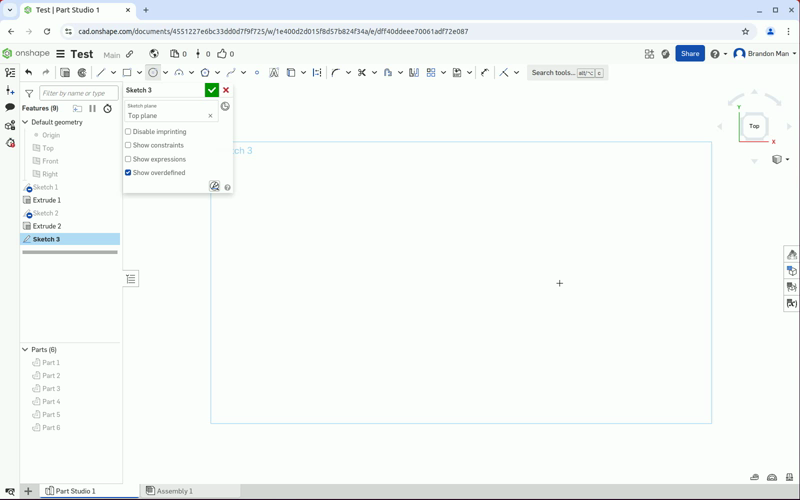
click(559, 282)
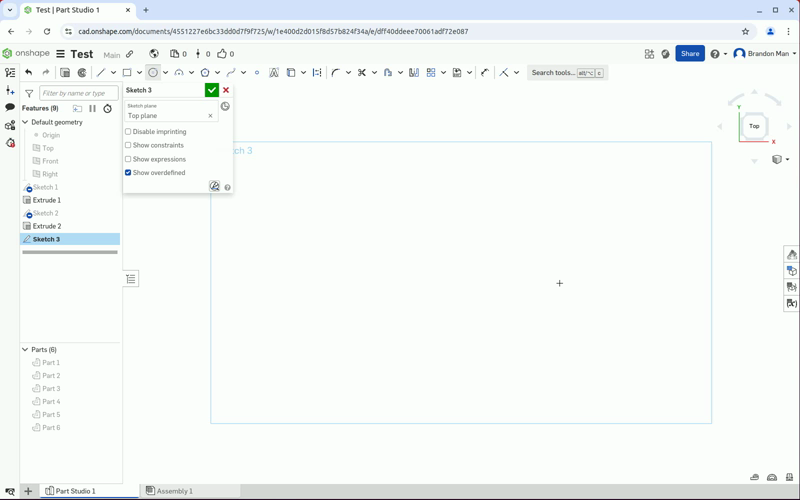
key_up(shift)
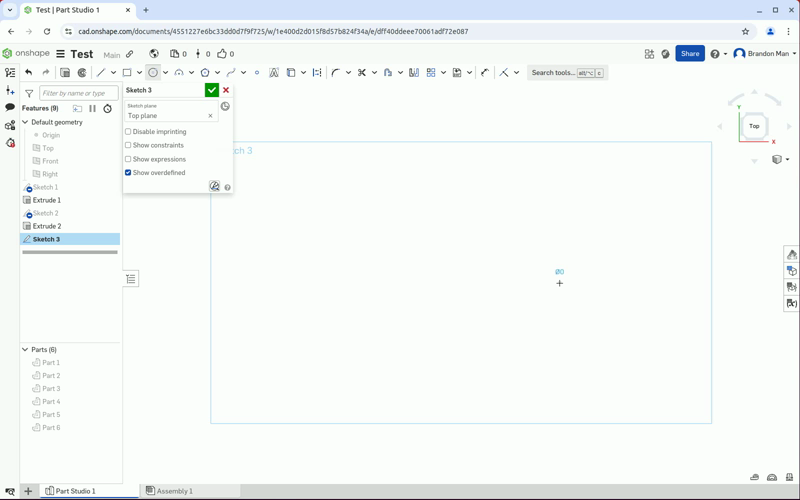
mouse_move(574, 282)
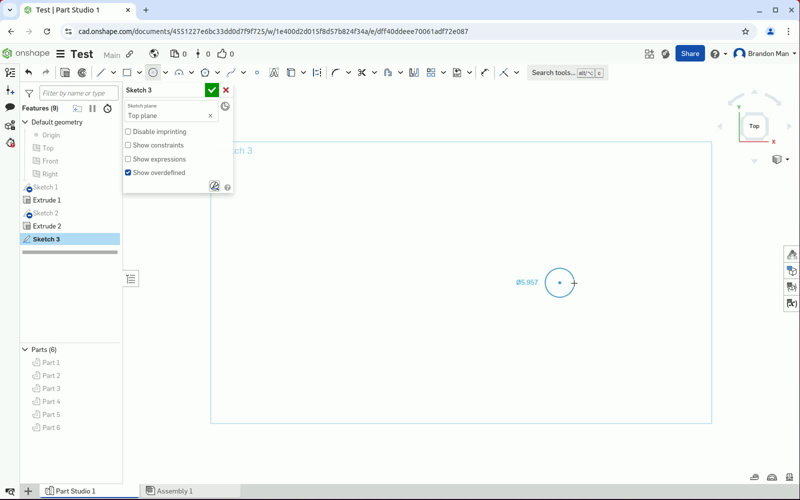
click(574, 282)
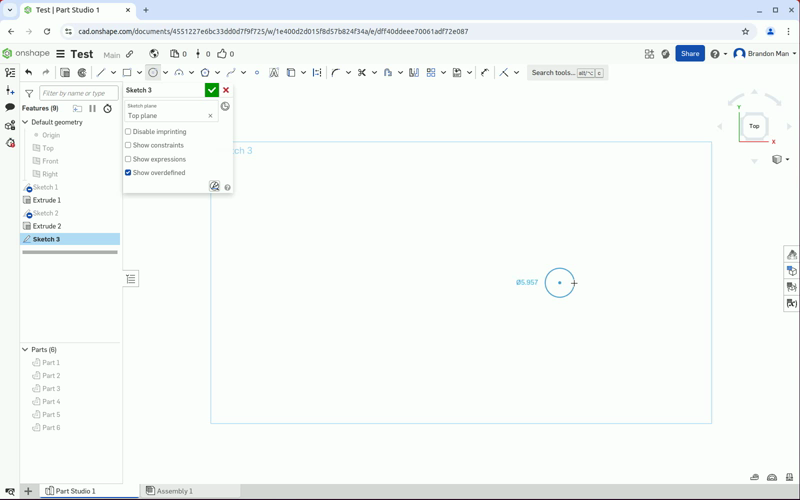
key(esc)
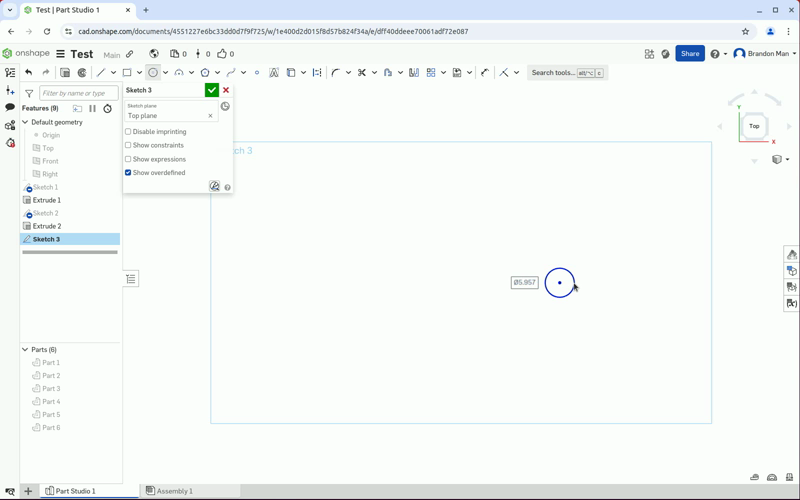
key(c)
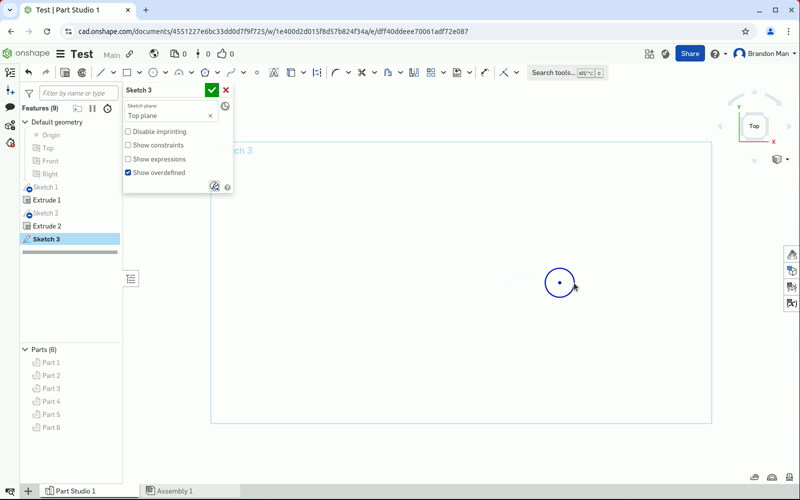
key_down(shift)
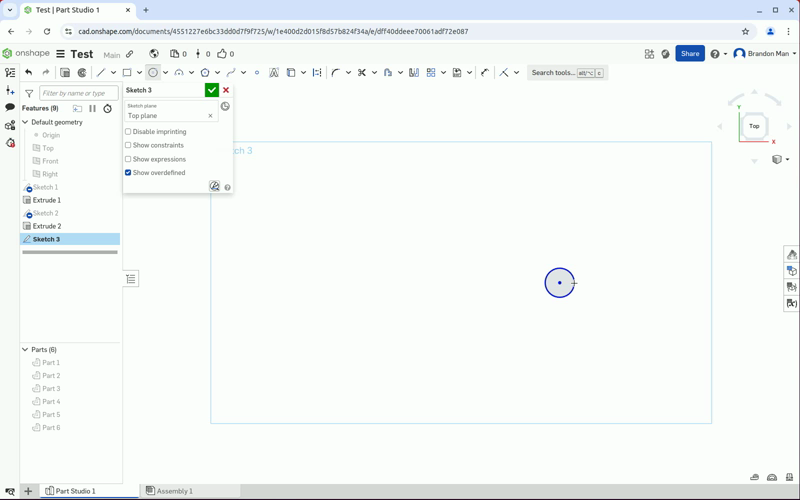
mouse_move(559, 282)
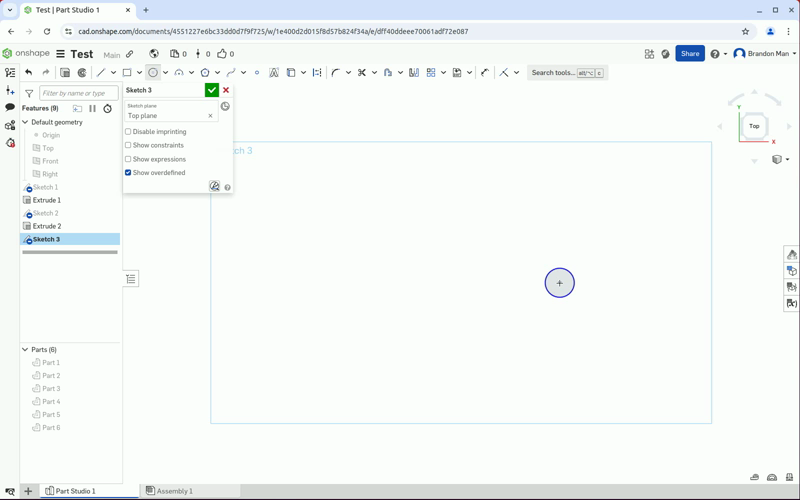
click(559, 282)
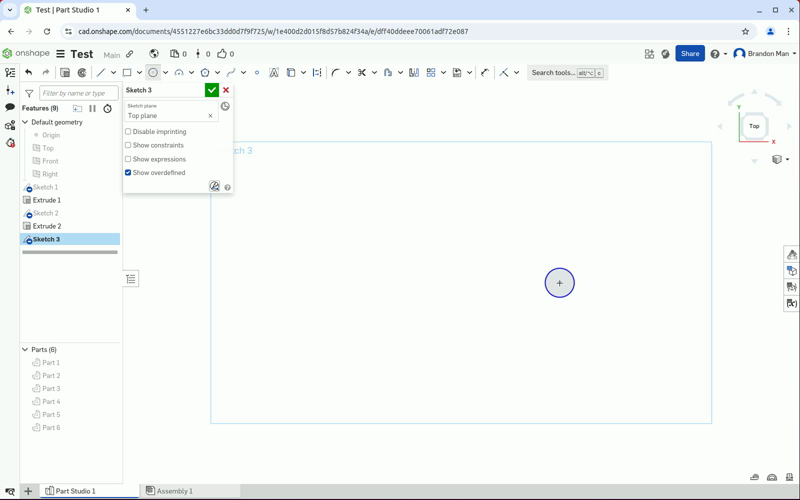
key_up(shift)
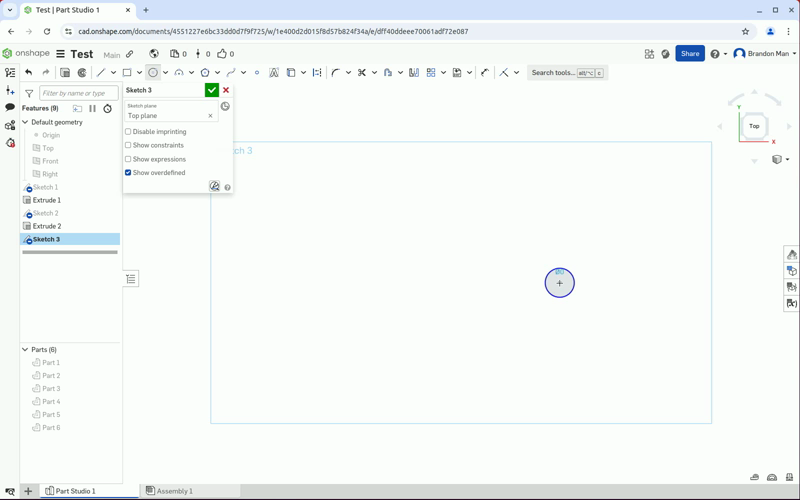
mouse_move(567, 282)
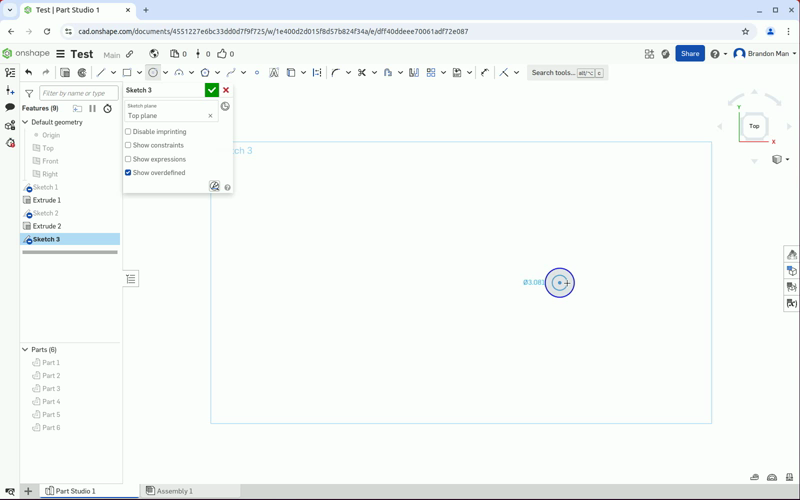
click(567, 282)
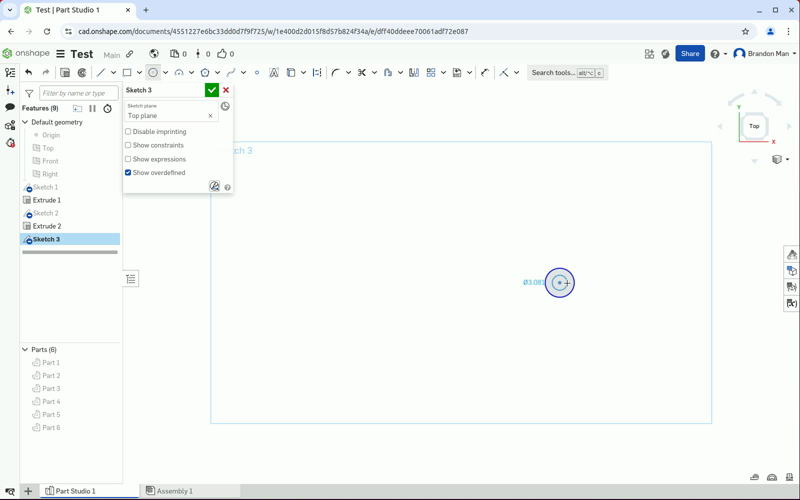
key(esc)
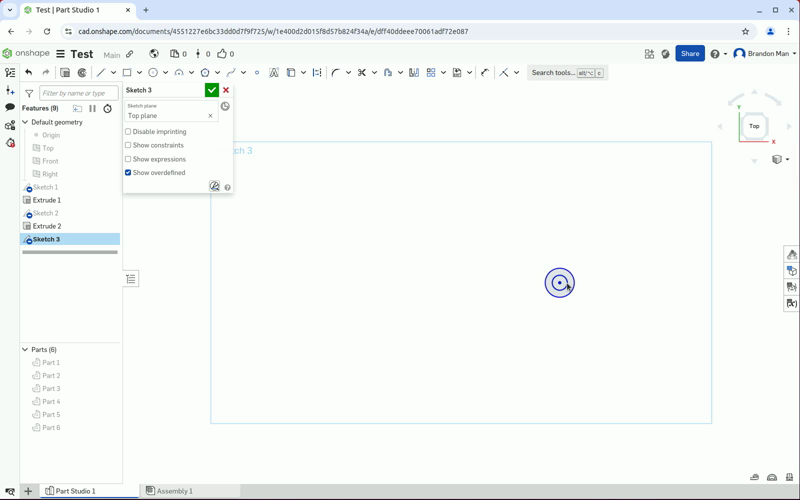
mouse_move(560, 271)
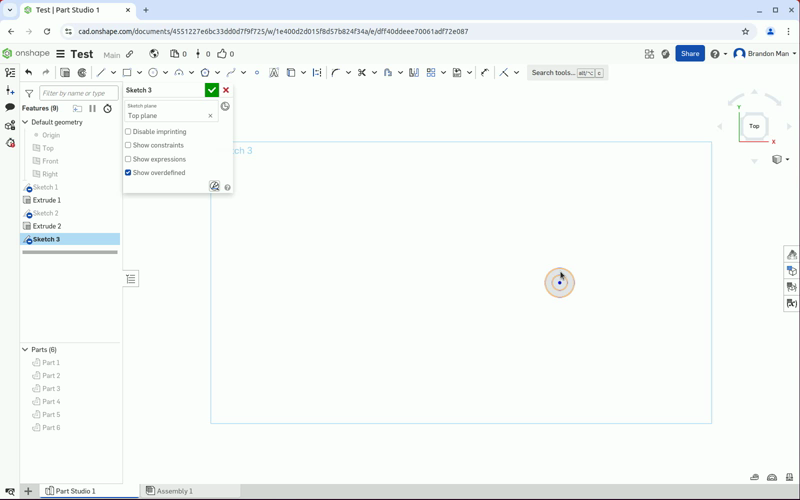
scroll(6)
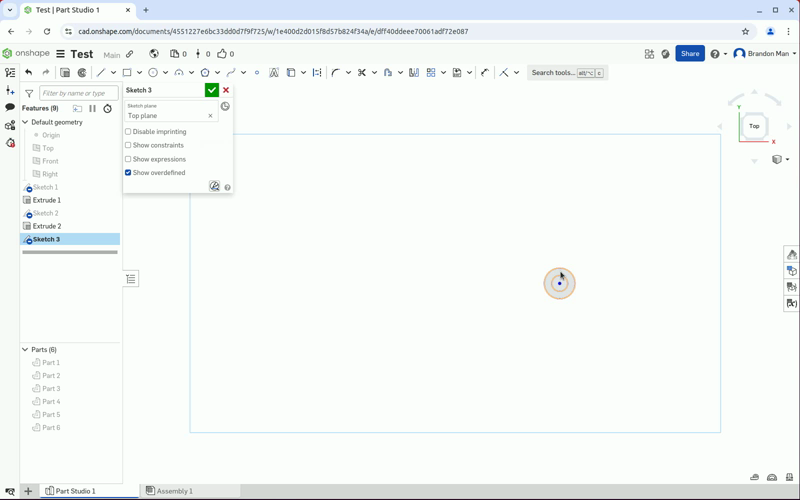
scroll(6)
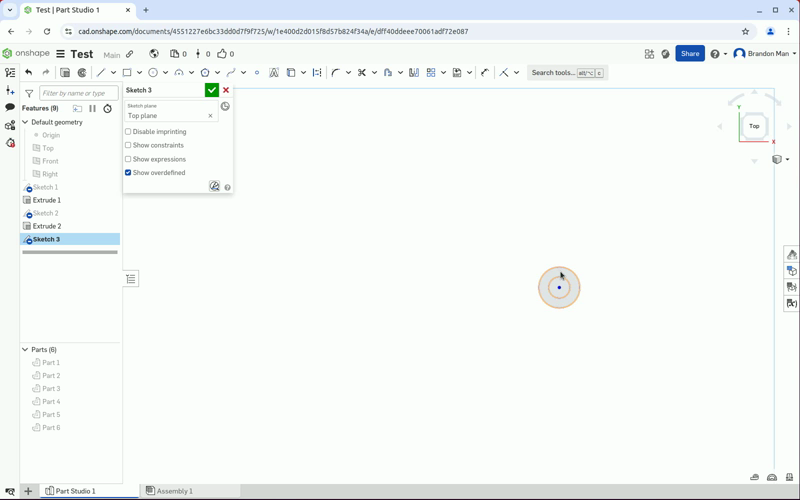
scroll(6)
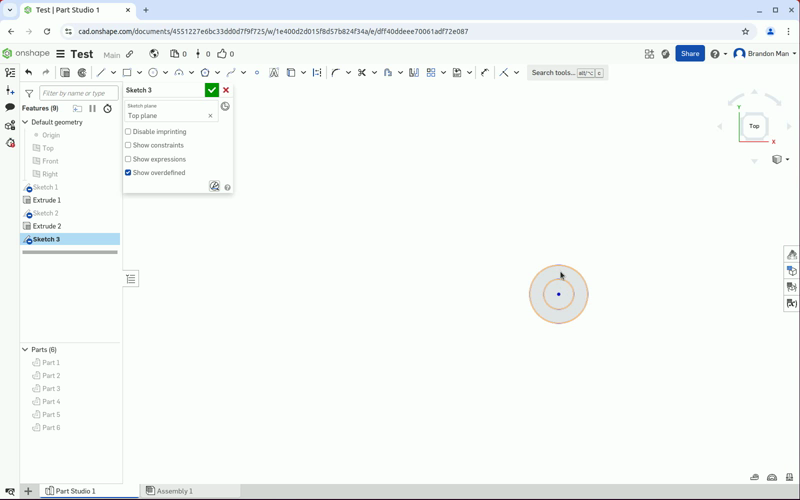
scroll(6)
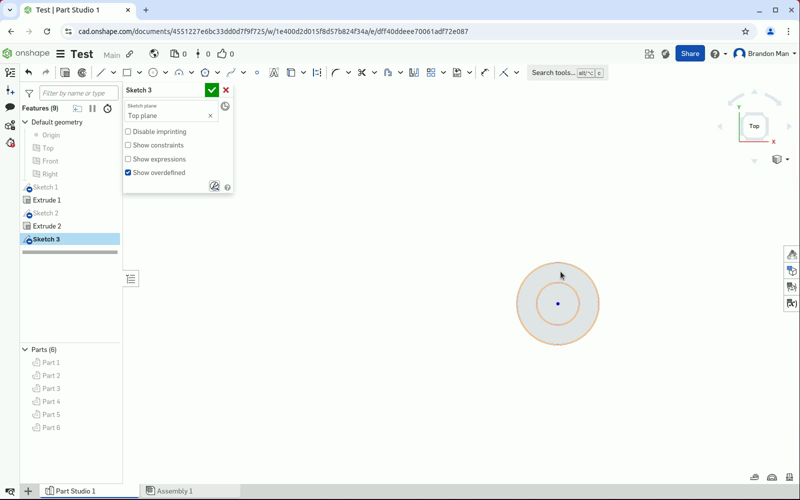
scroll(6)
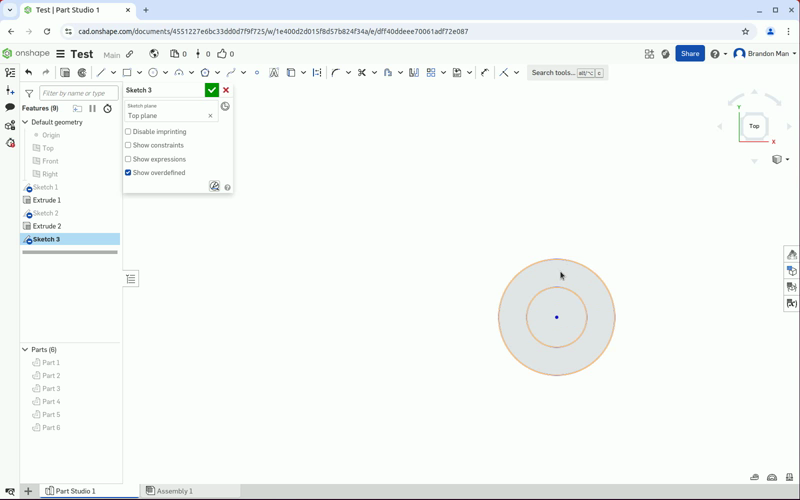
scroll(6)
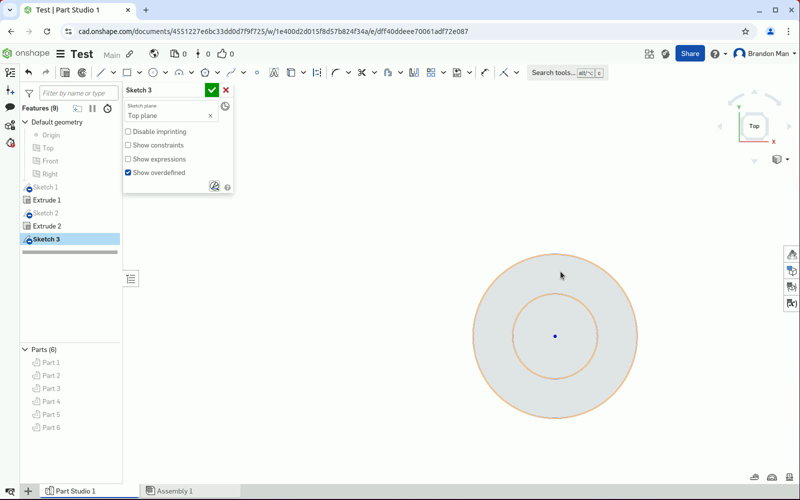
scroll(6)
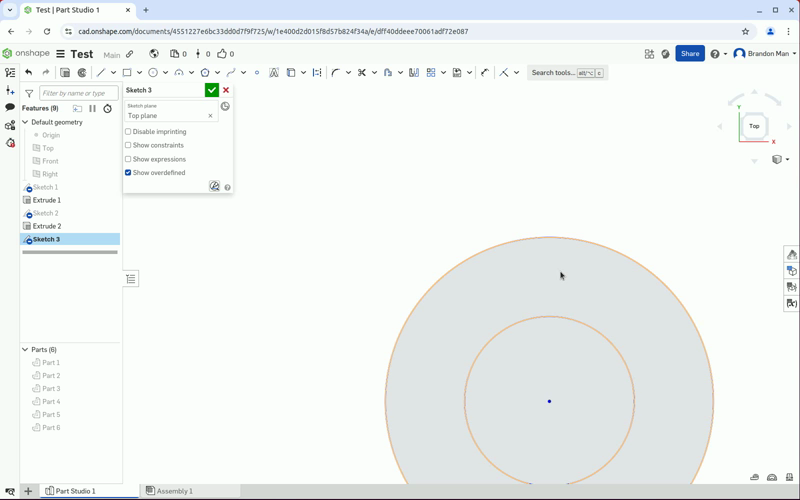
click(560, 271)
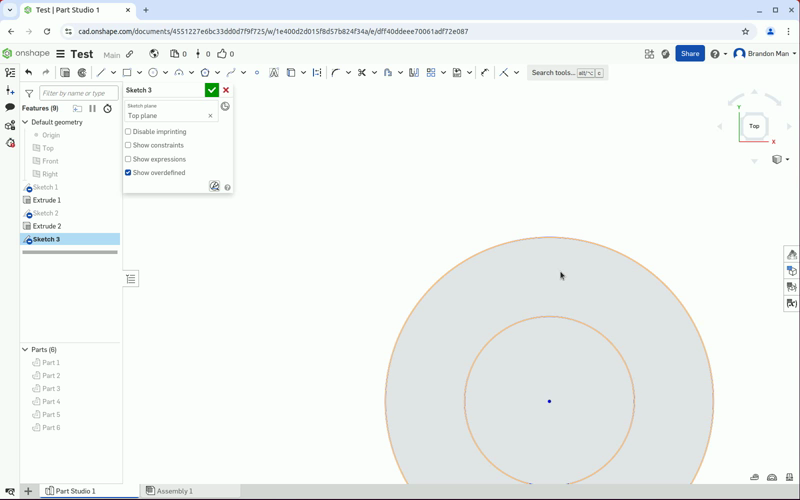
scroll(-6)
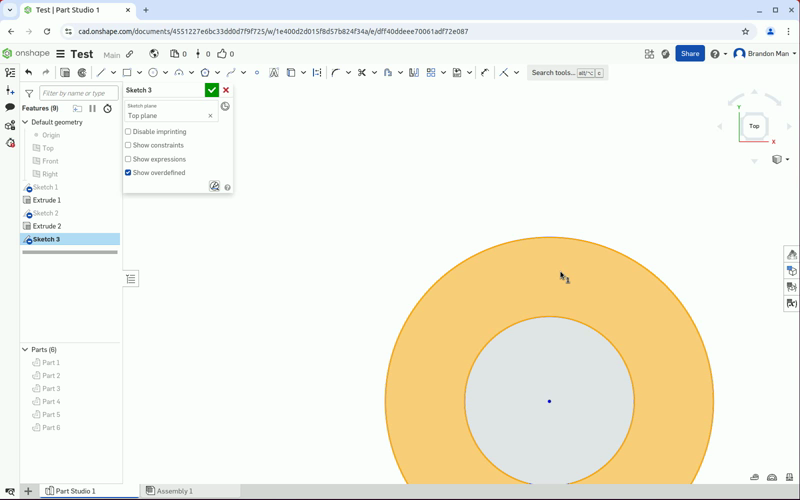
scroll(-6)
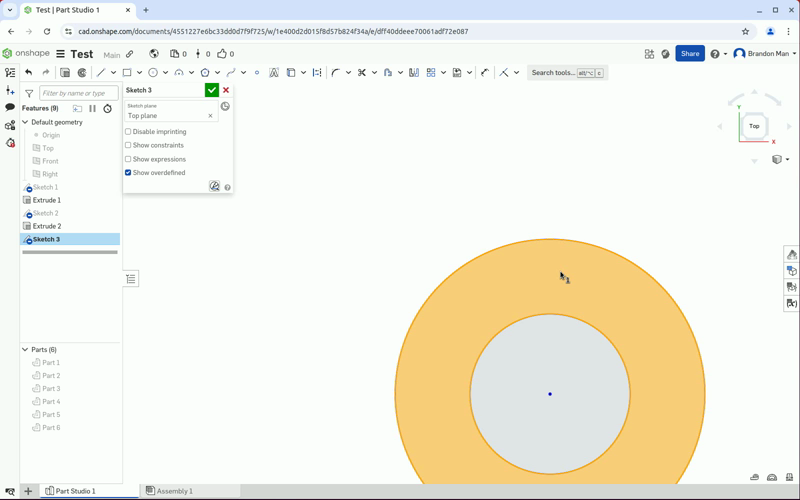
scroll(-6)
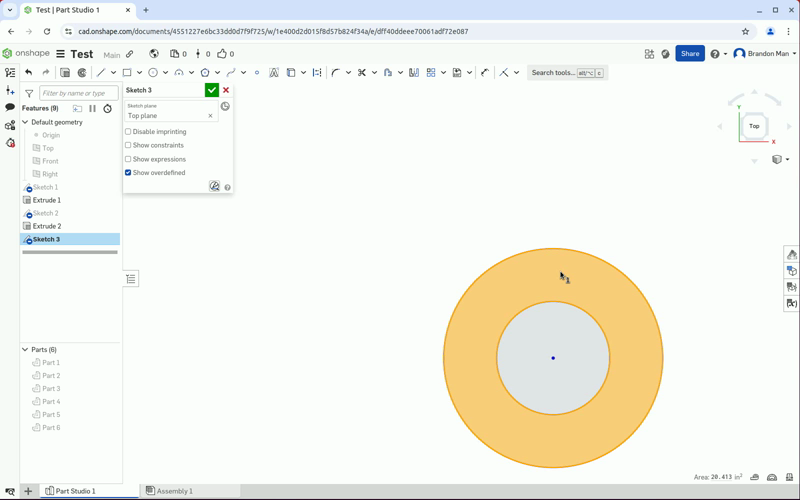
scroll(-6)
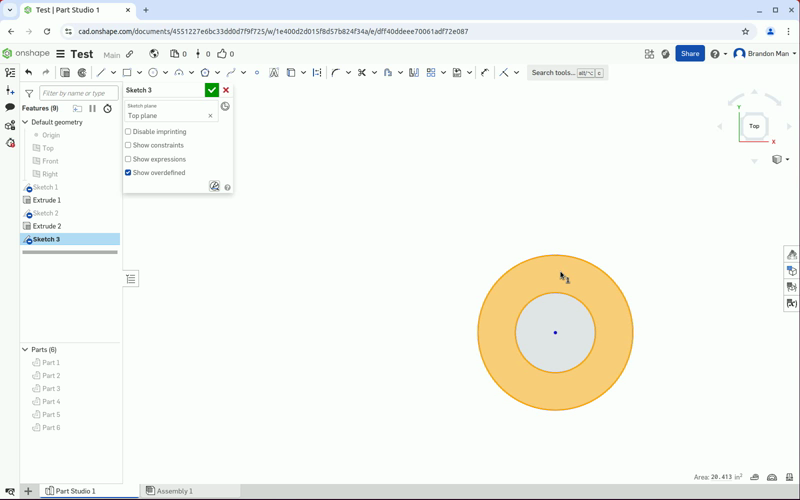
scroll(-6)
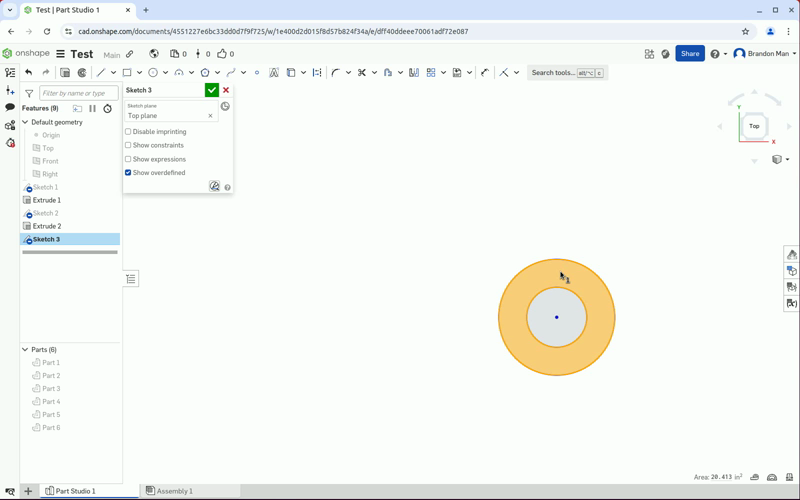
scroll(-6)
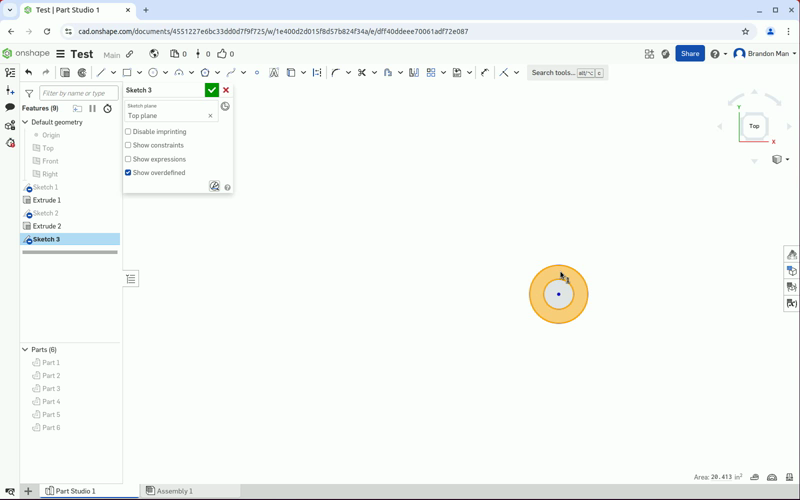
scroll(-6)
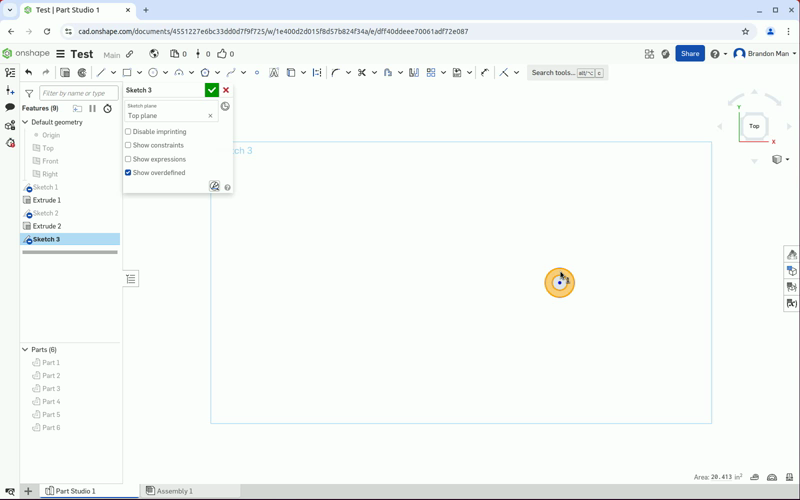
mouse_move(73, 352)
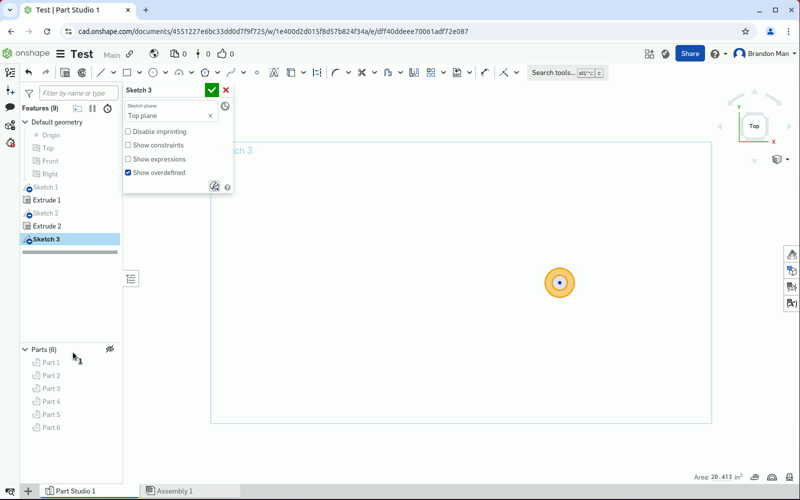
key(shift+y)
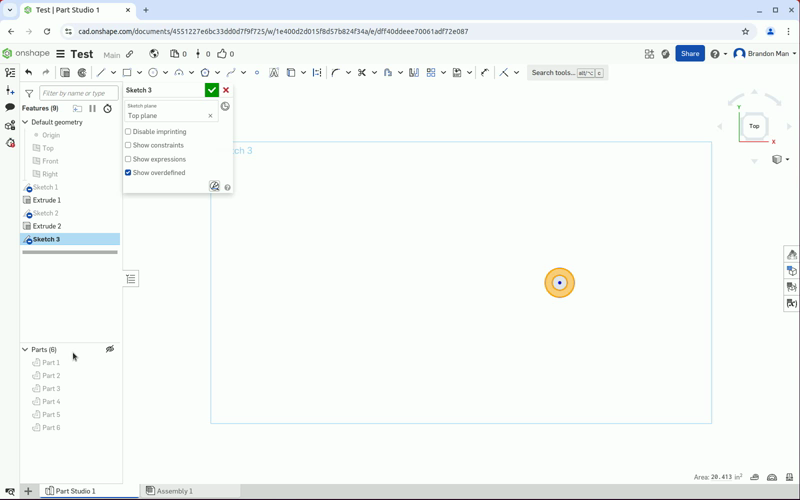
key(shift+e)
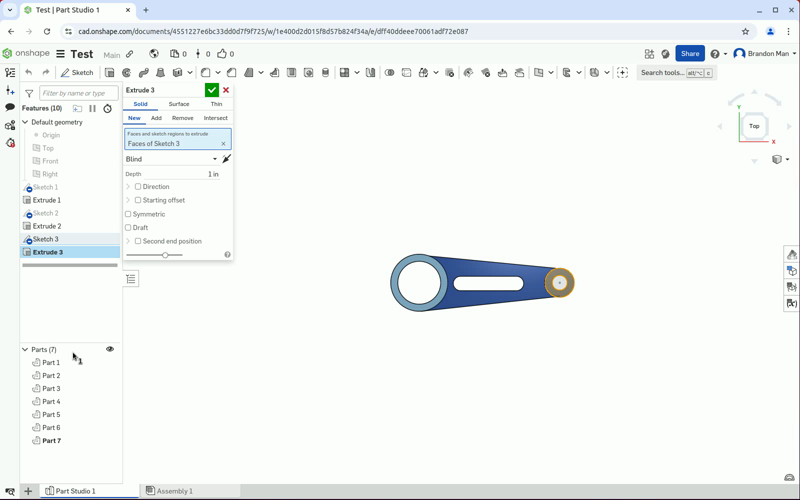
mouse_move(143, 106)
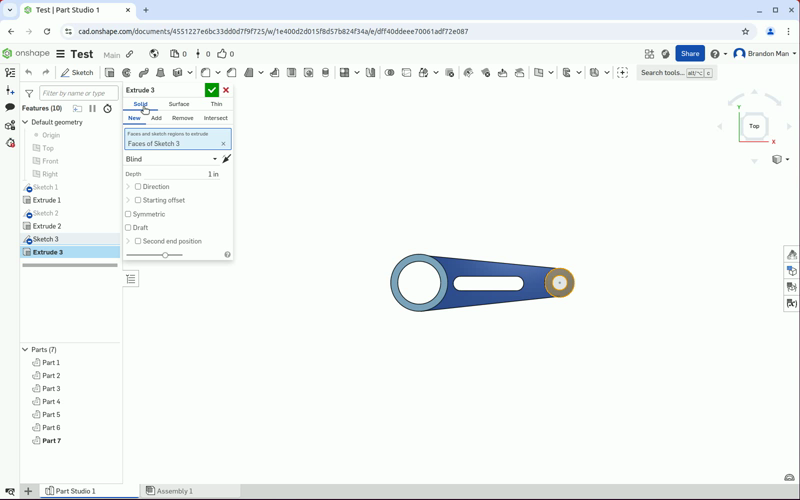
click(143, 106)
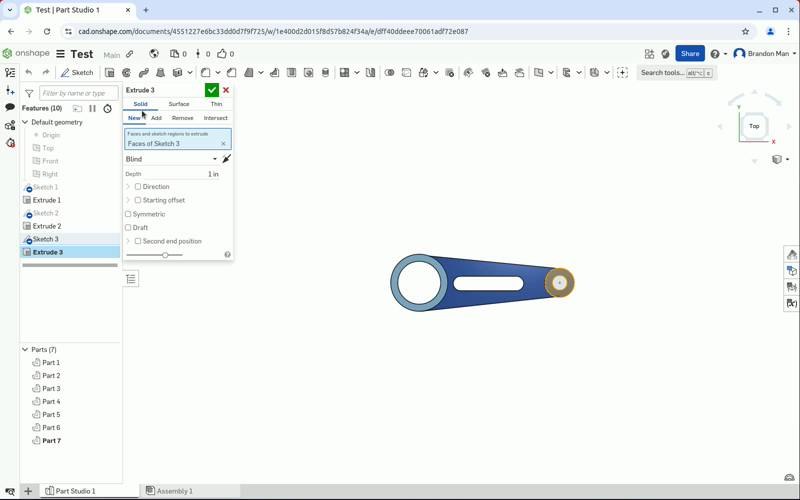
mouse_move(137, 120)
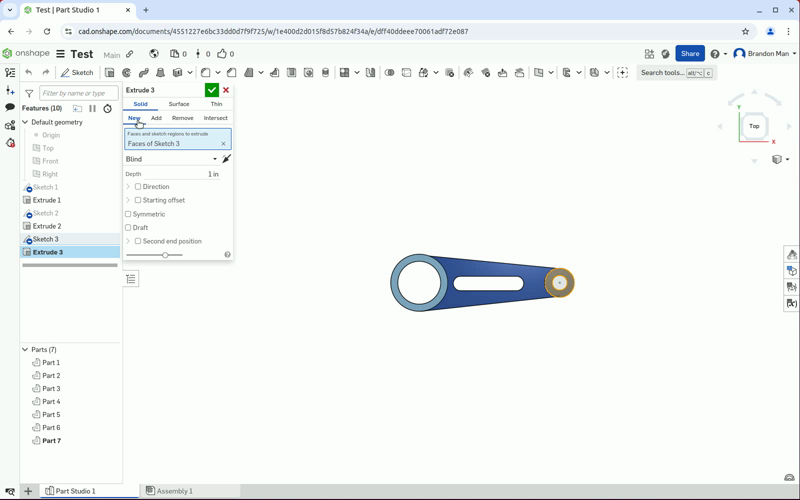
click(137, 120)
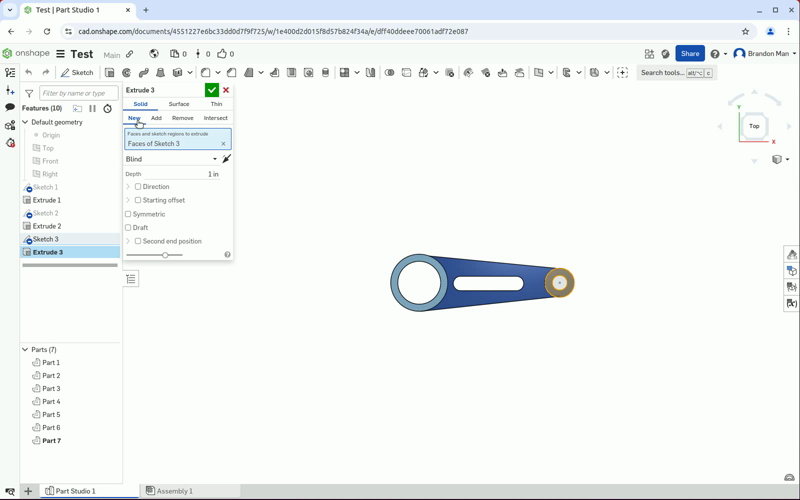
key(tab, 4)
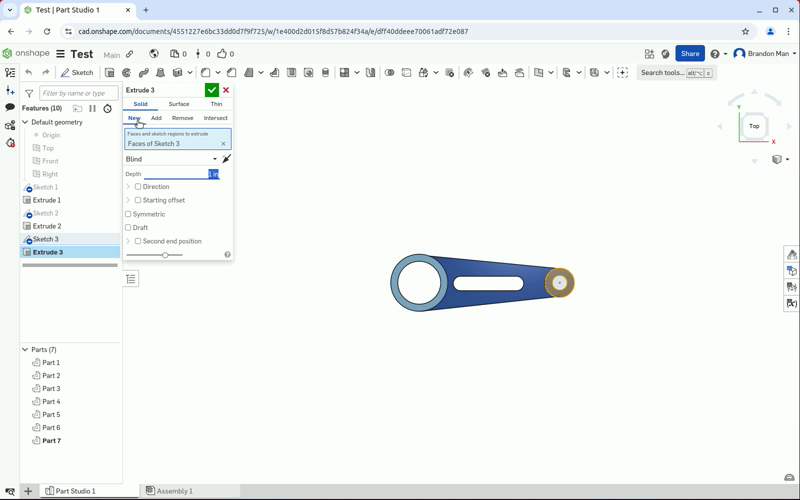
text(7.221)
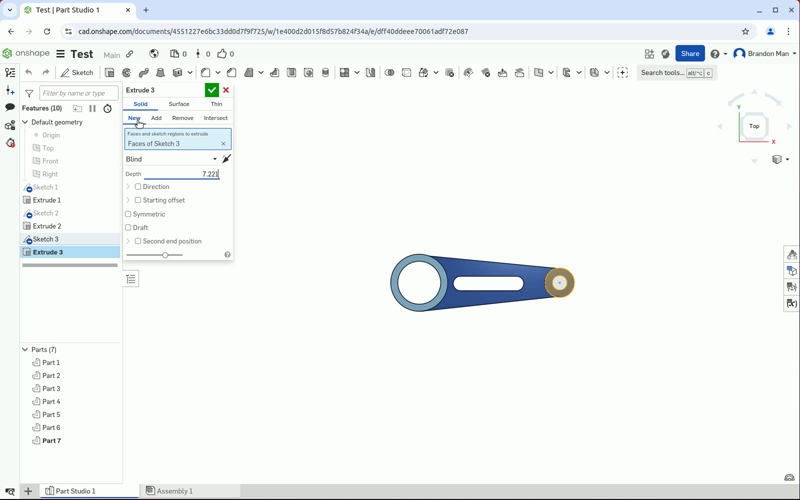
key(enter)
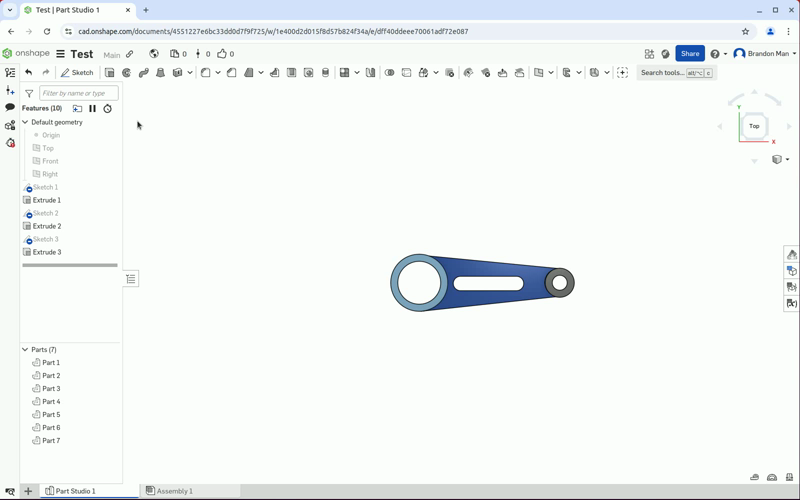
key(shift+h)
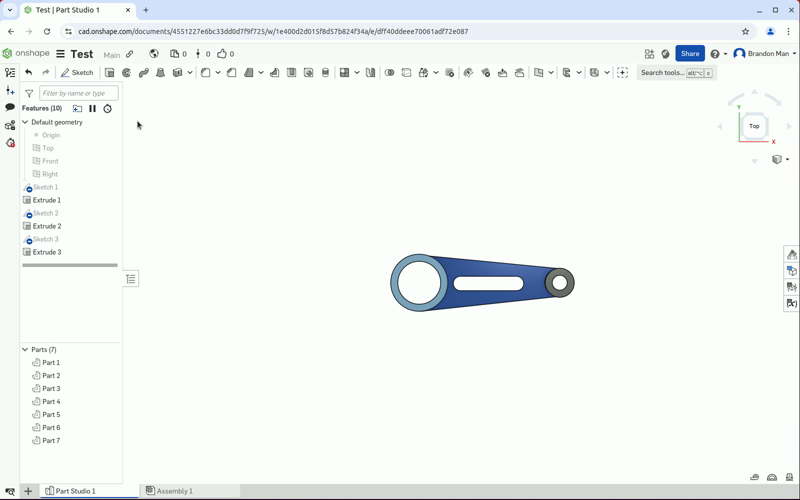
key(shift+h)
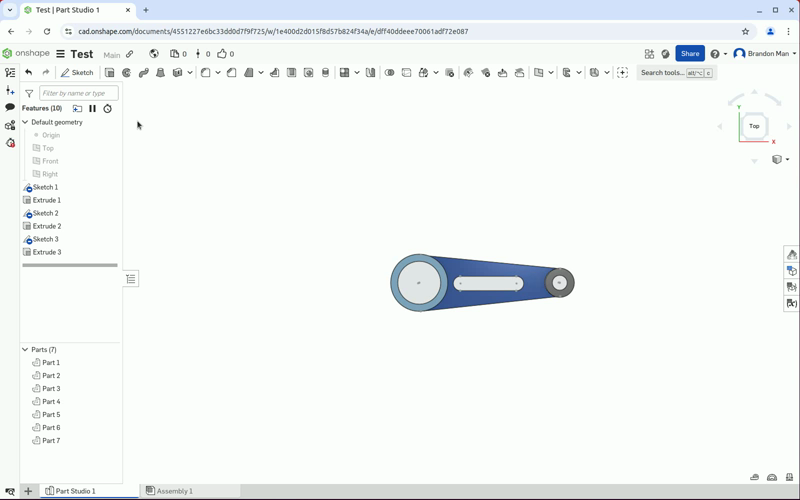
key(shift+7)
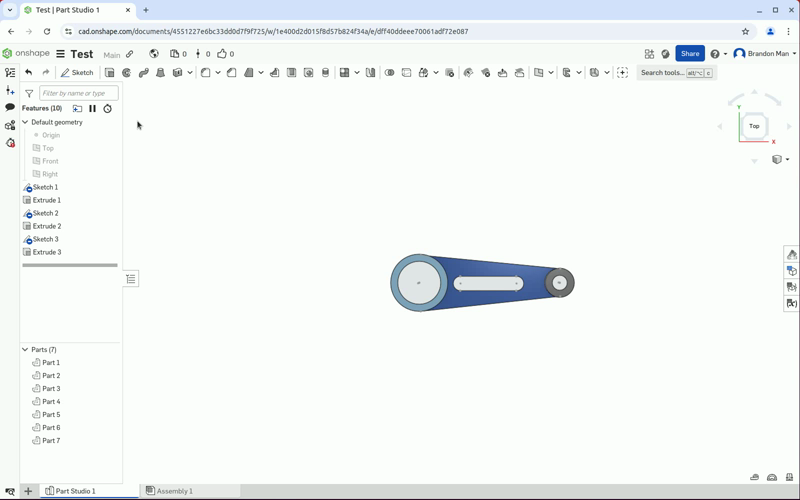
key(up, 3)
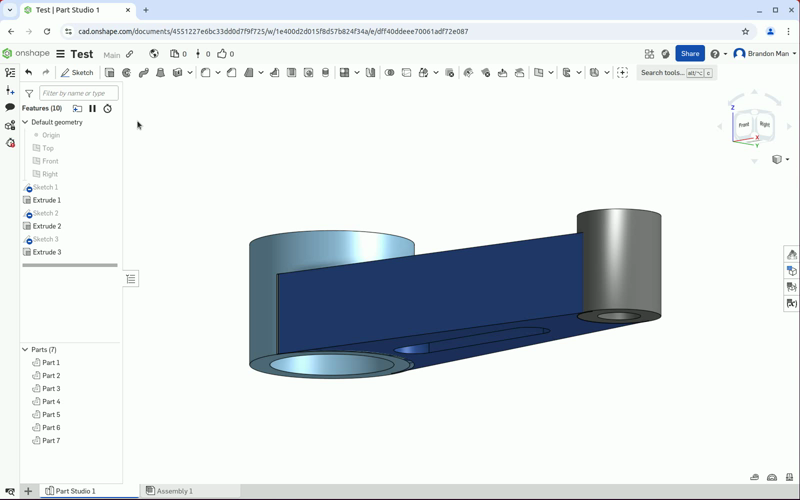
key(left, 3)
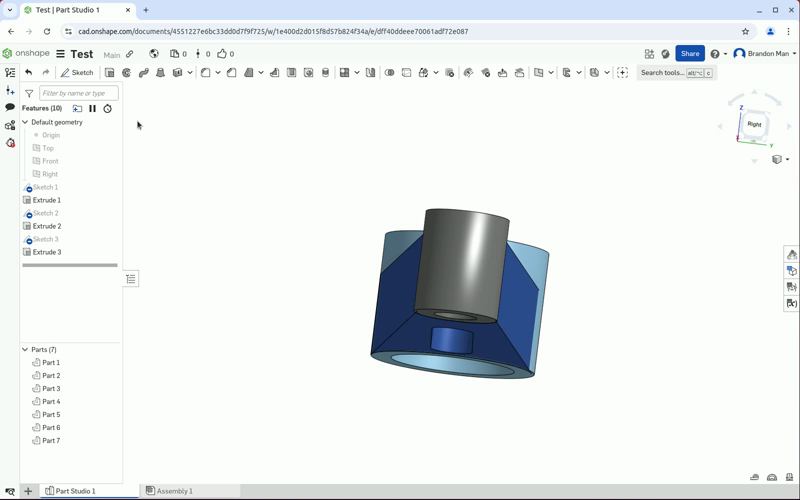
key(right, 3)
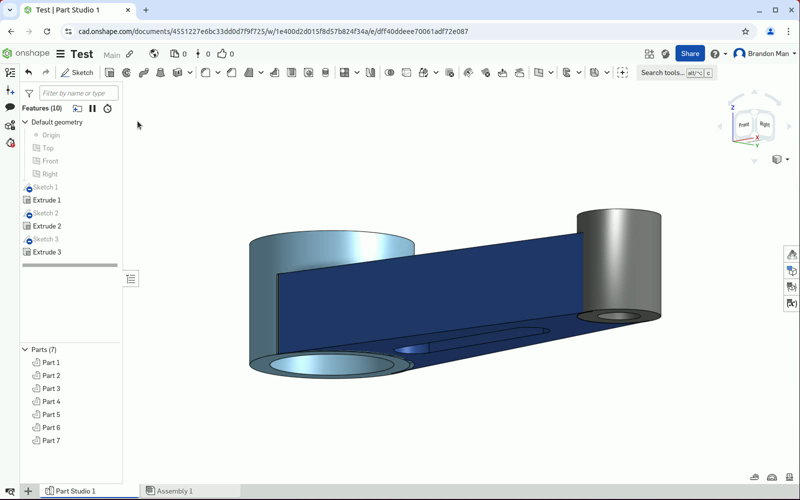
key(down, 3)
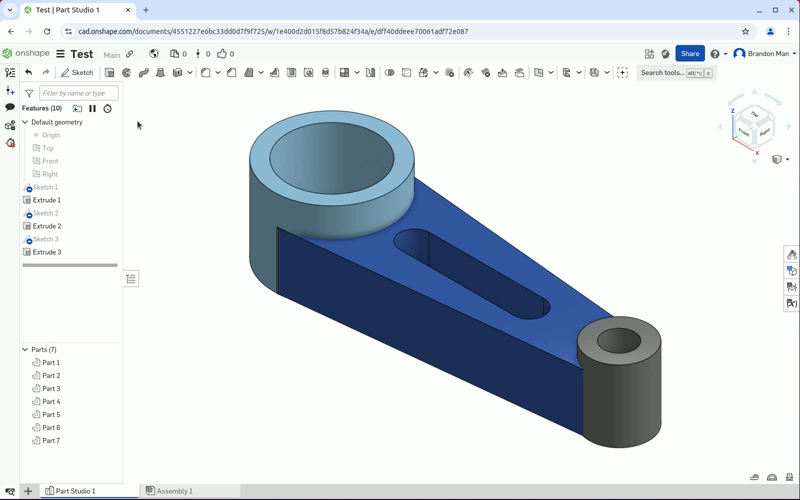
mouse_move(73, 189)
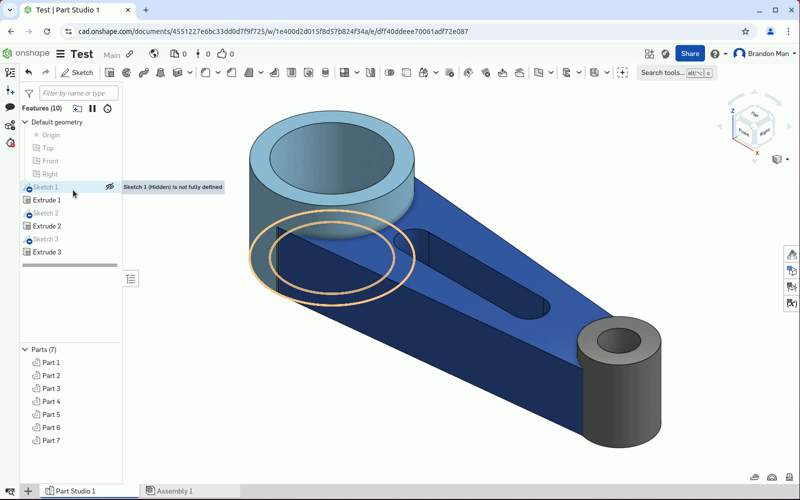
click(73, 189)